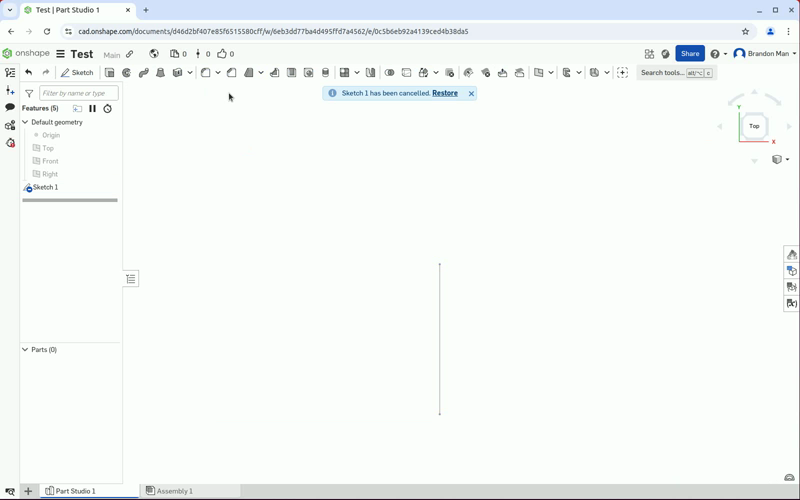
key(shift+h)
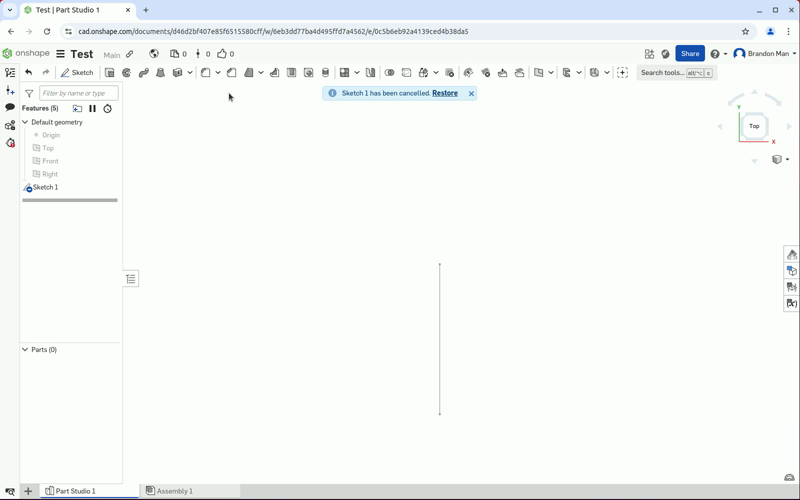
key(shift+s)
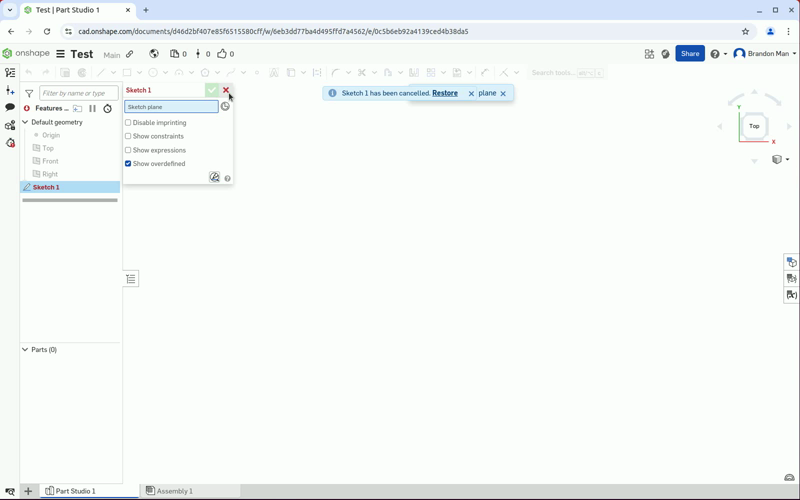
mouse_move(73, 150)
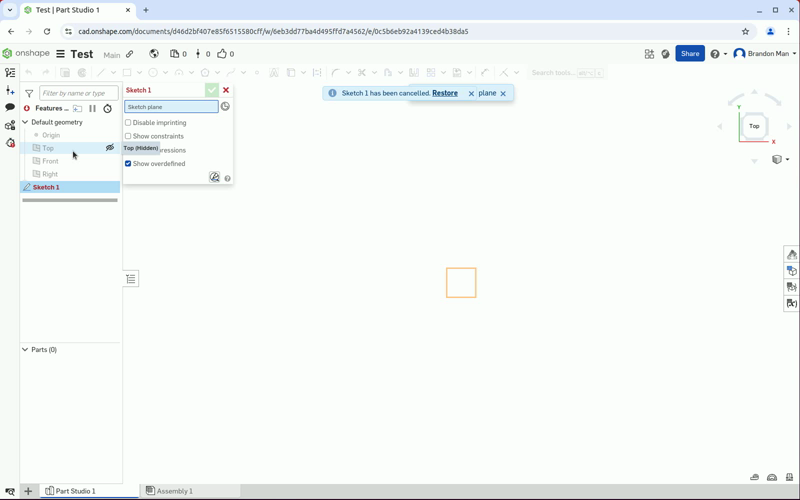
click(73, 150)
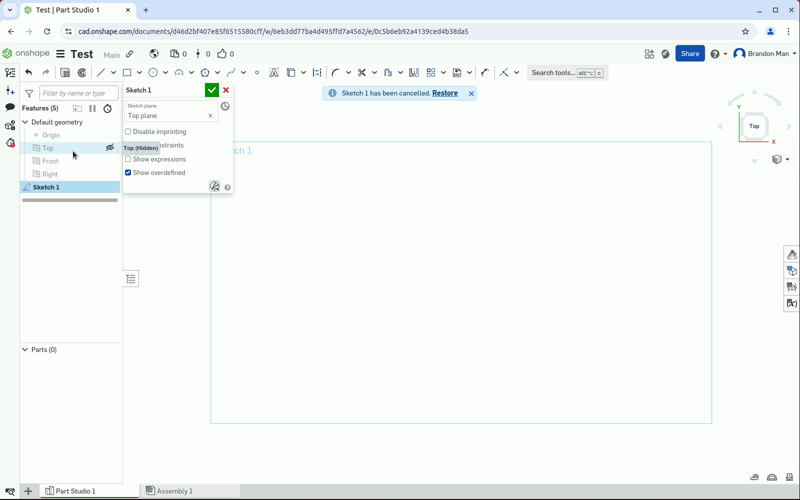
mouse_move(73, 352)
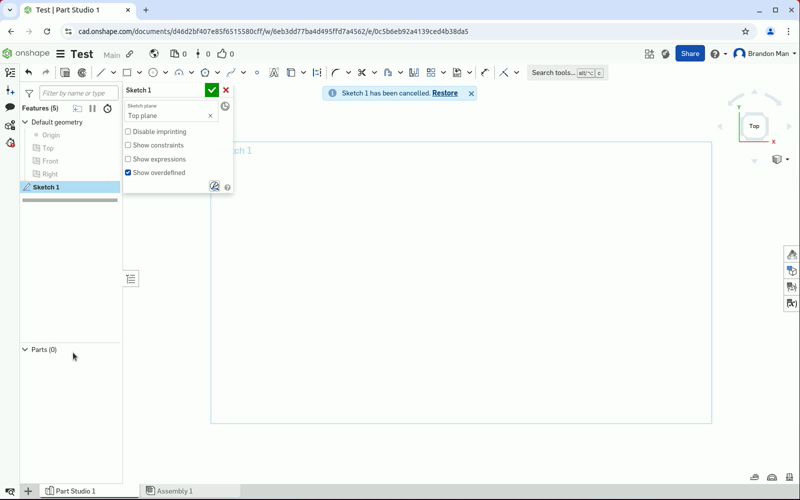
key(y)
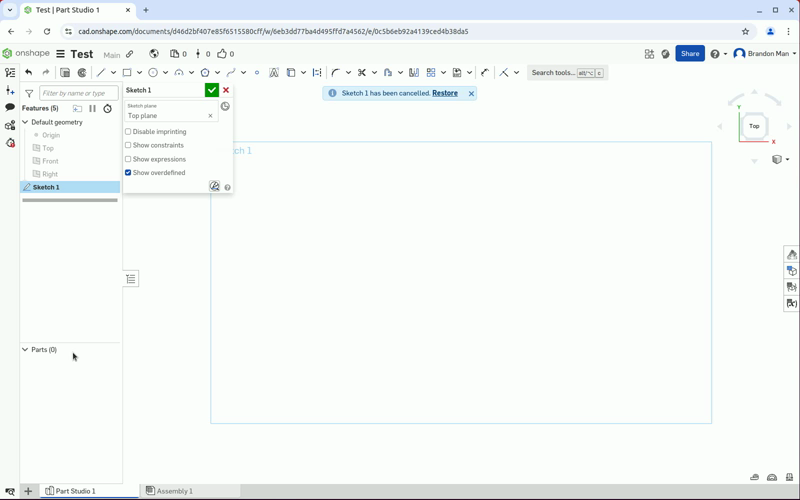
key(l)
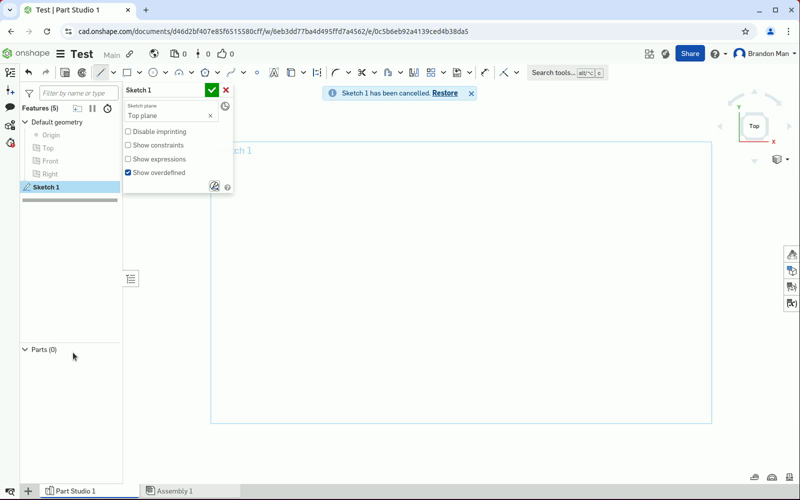
key_down(shift)
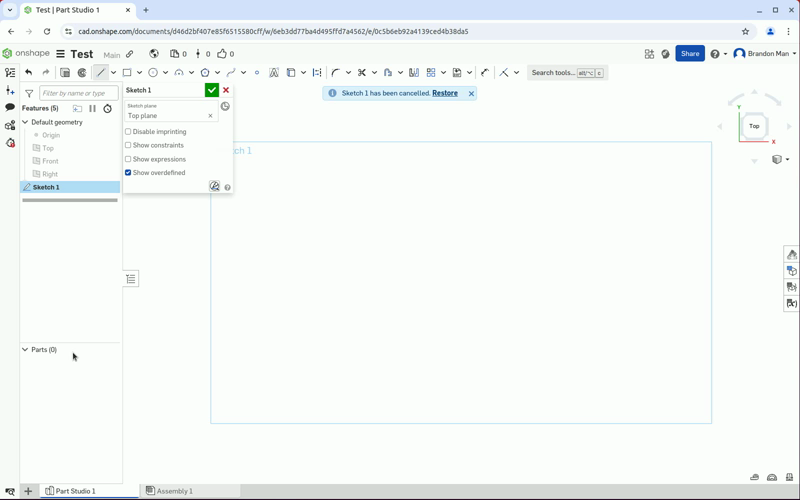
mouse_move(460, 282)
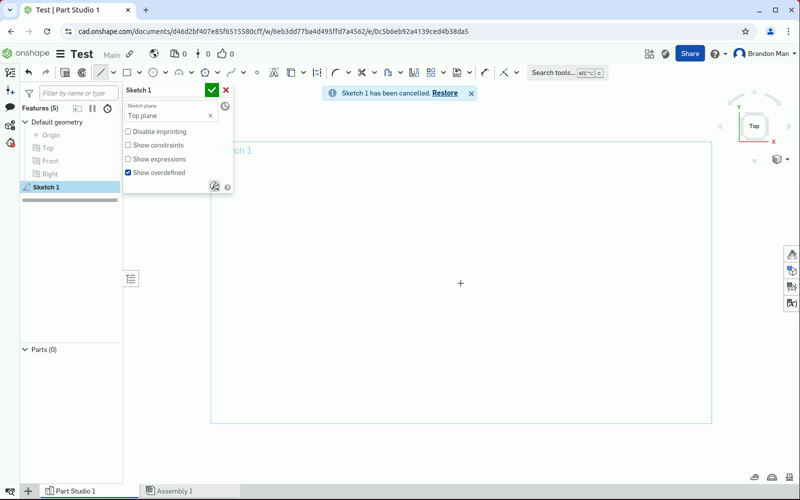
click(460, 282)
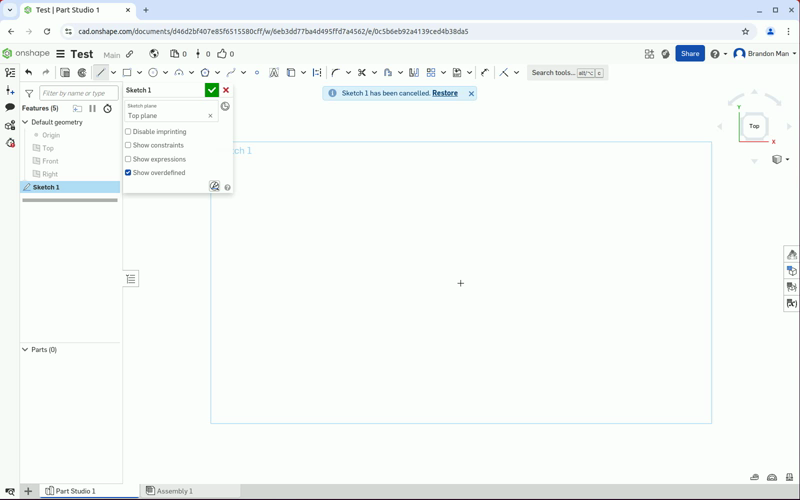
key_up(shift)
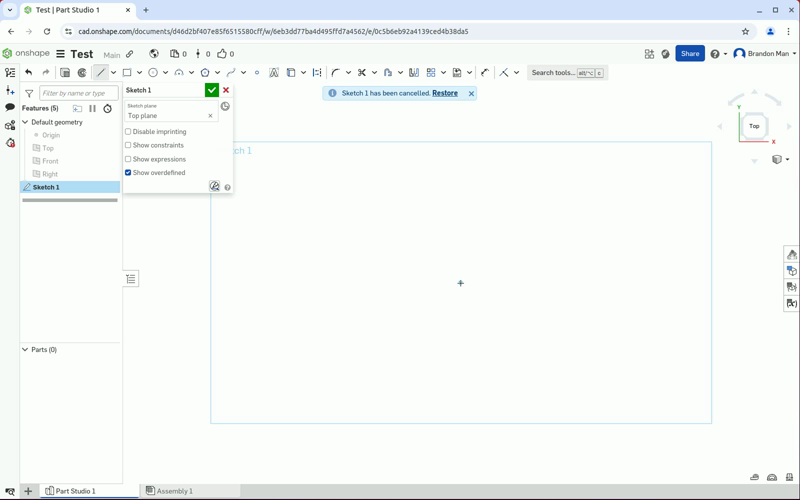
key_down(shift)
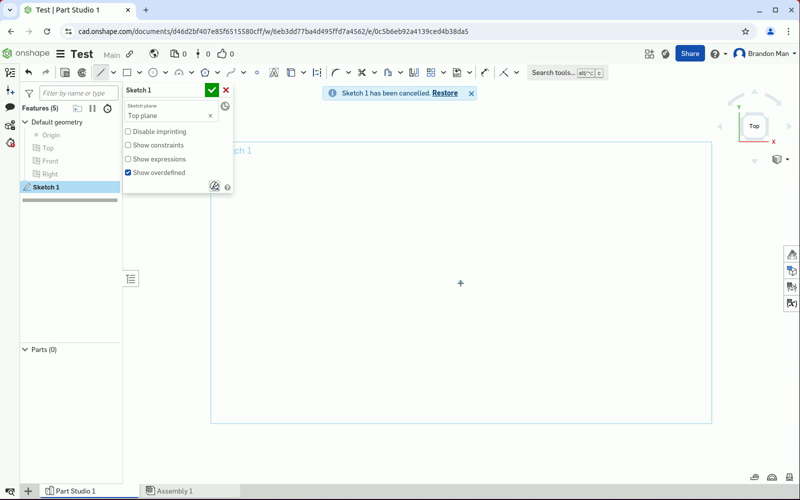
mouse_move(490, 282)
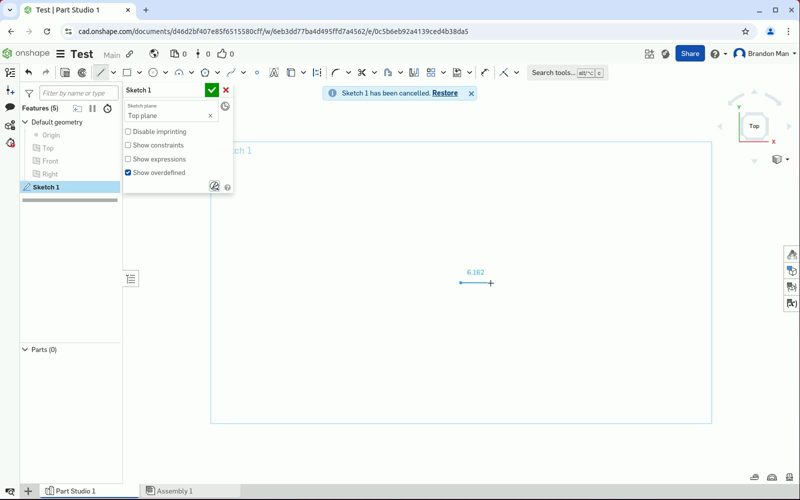
mouse_move(483, 282)
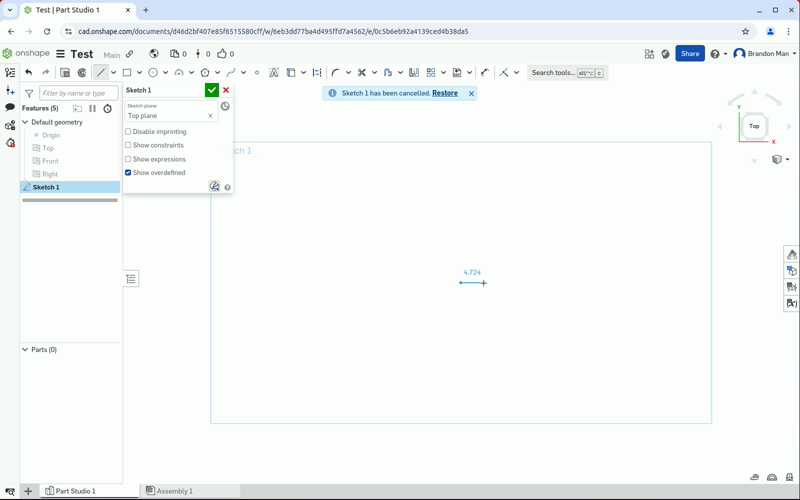
click(483, 282)
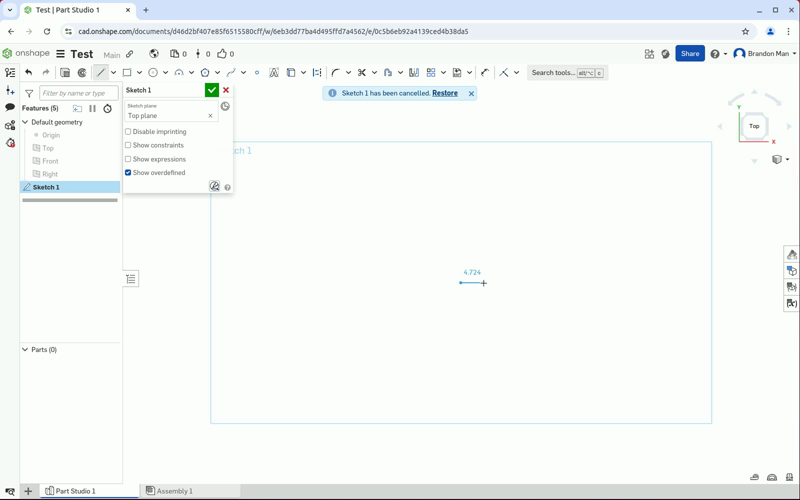
key_up(shift)
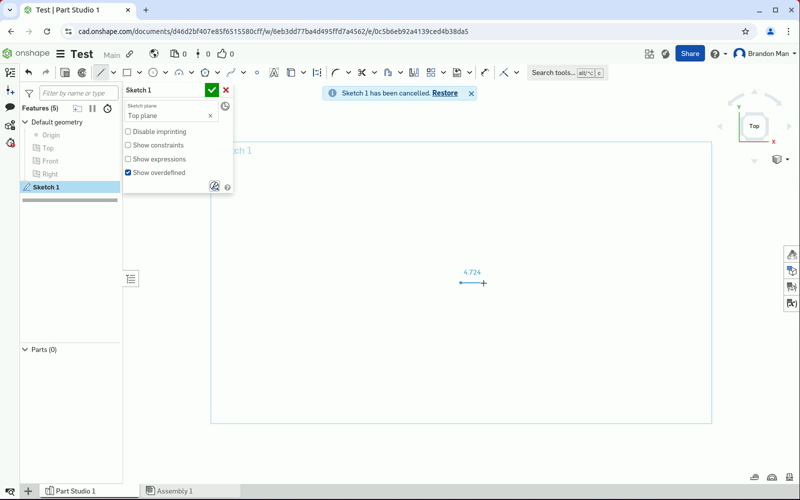
key_down(shift)
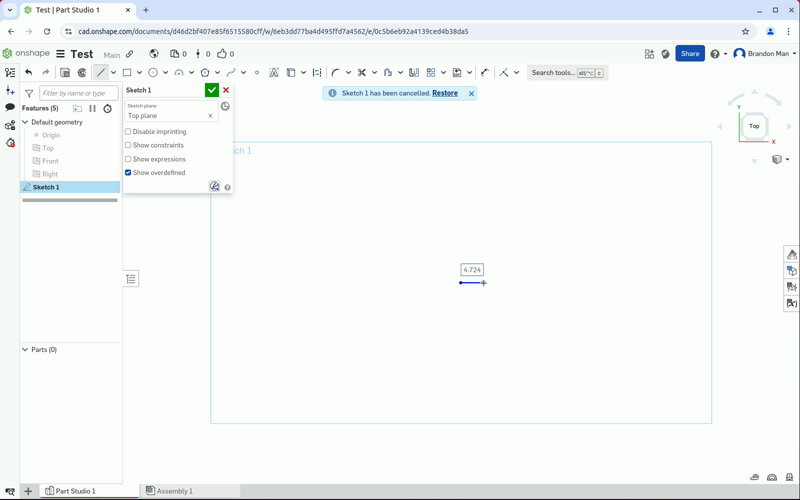
mouse_move(513, 282)
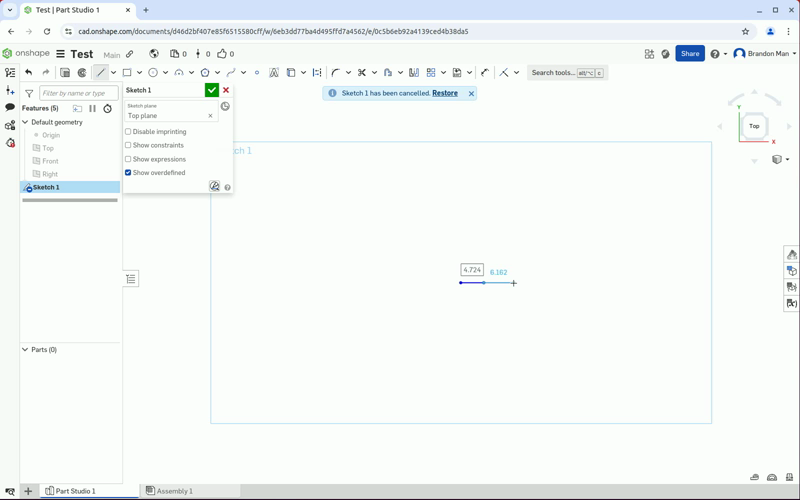
mouse_move(483, 259)
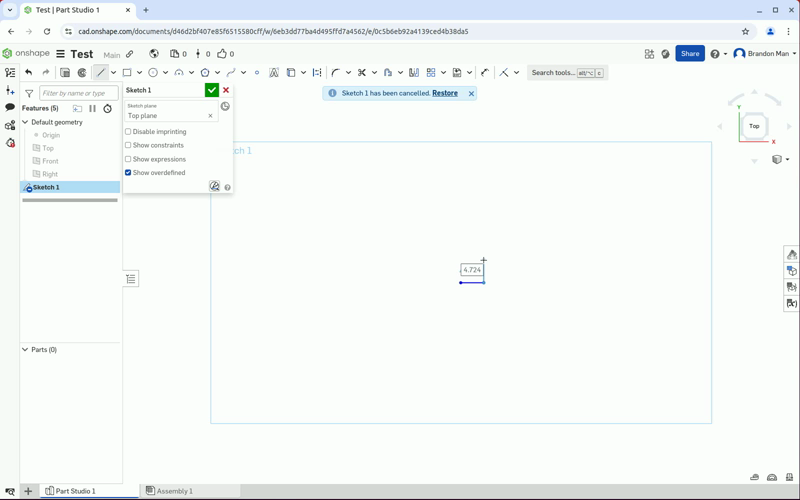
click(483, 259)
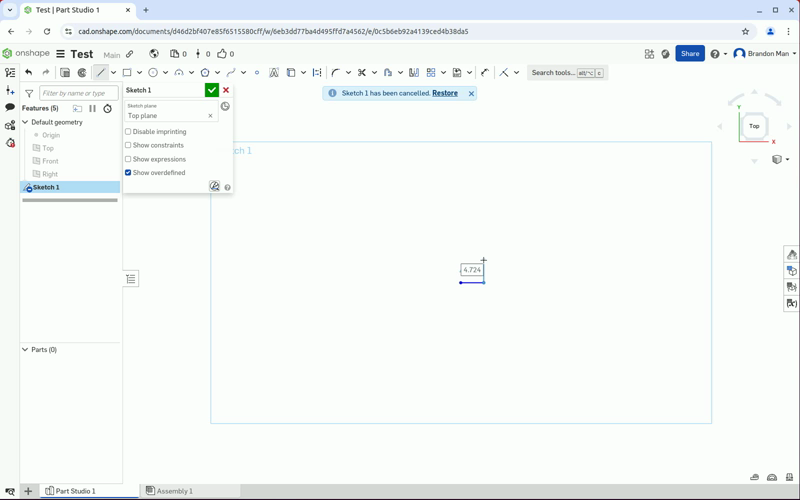
key_up(shift)
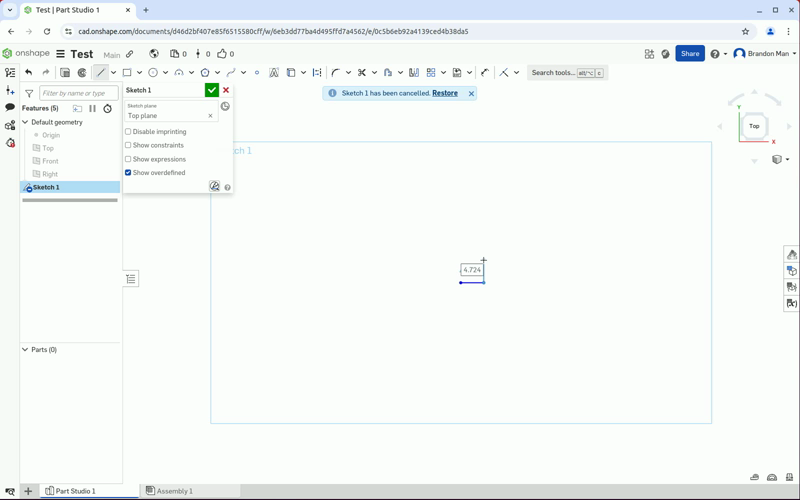
key_down(shift)
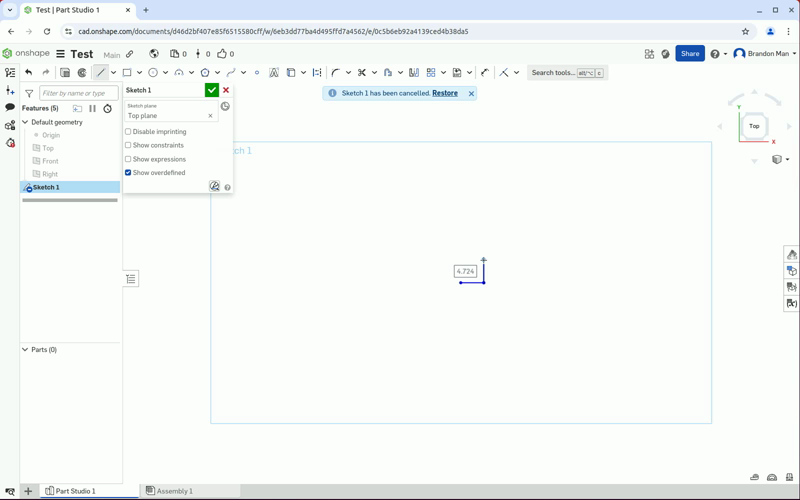
mouse_move(513, 259)
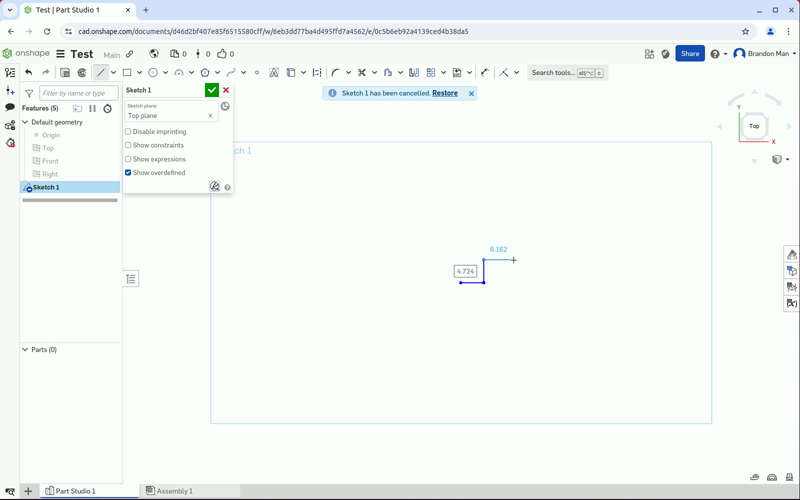
mouse_move(460, 259)
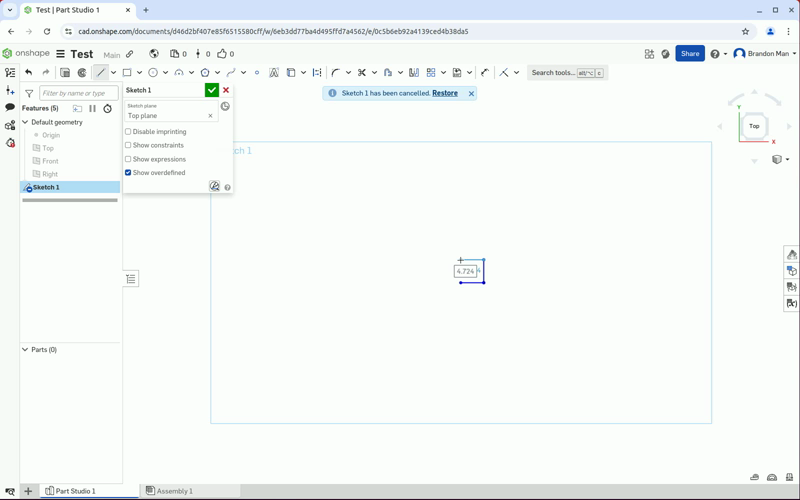
click(460, 259)
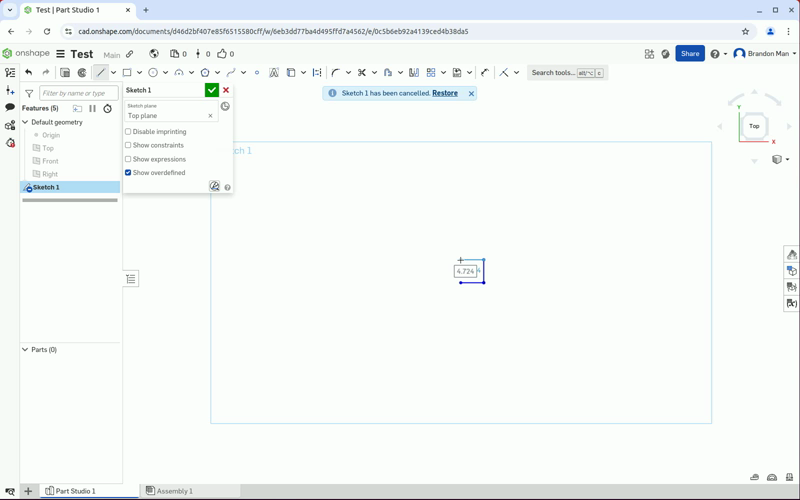
key_up(shift)
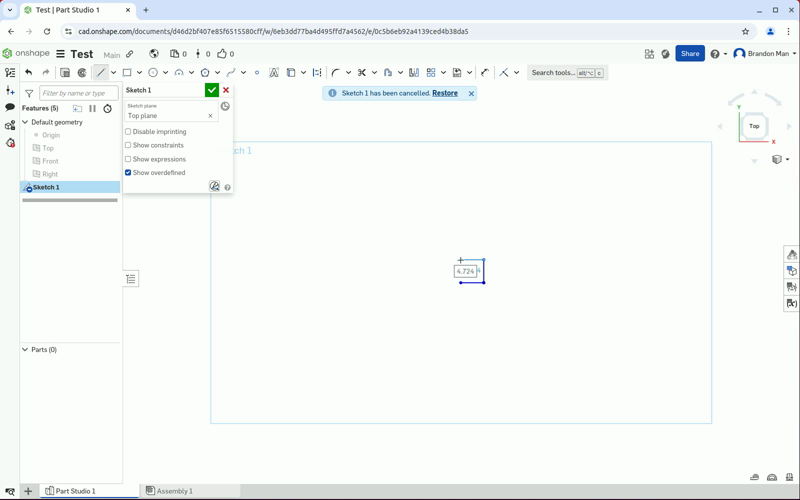
mouse_move(490, 259)
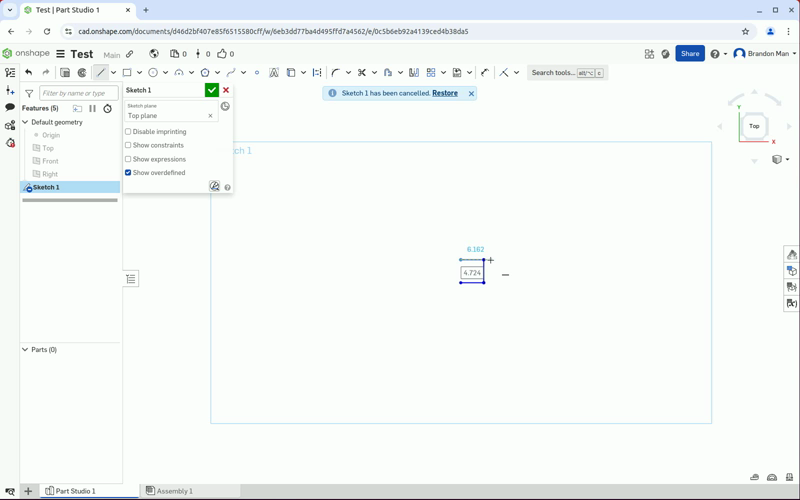
key_down(shift)
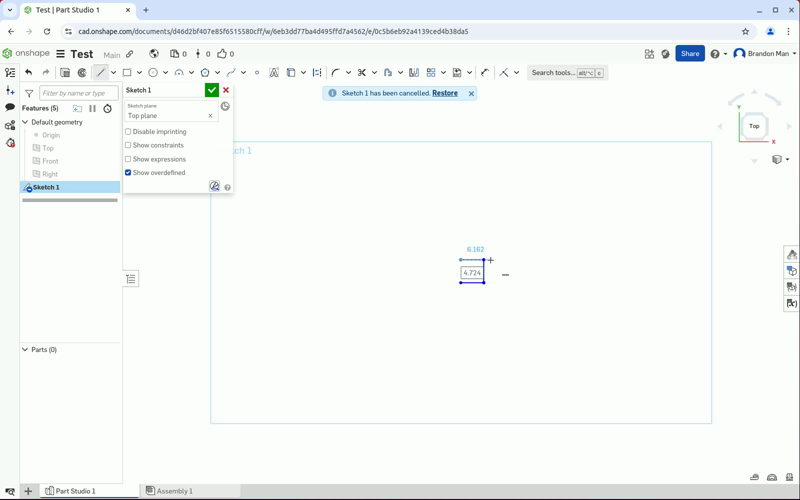
mouse_move(460, 282)
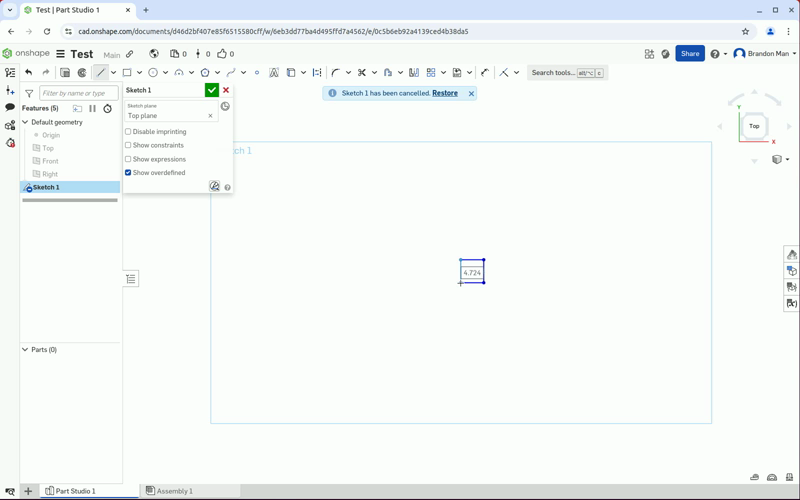
key_up(shift)
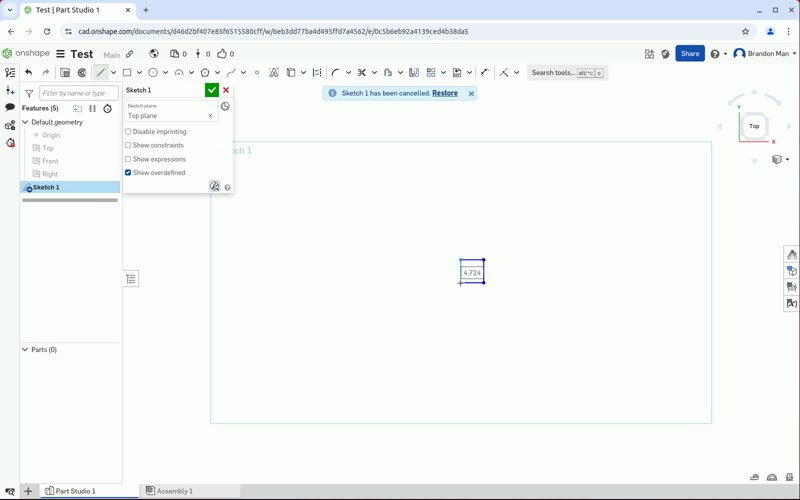
click(460, 282)
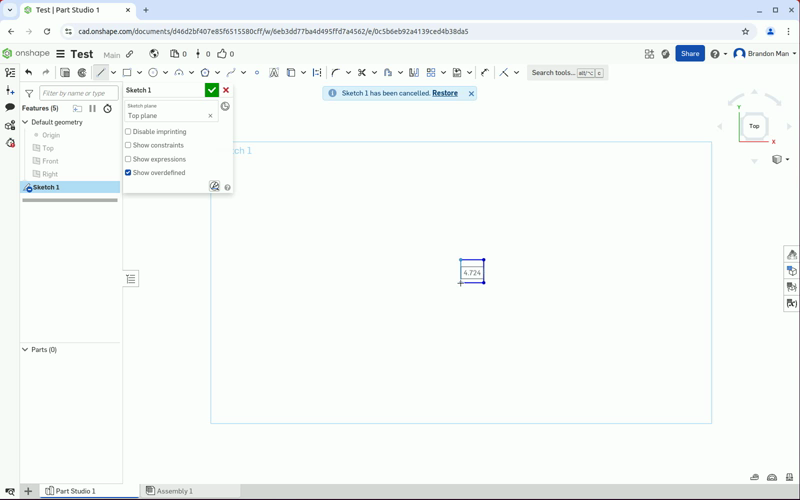
key(esc)
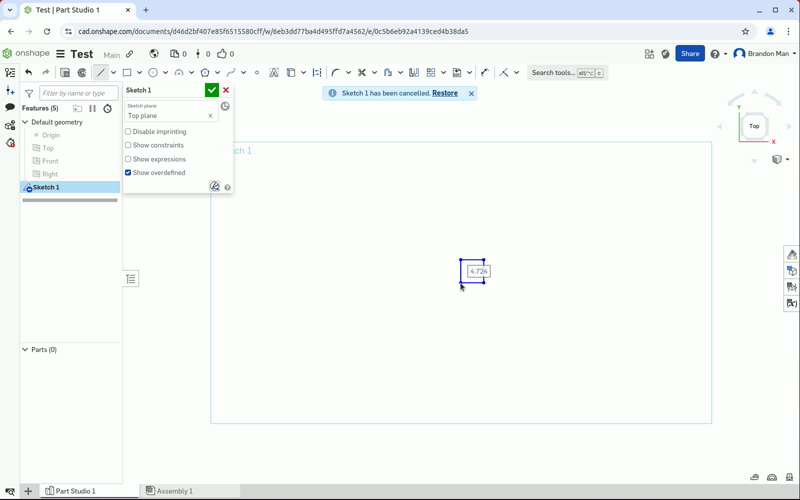
key(l)
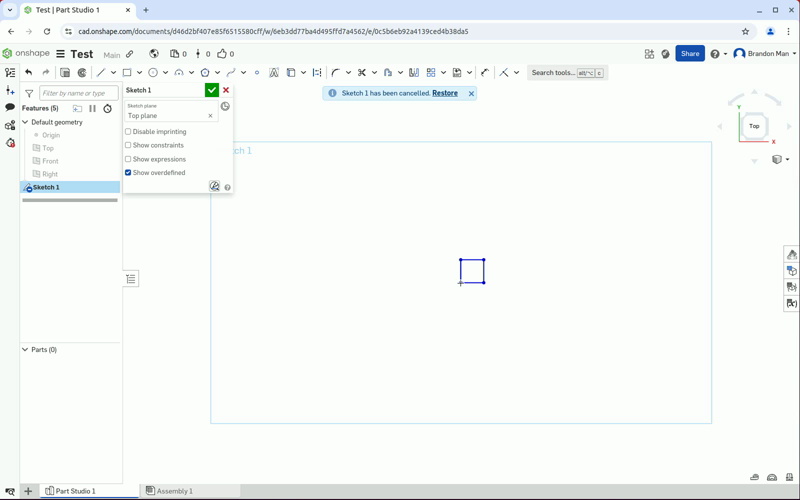
key_down(shift)
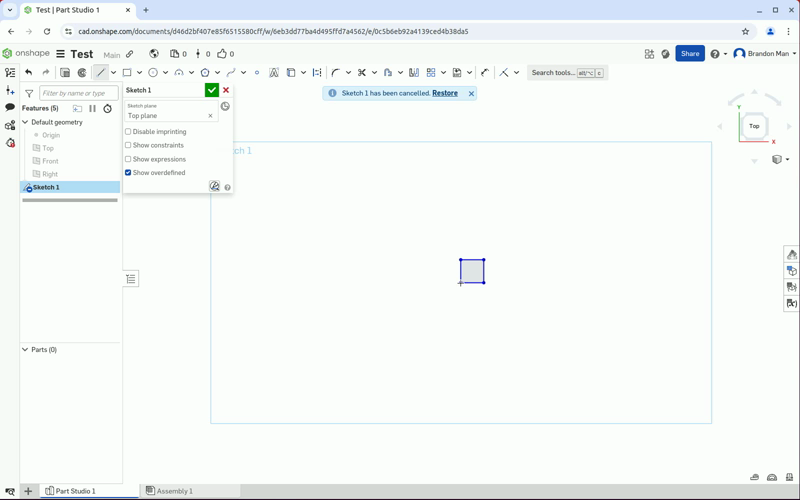
mouse_move(461, 282)
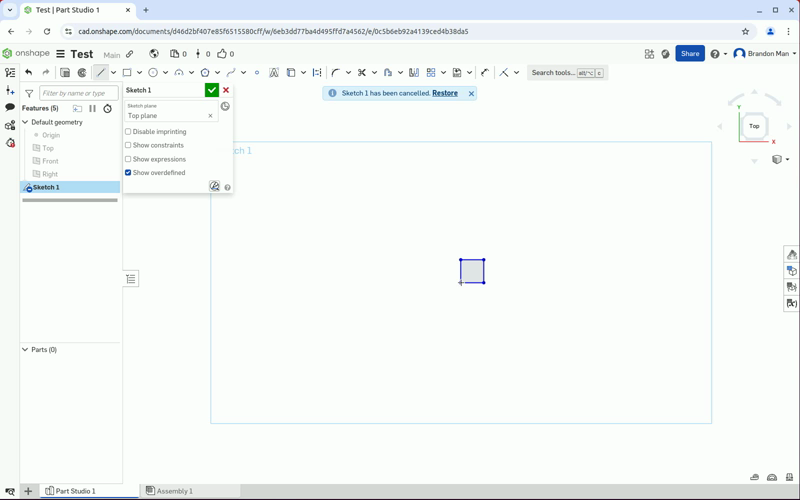
scroll(6)
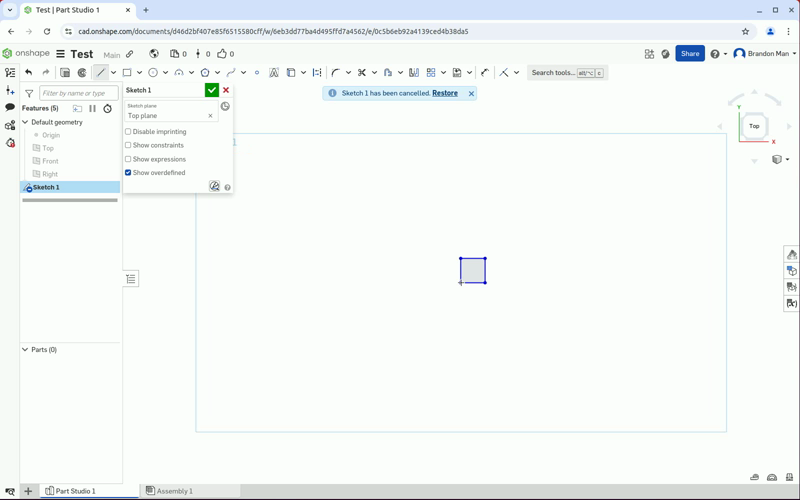
scroll(6)
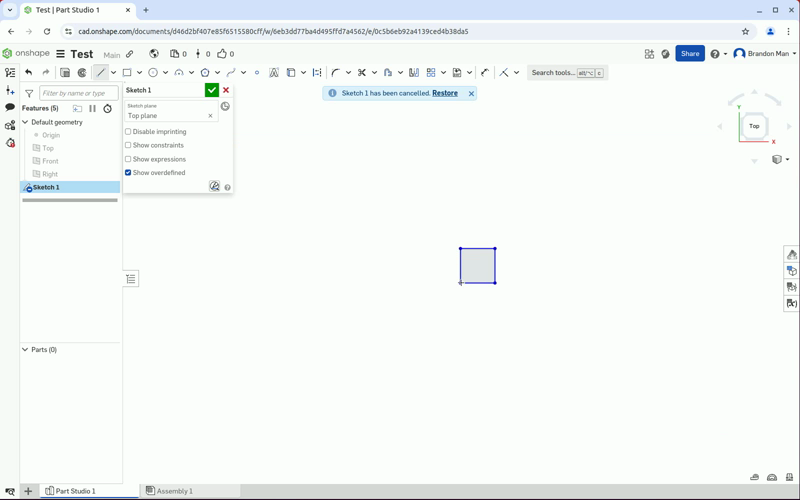
scroll(6)
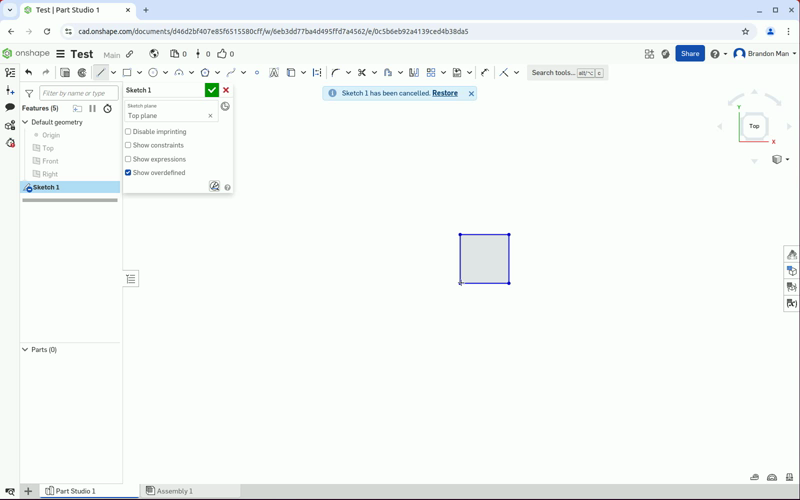
scroll(6)
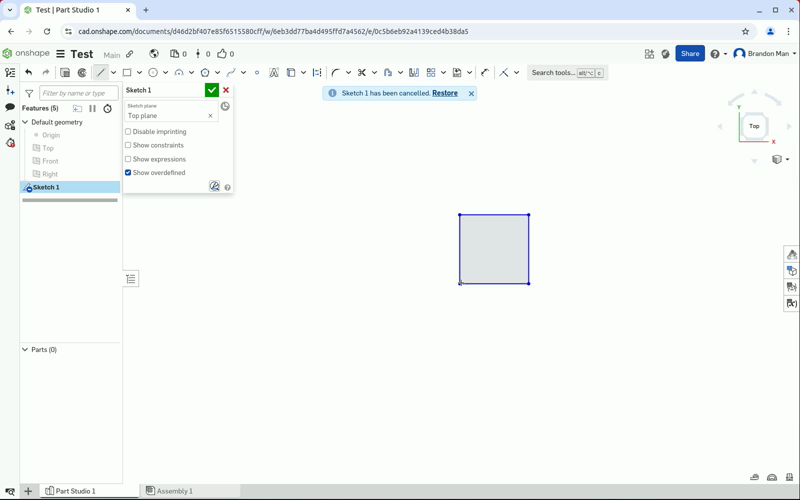
scroll(6)
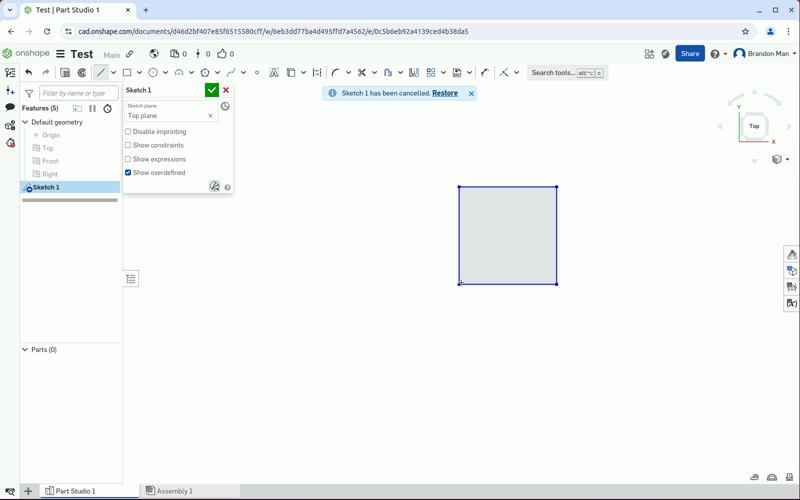
scroll(6)
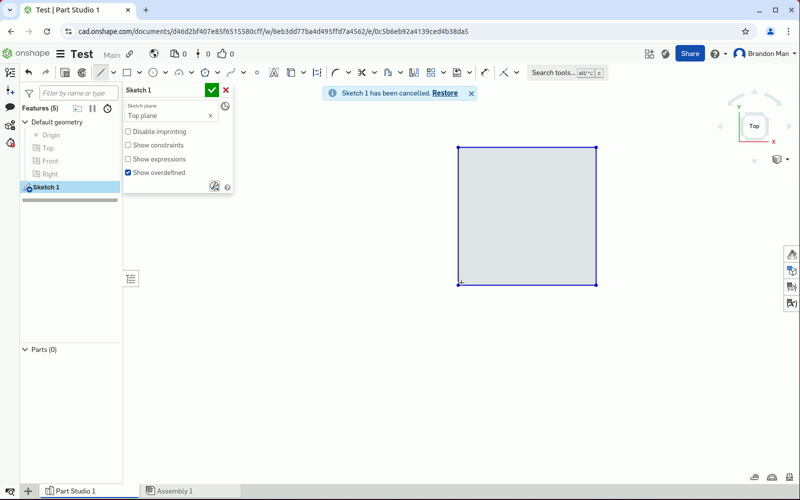
scroll(6)
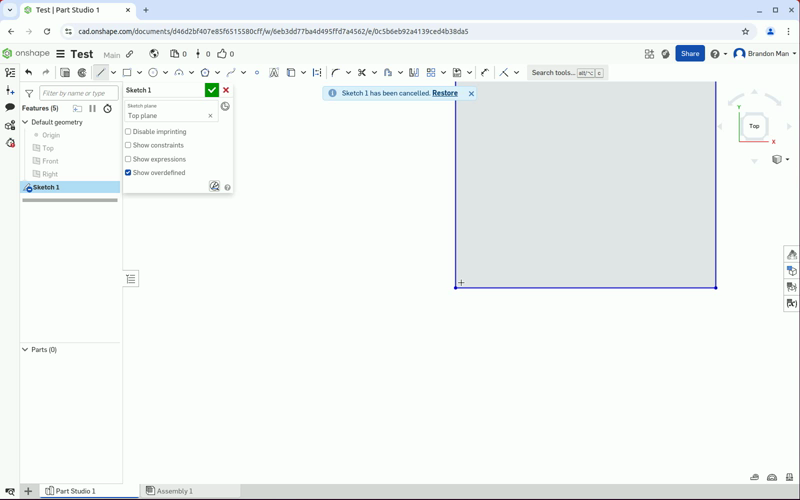
click(461, 282)
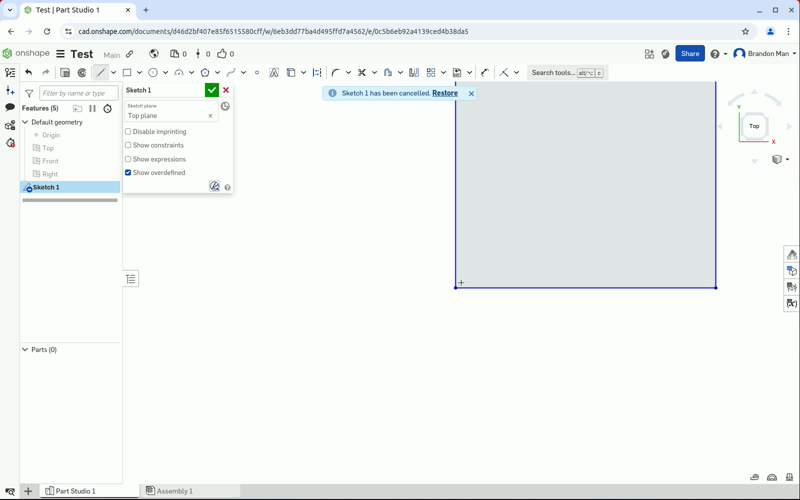
scroll(-6)
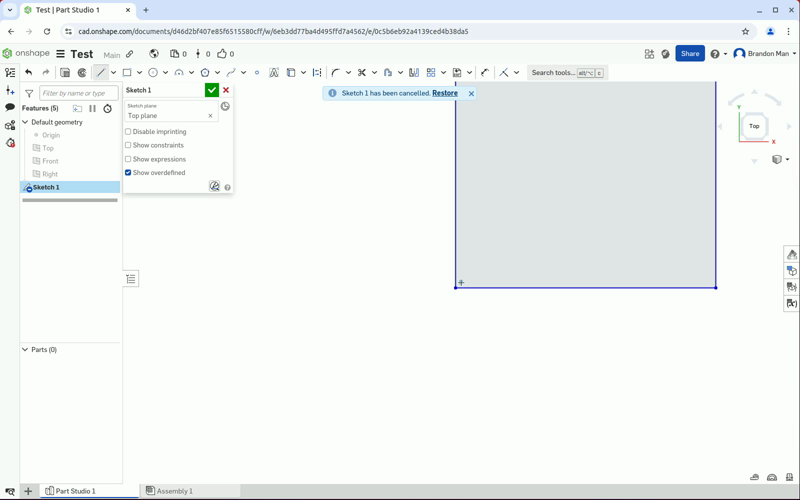
scroll(-6)
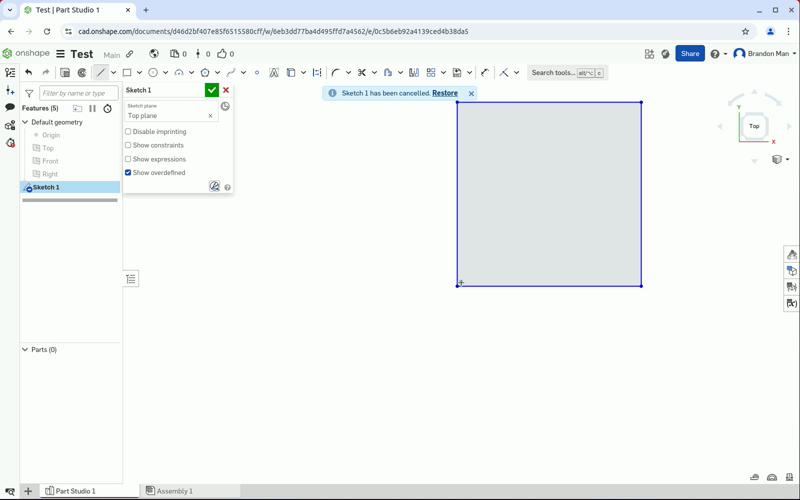
scroll(-6)
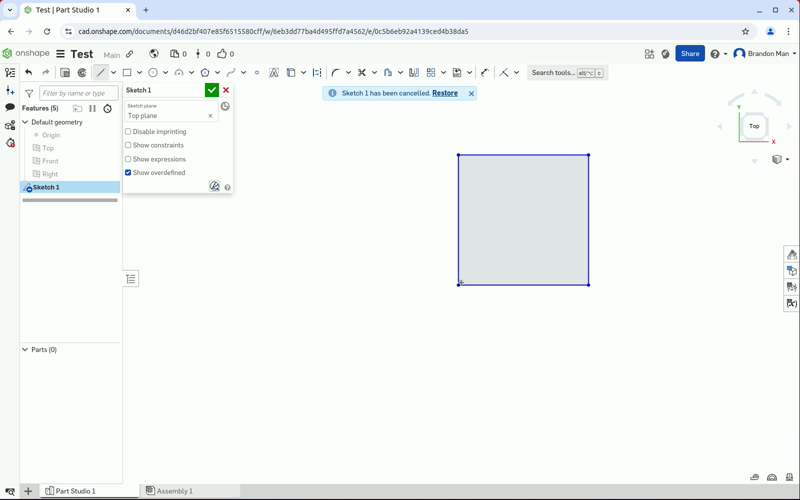
scroll(-6)
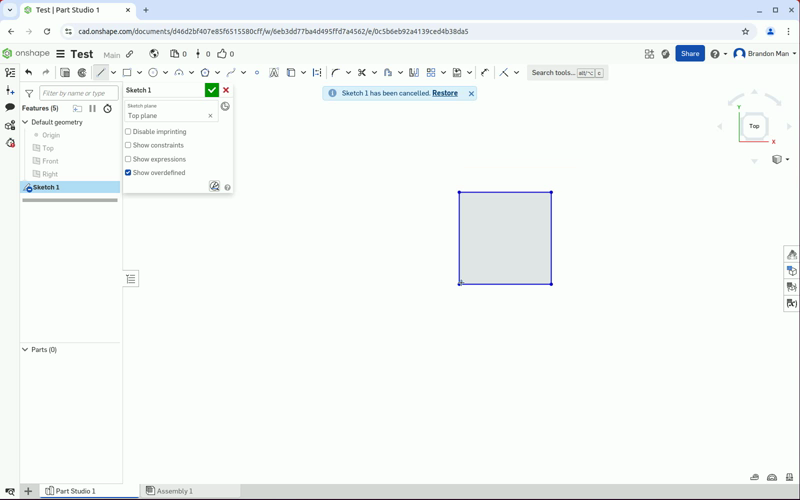
scroll(-6)
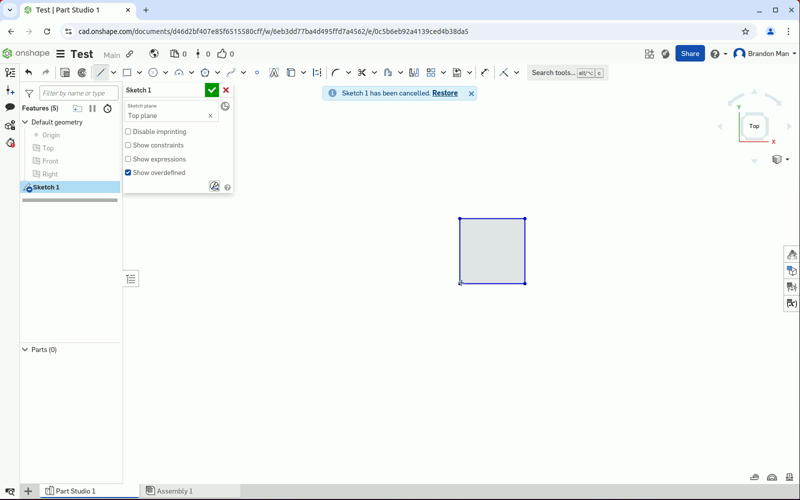
scroll(-6)
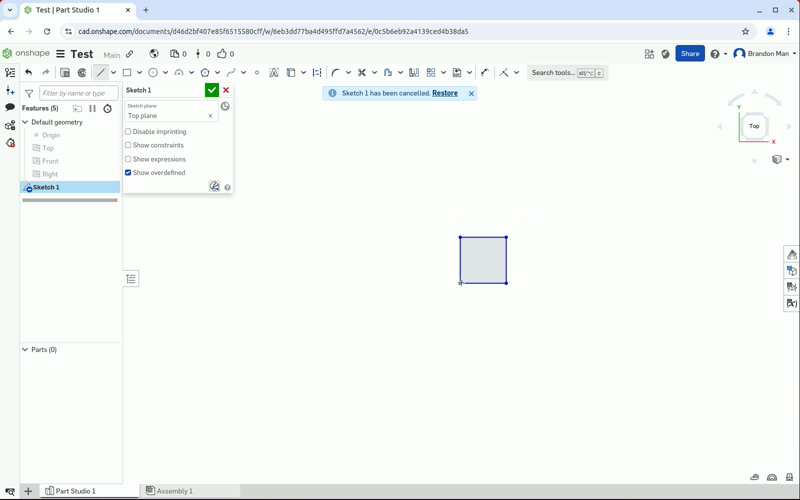
scroll(-6)
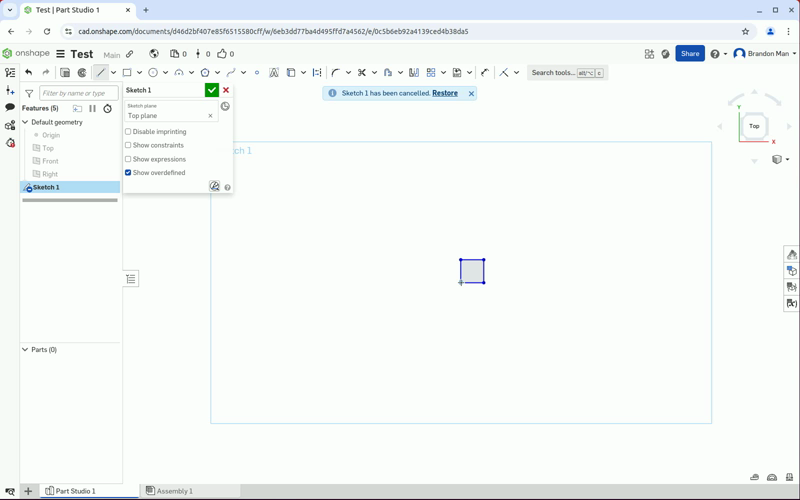
key_up(shift)
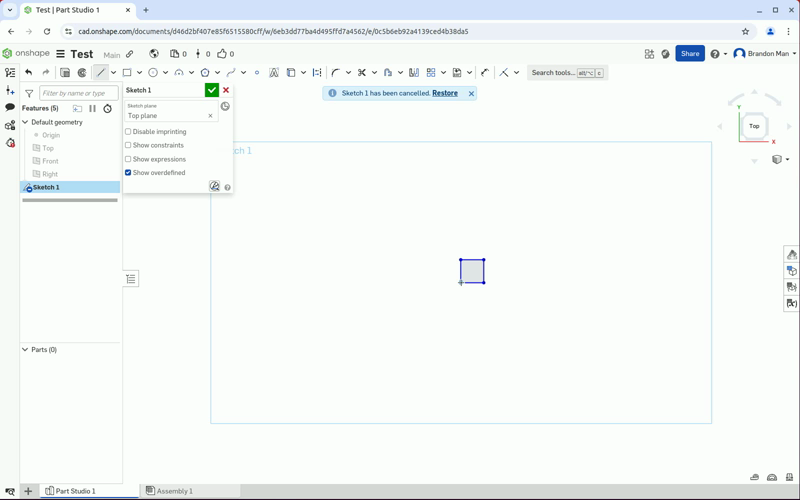
key_down(shift)
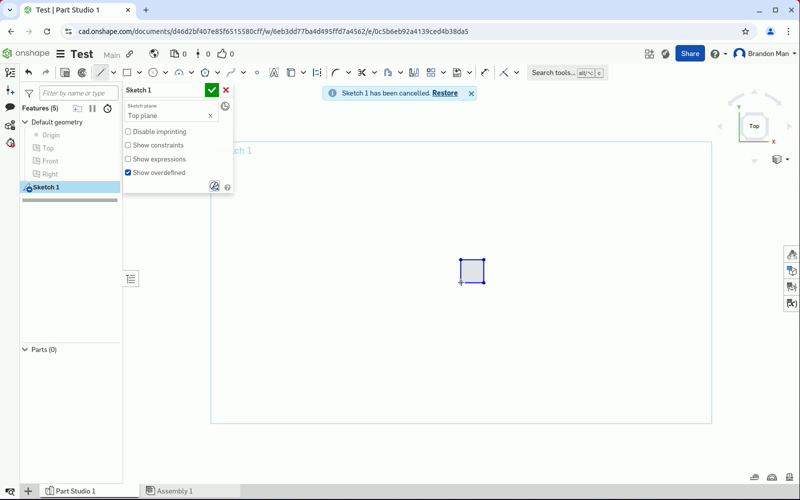
mouse_move(491, 282)
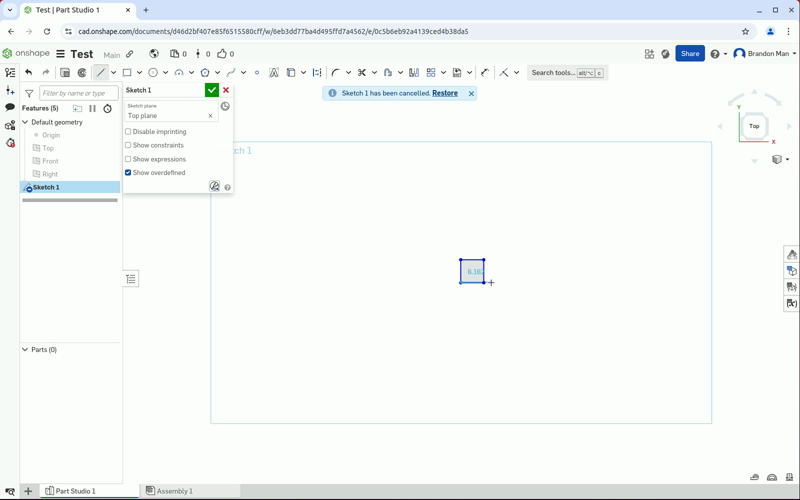
mouse_move(483, 282)
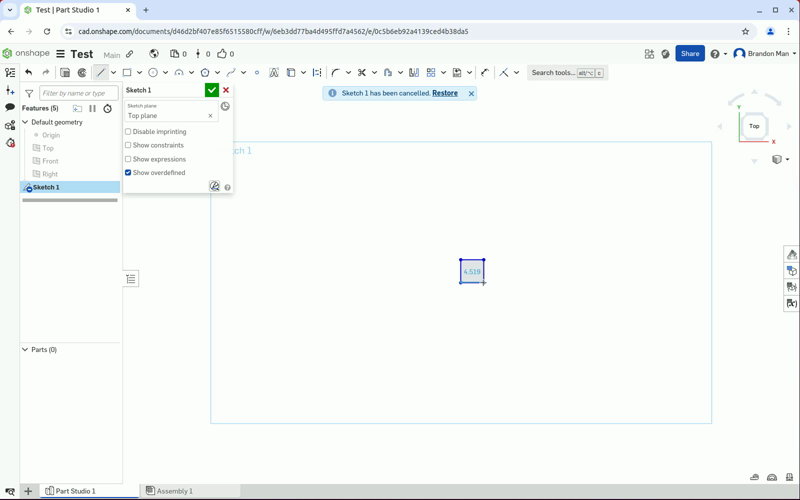
scroll(6)
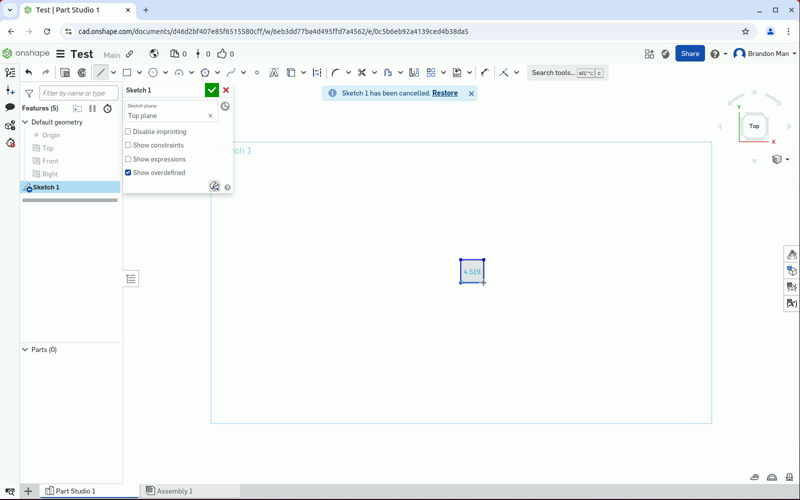
scroll(6)
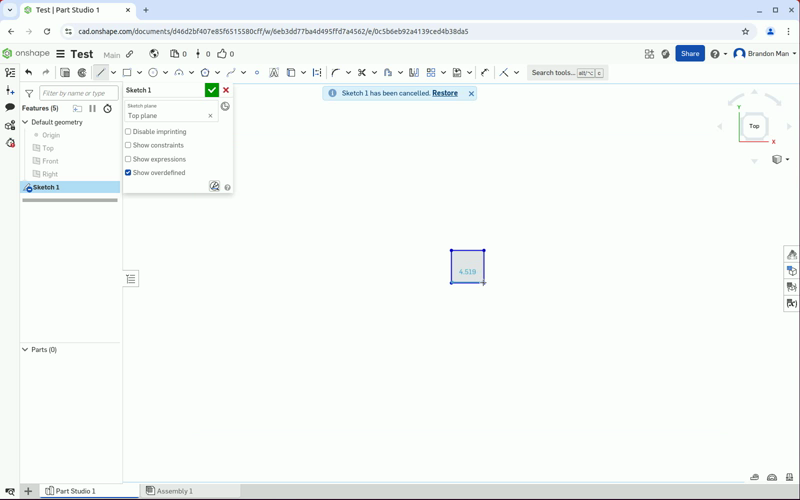
scroll(6)
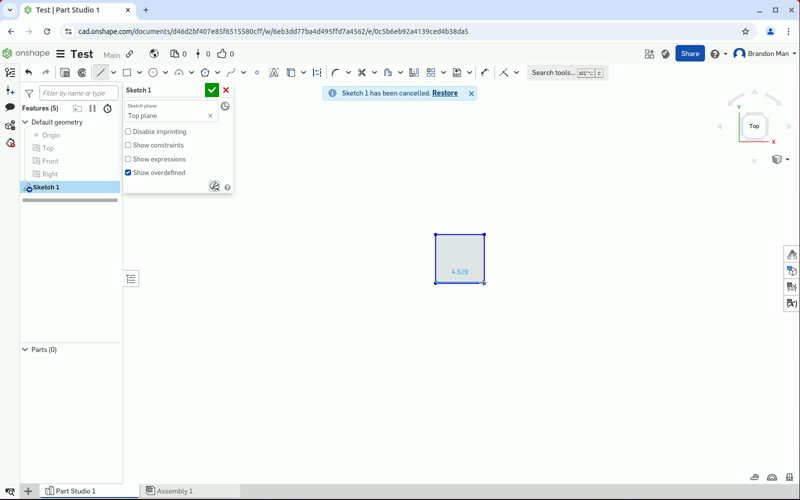
scroll(6)
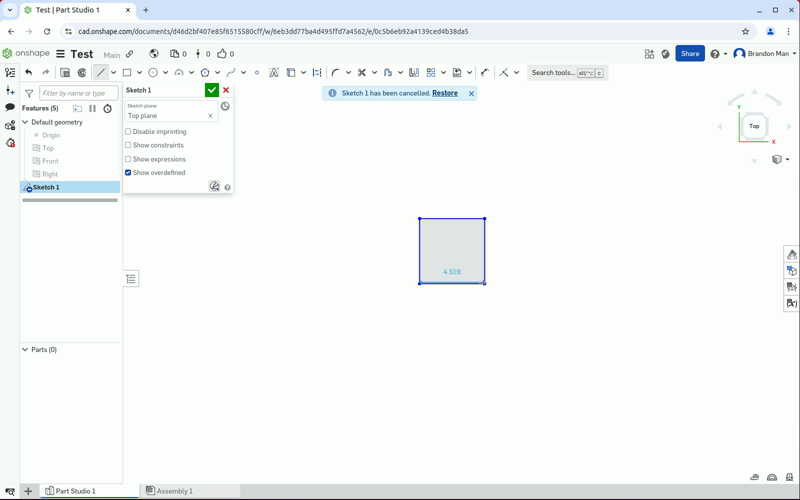
scroll(6)
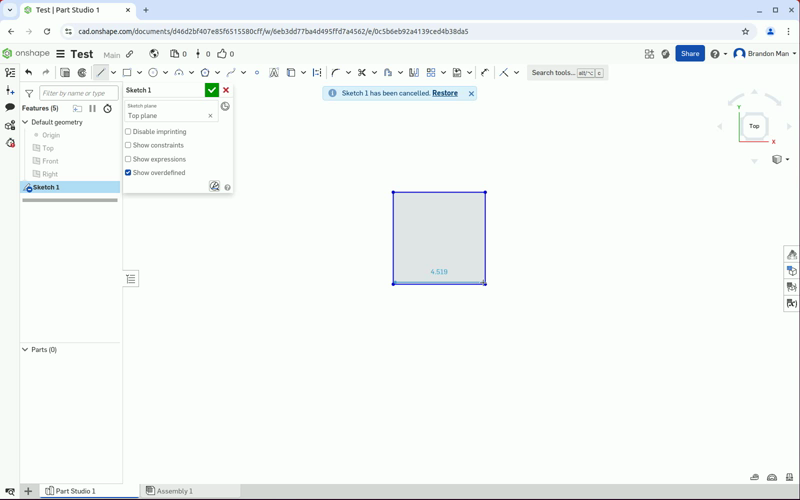
scroll(6)
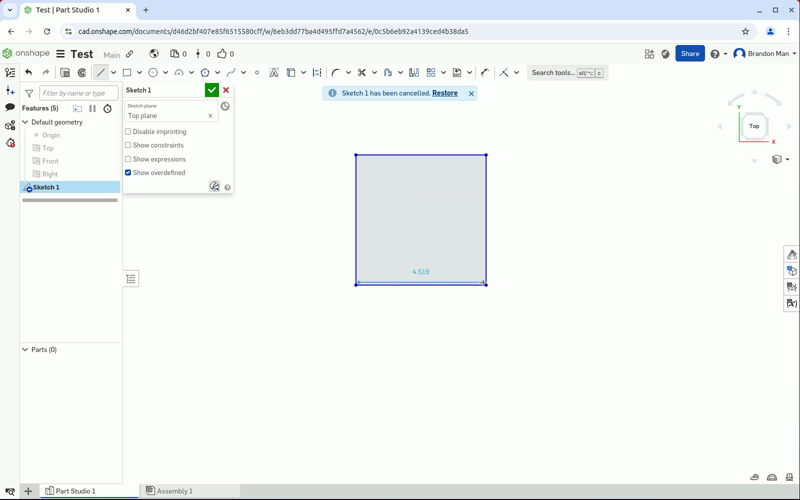
scroll(6)
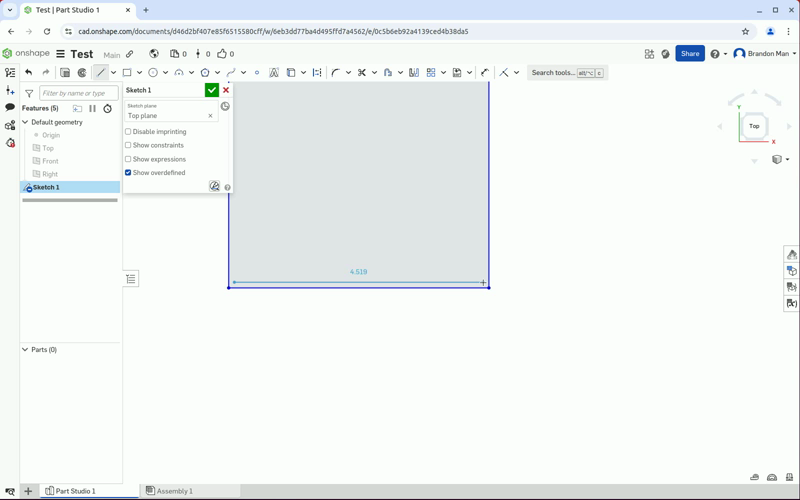
click(483, 282)
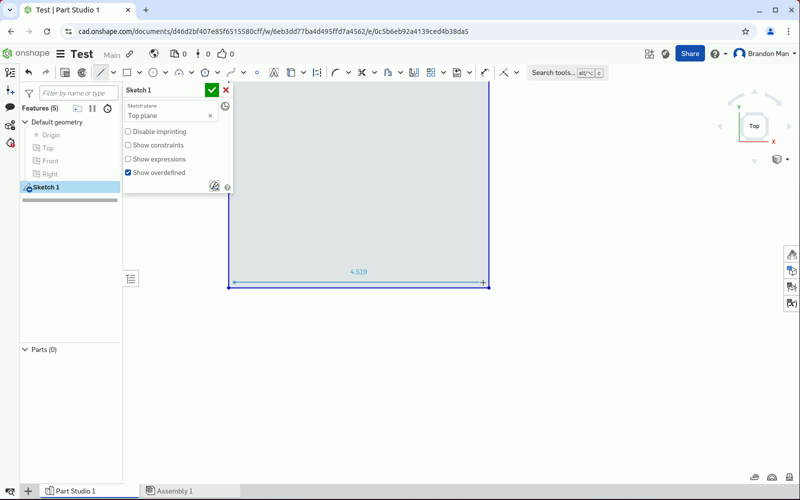
scroll(-6)
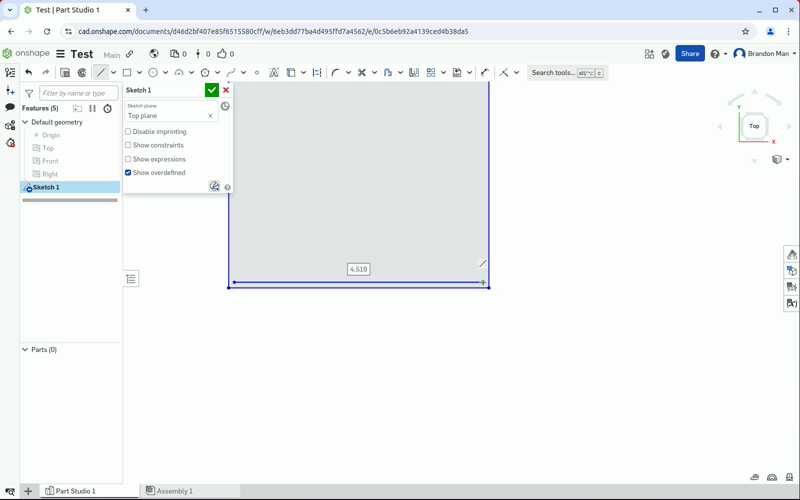
scroll(-6)
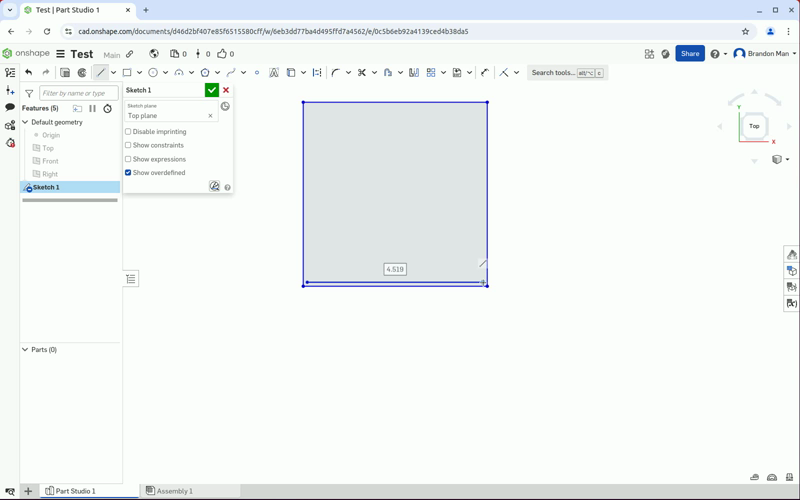
scroll(-6)
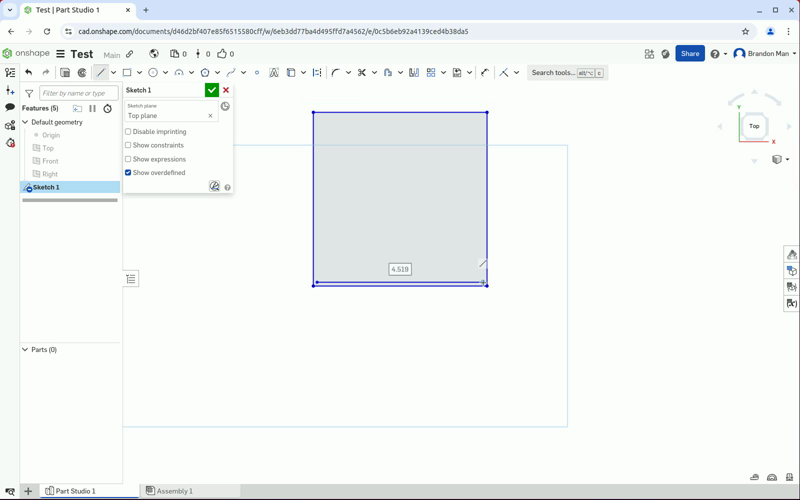
scroll(-6)
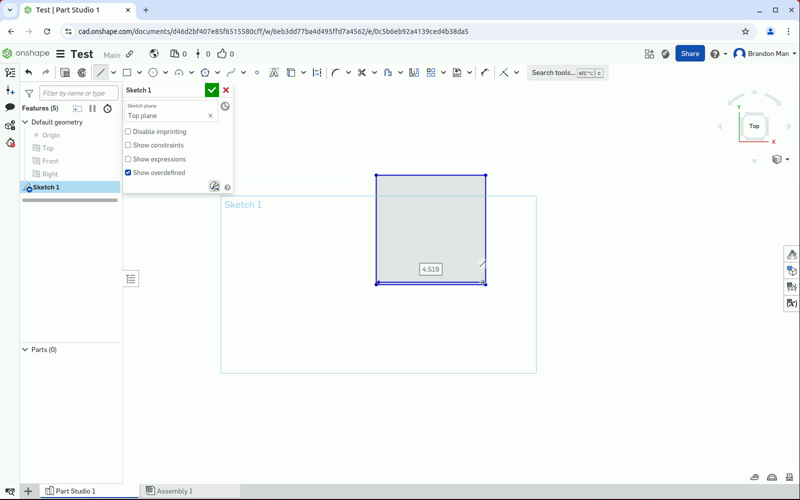
scroll(-6)
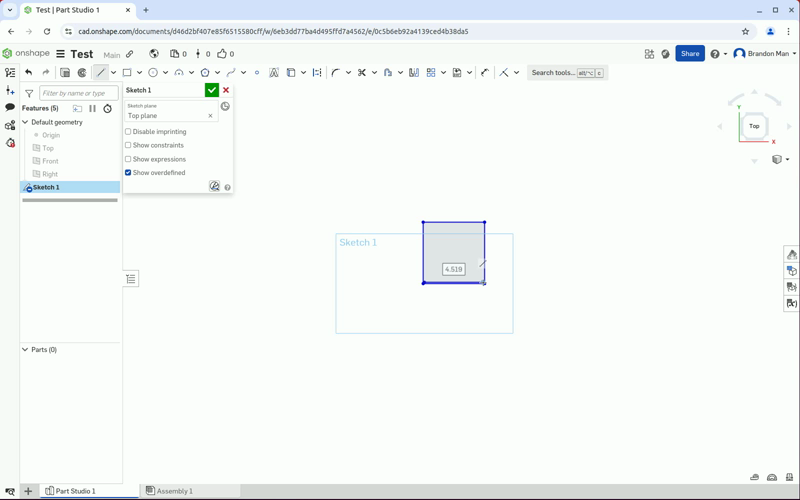
scroll(-6)
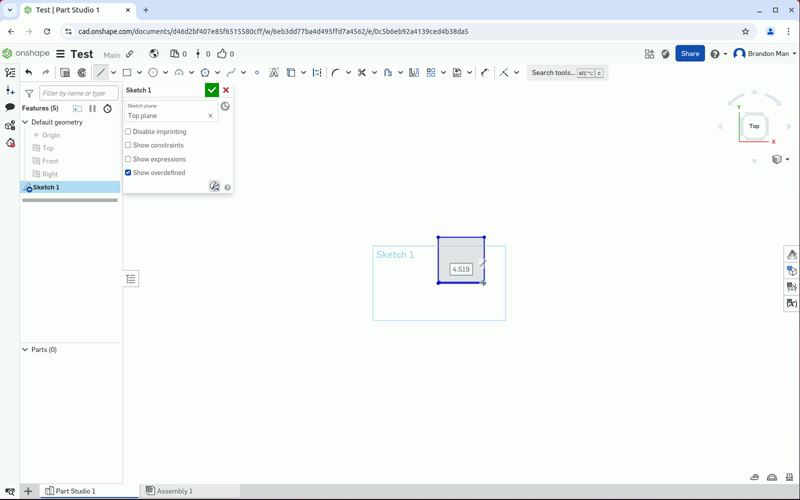
scroll(-6)
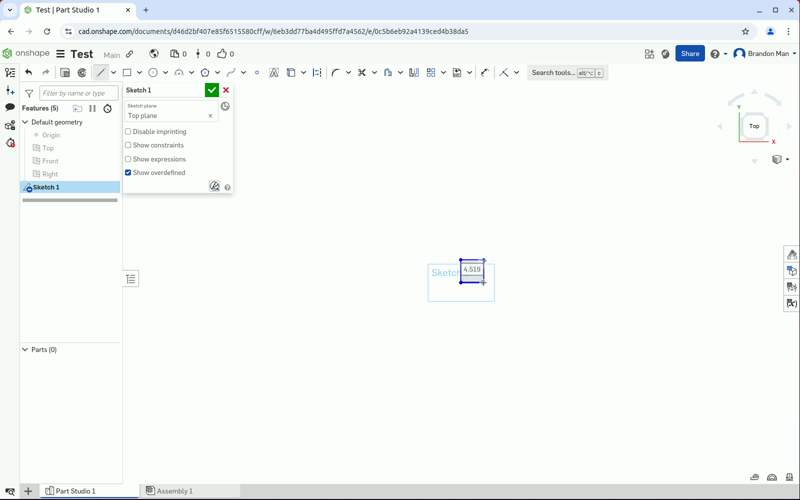
key_up(shift)
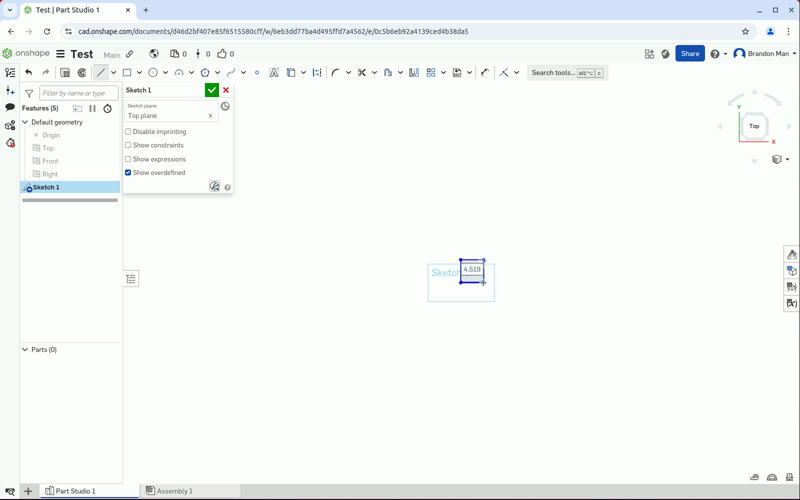
key_down(shift)
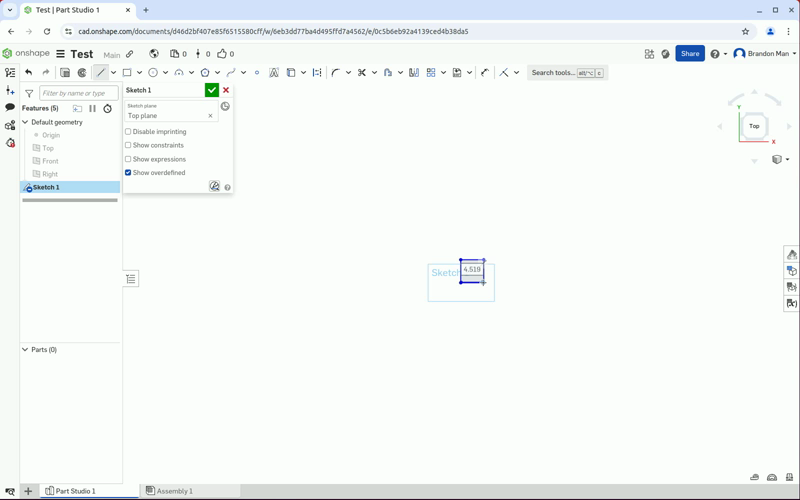
mouse_move(513, 282)
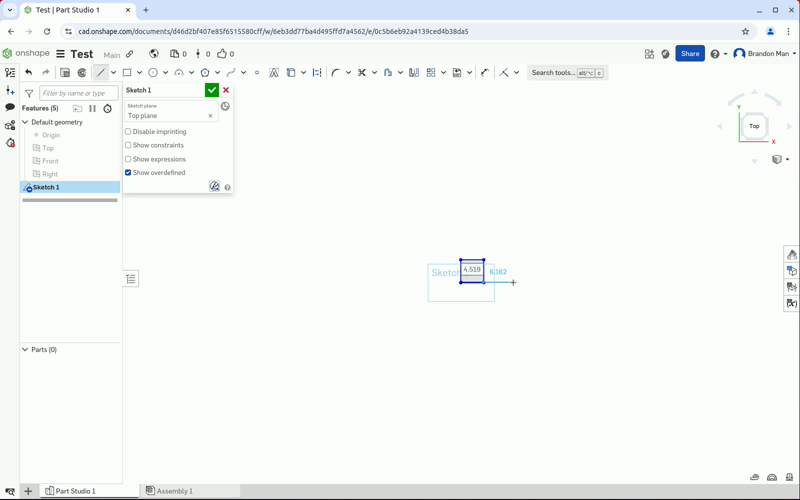
mouse_move(483, 260)
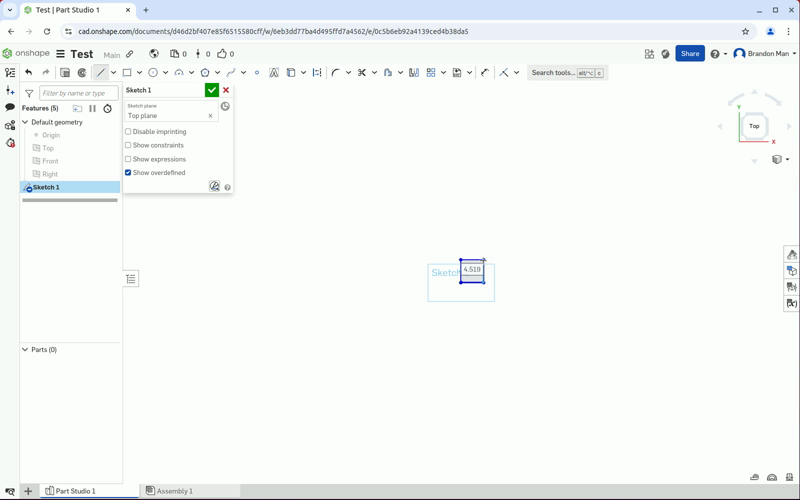
scroll(6)
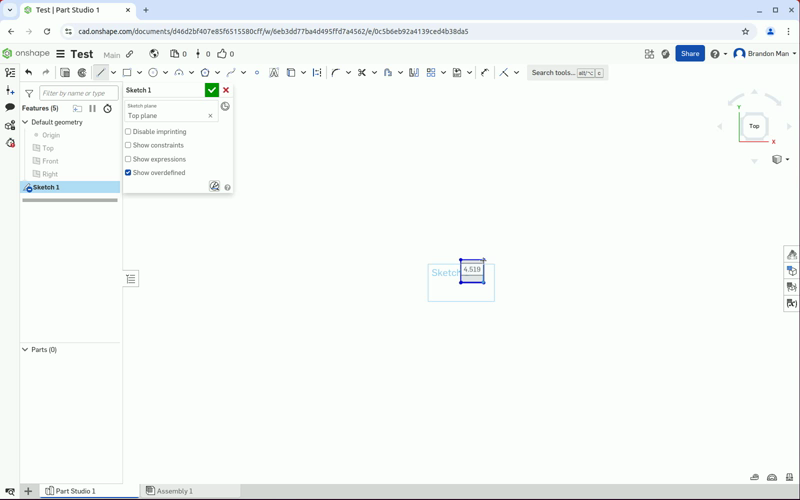
scroll(6)
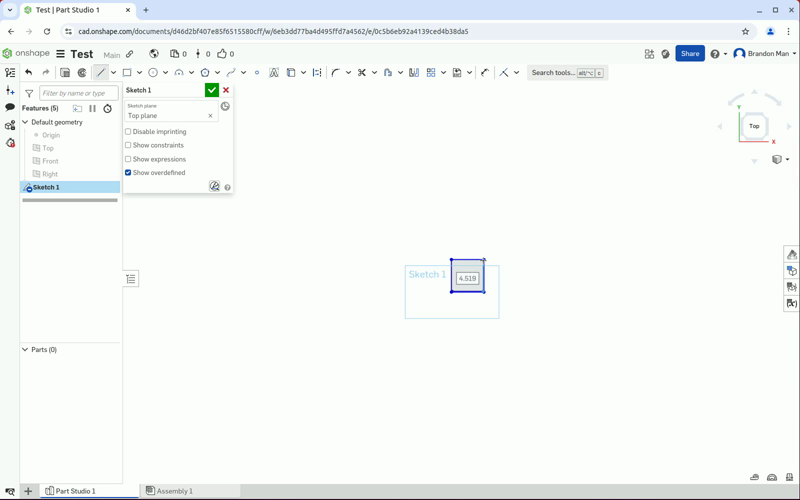
scroll(6)
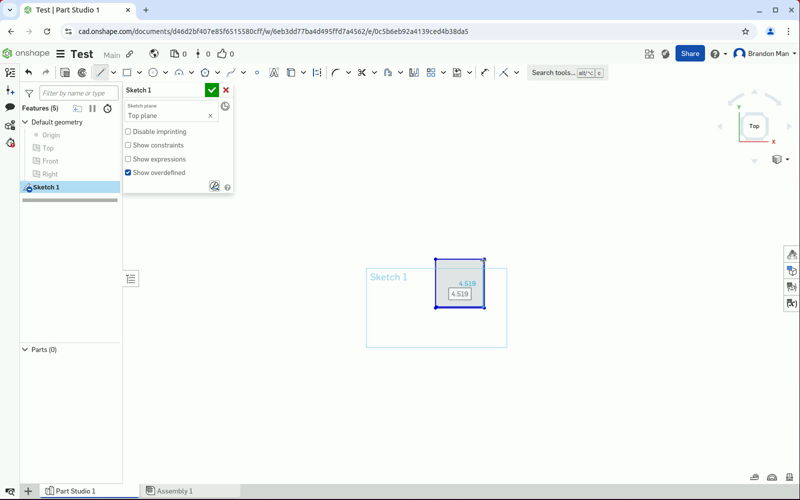
scroll(6)
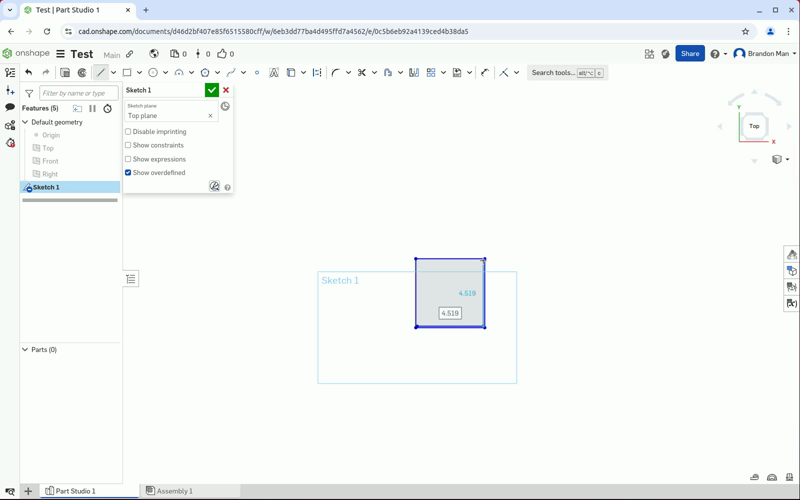
scroll(6)
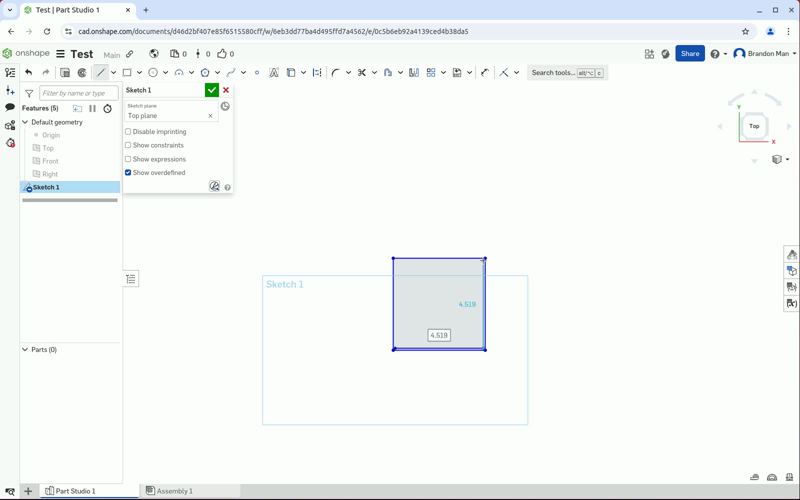
scroll(6)
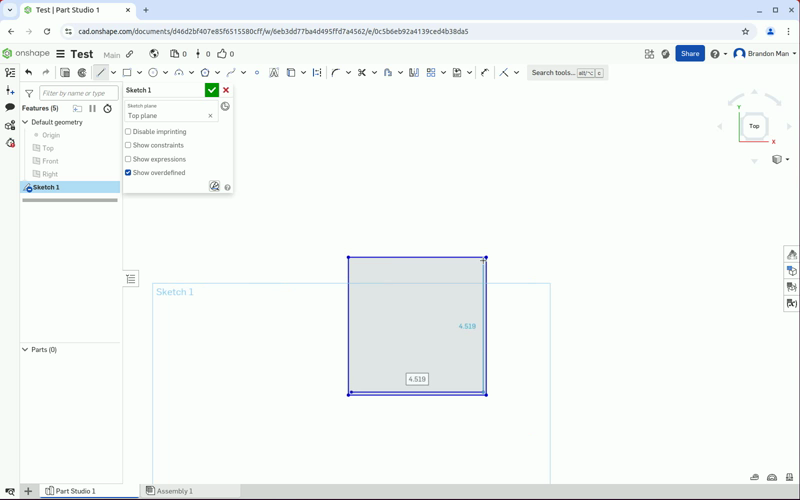
scroll(6)
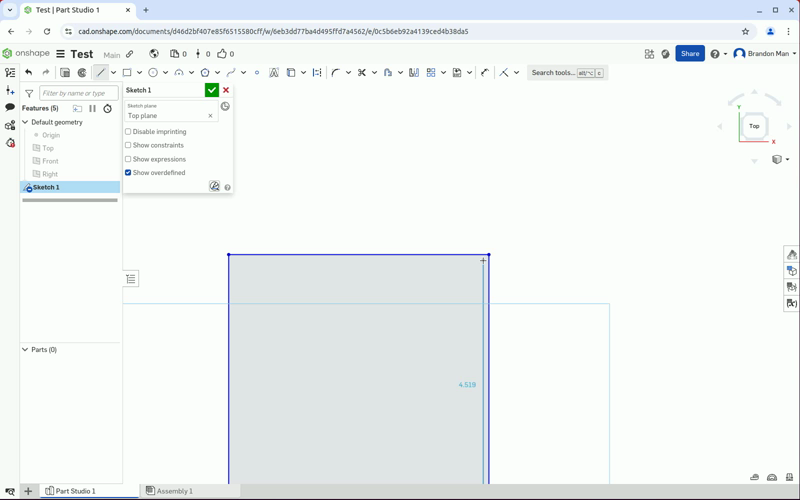
click(483, 260)
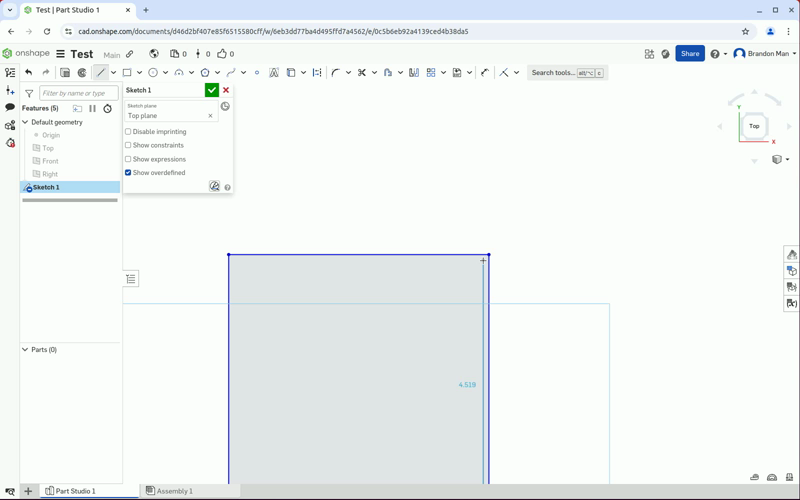
scroll(-6)
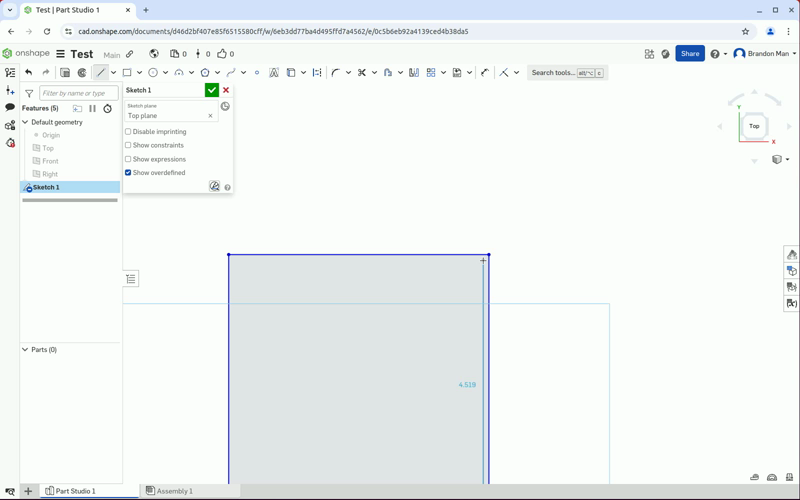
scroll(-6)
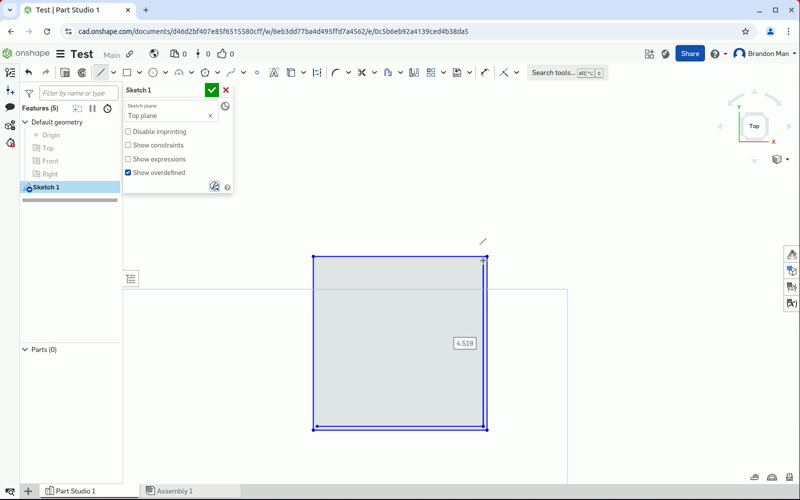
scroll(-6)
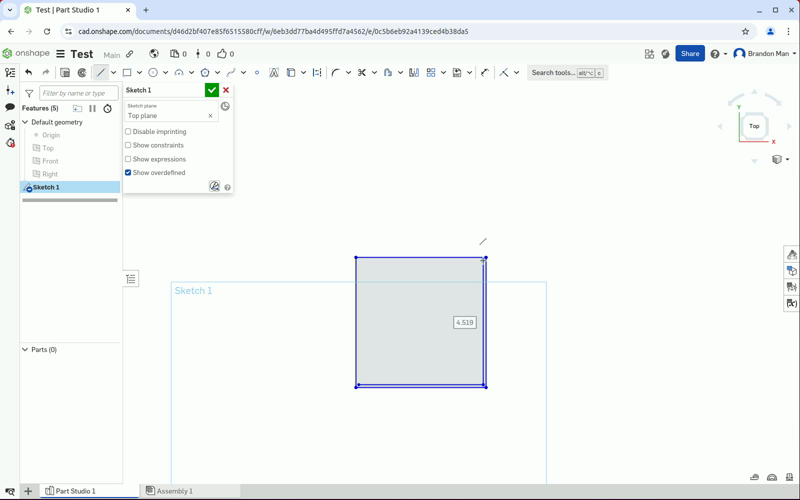
scroll(-6)
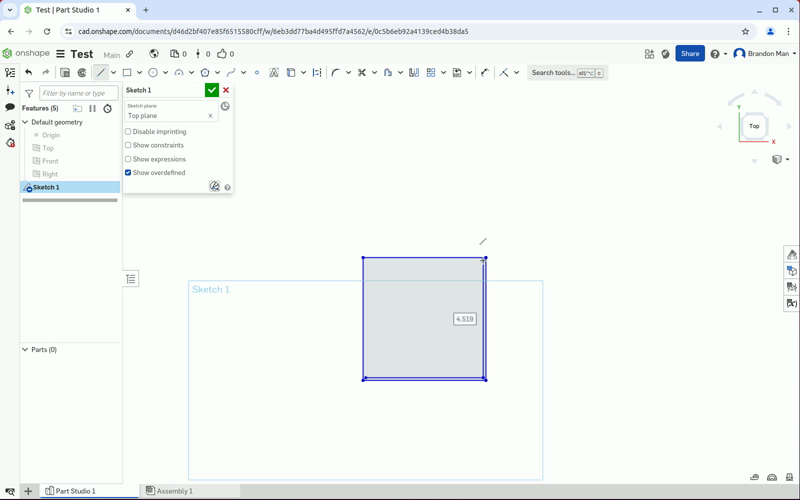
scroll(-6)
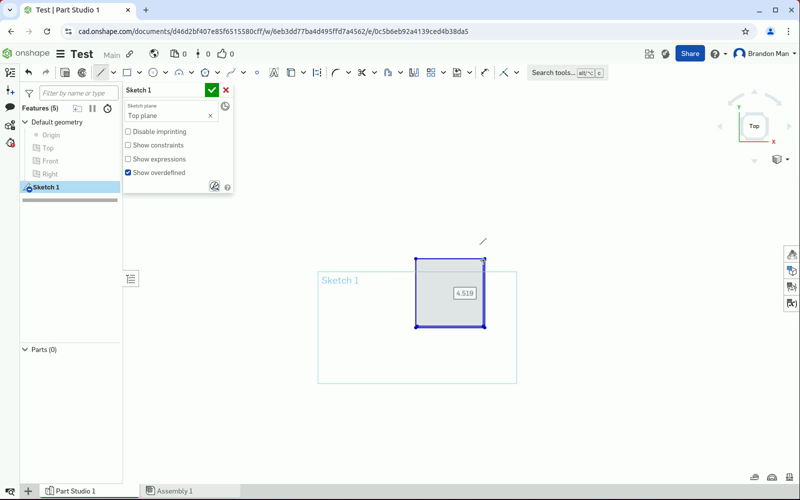
scroll(-6)
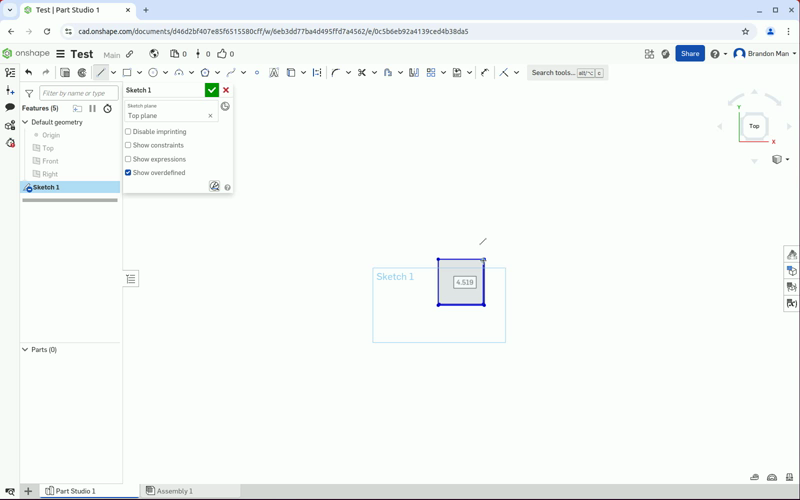
scroll(-6)
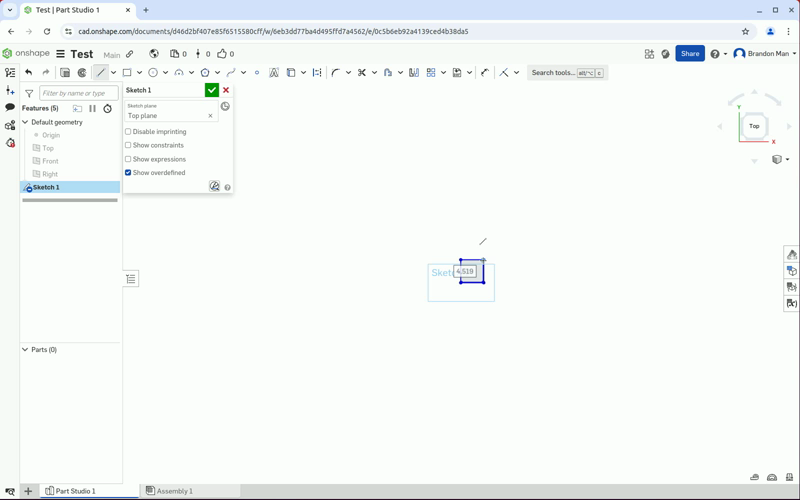
key_up(shift)
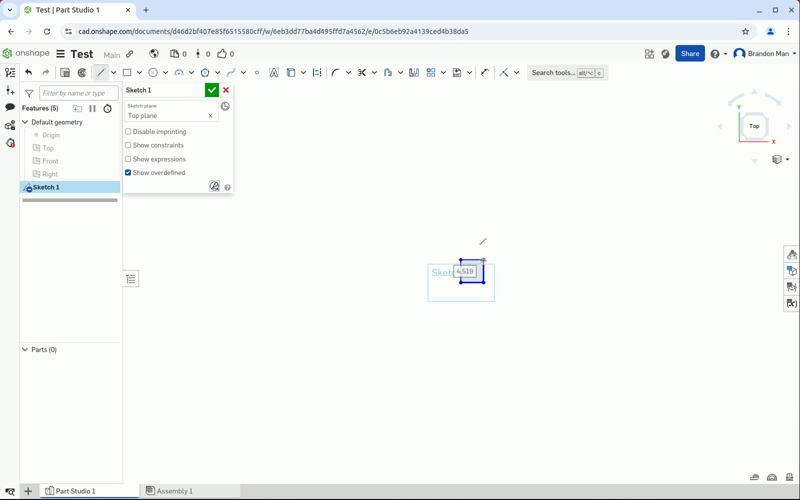
key_down(shift)
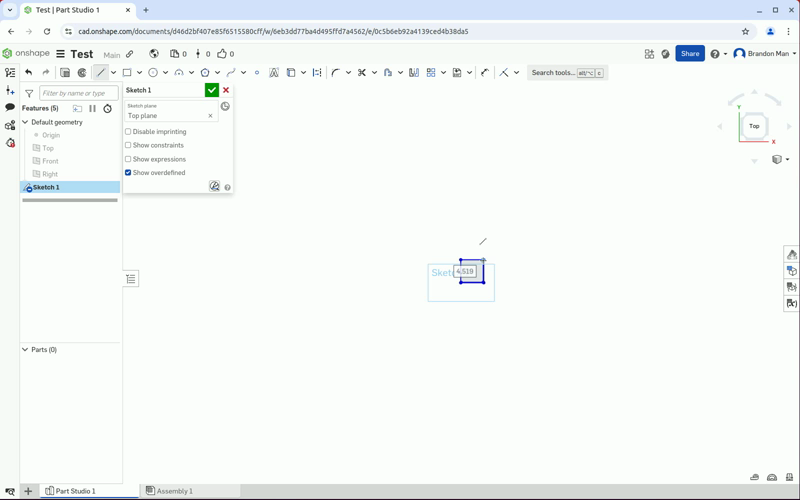
mouse_move(513, 260)
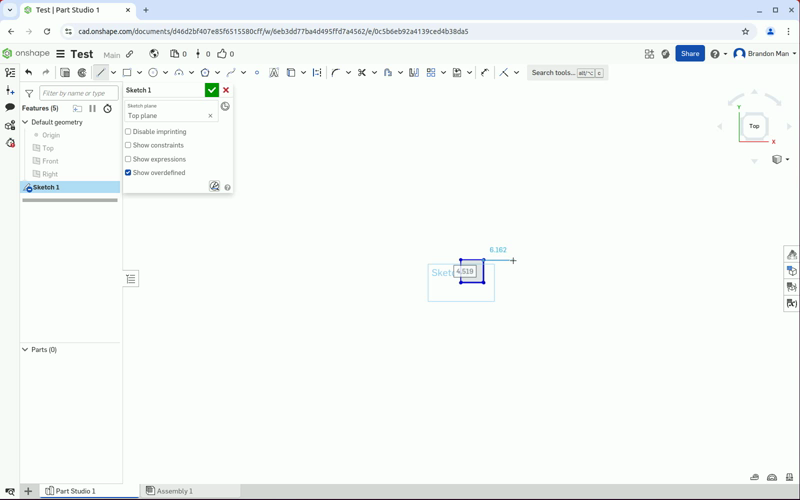
mouse_move(461, 260)
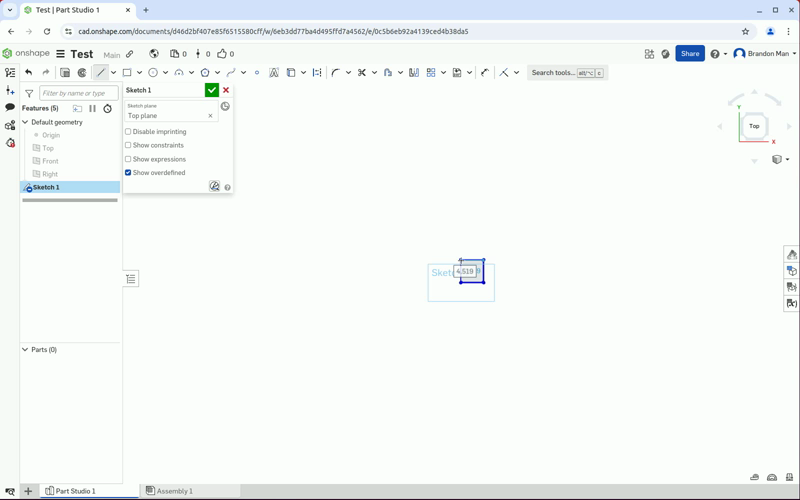
scroll(6)
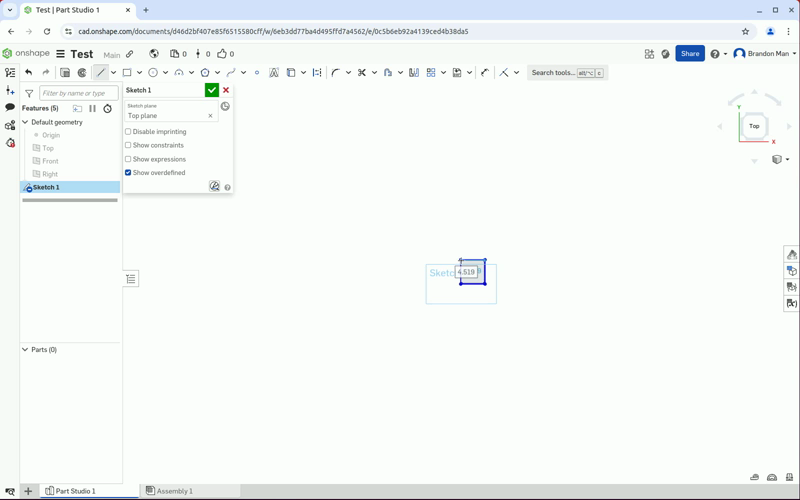
scroll(6)
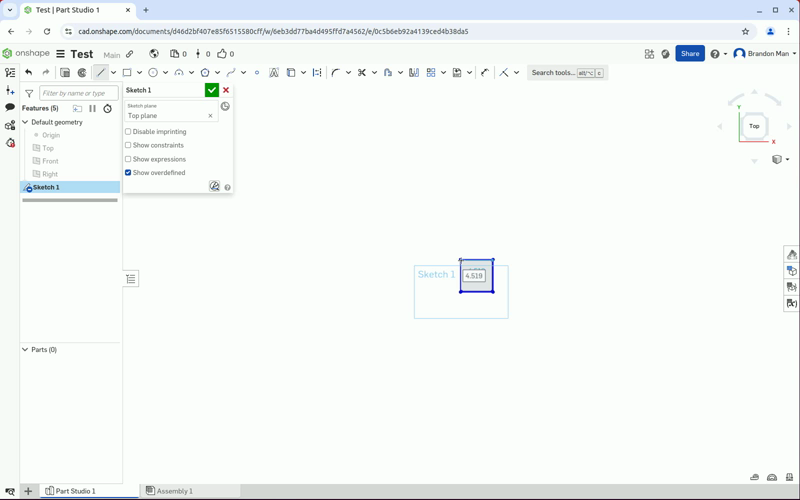
scroll(6)
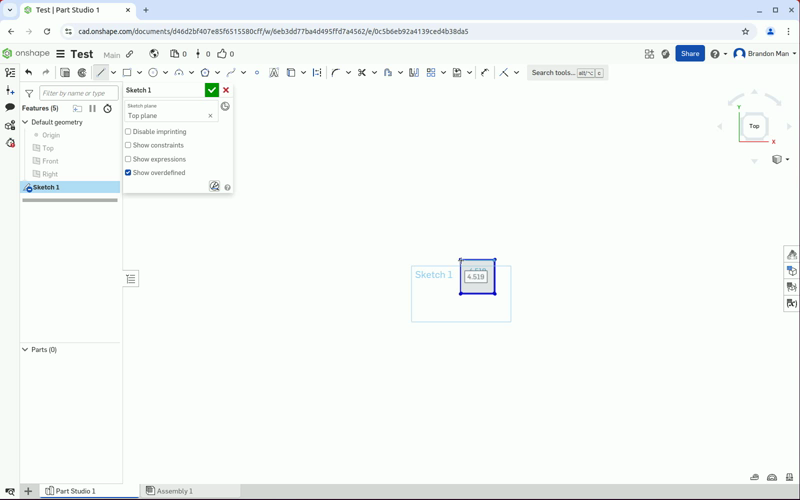
scroll(6)
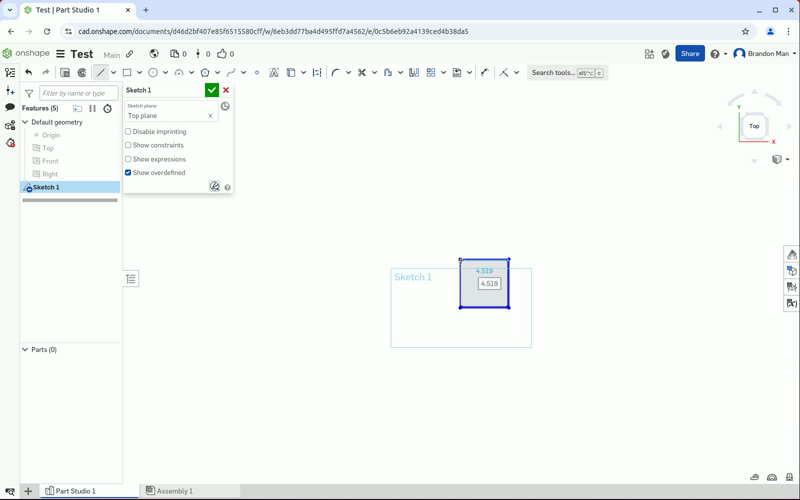
scroll(6)
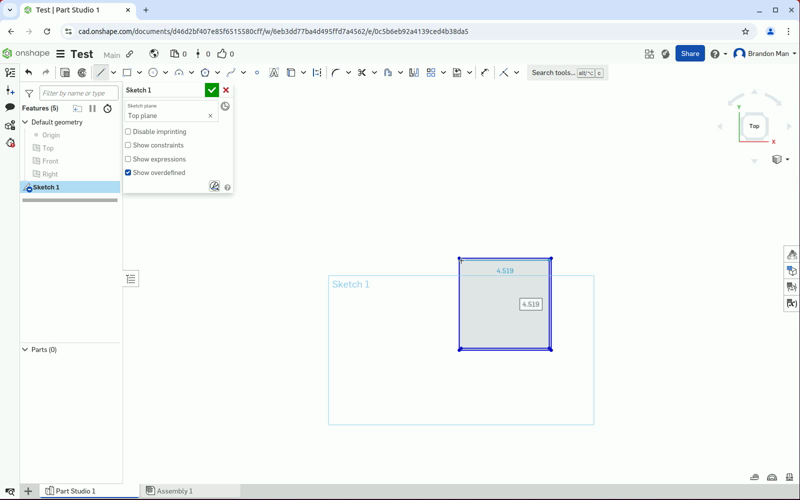
scroll(6)
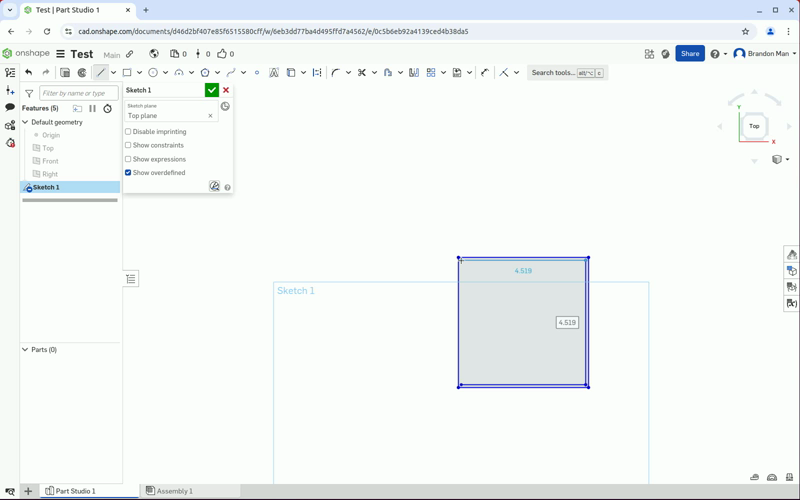
scroll(6)
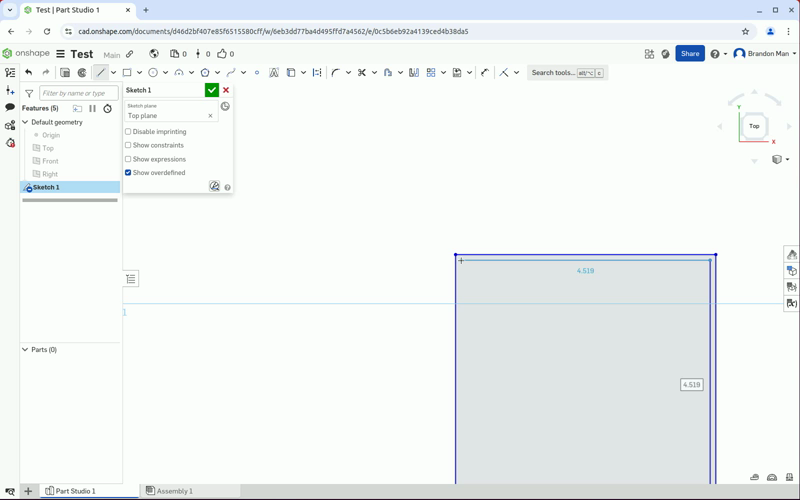
click(461, 260)
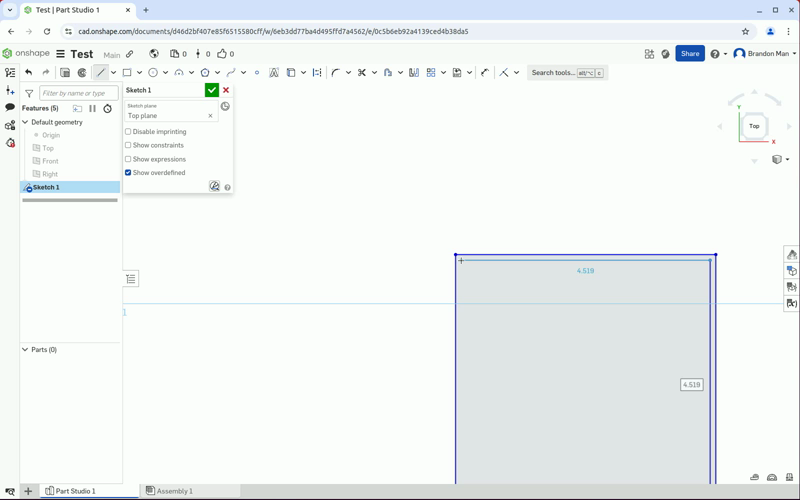
scroll(-6)
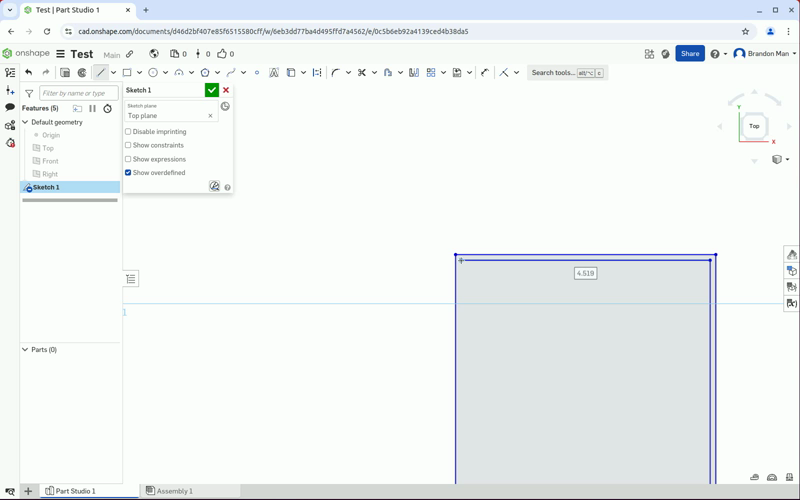
scroll(-6)
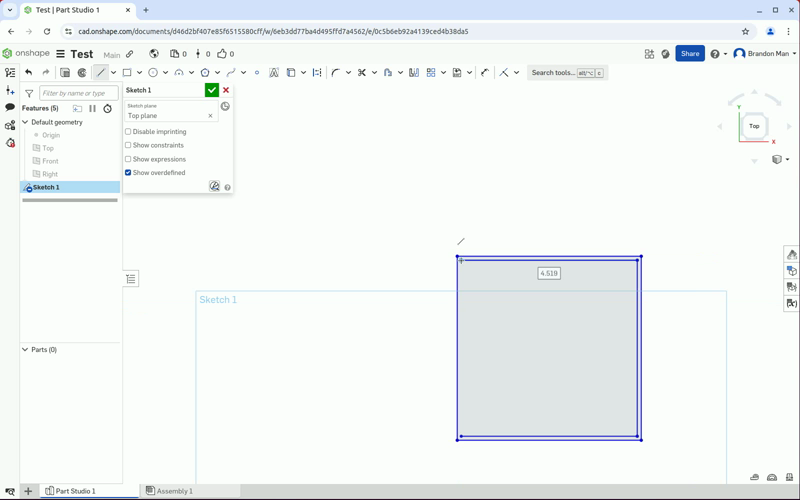
scroll(-6)
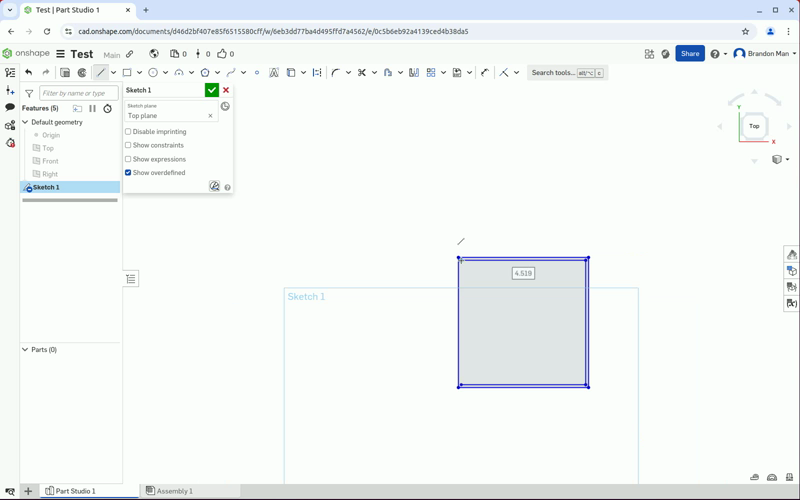
scroll(-6)
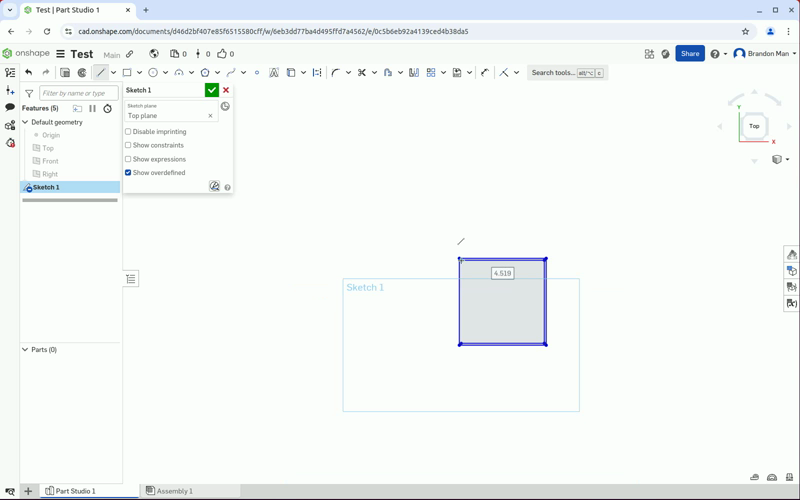
scroll(-6)
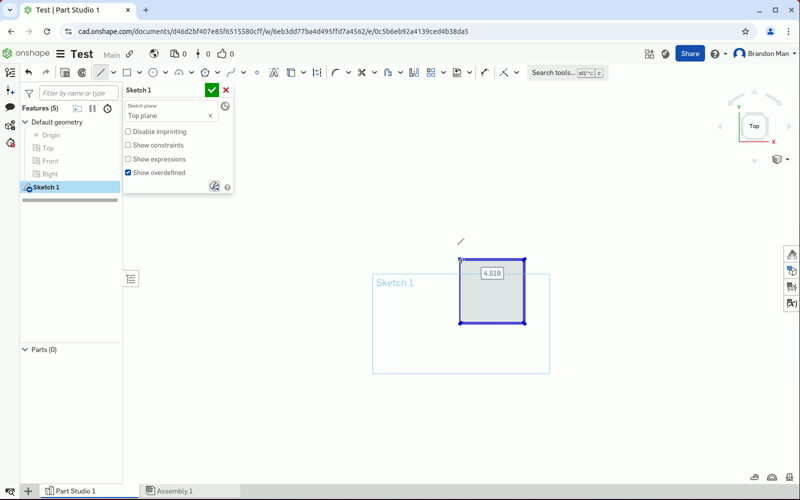
scroll(-6)
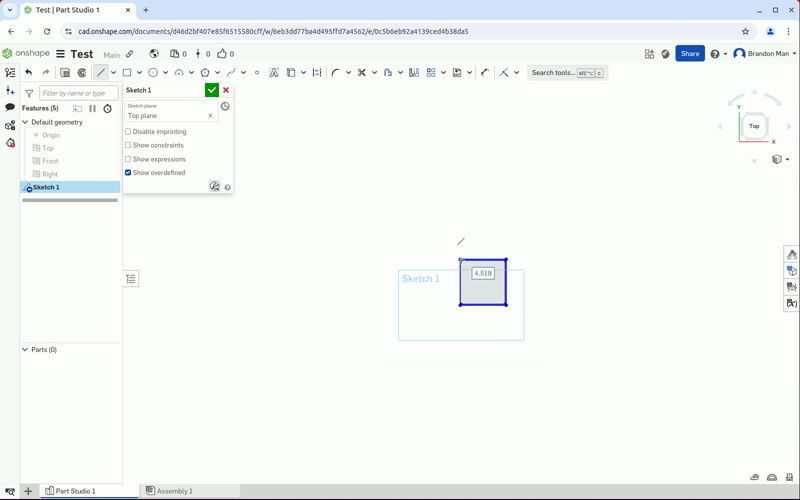
scroll(-6)
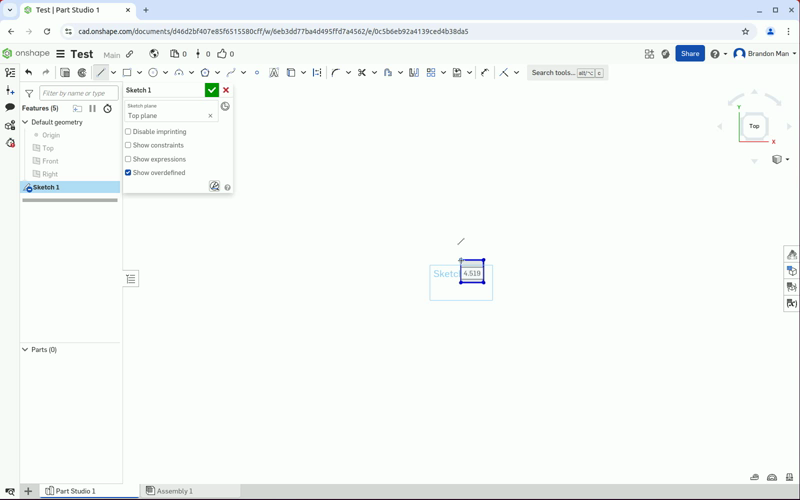
key_up(shift)
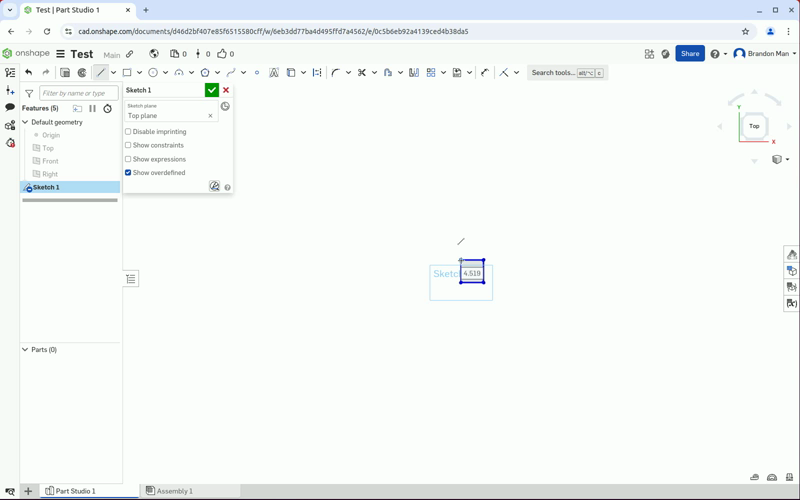
mouse_move(491, 260)
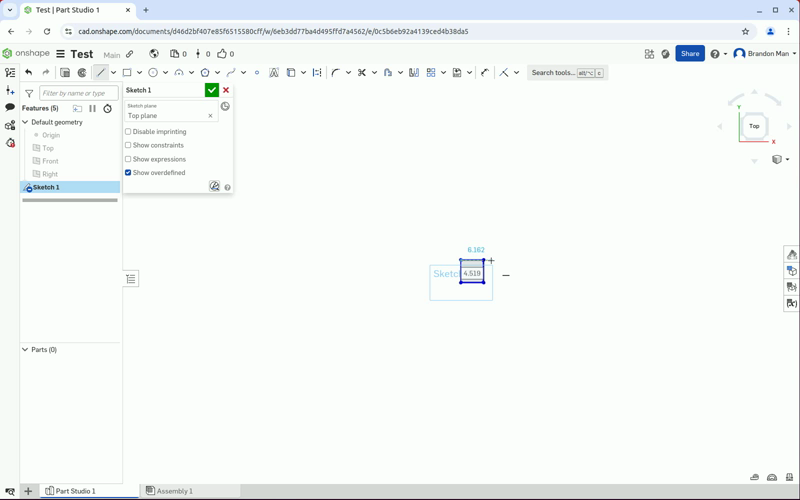
key_down(shift)
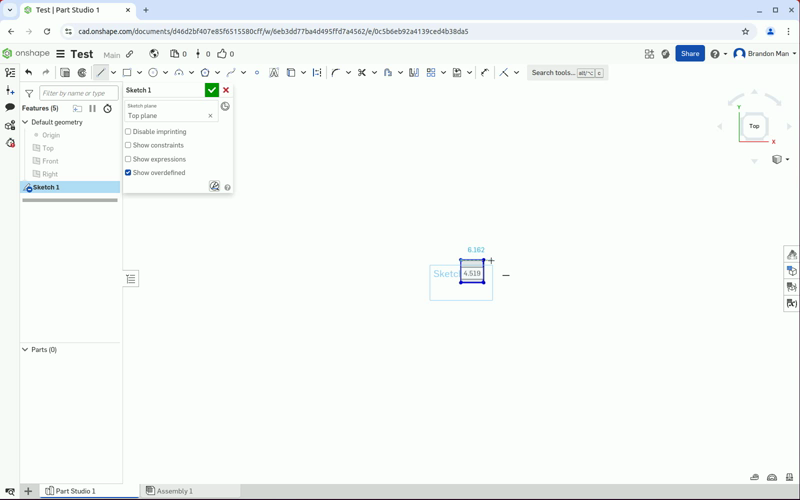
mouse_move(461, 282)
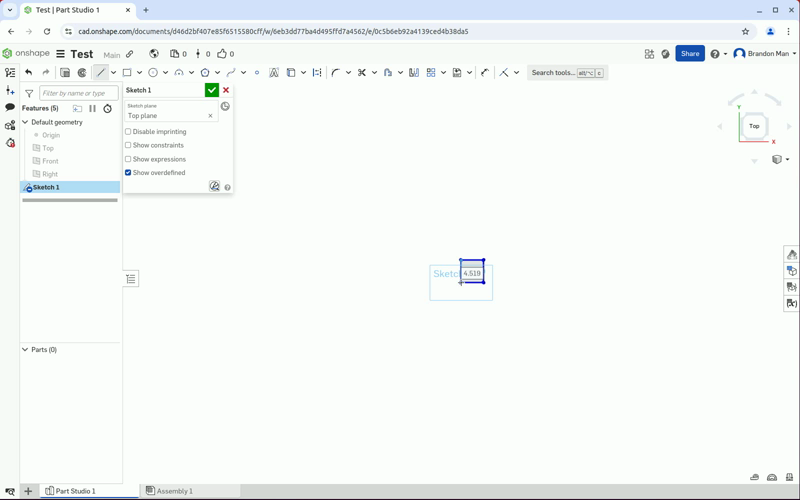
scroll(6)
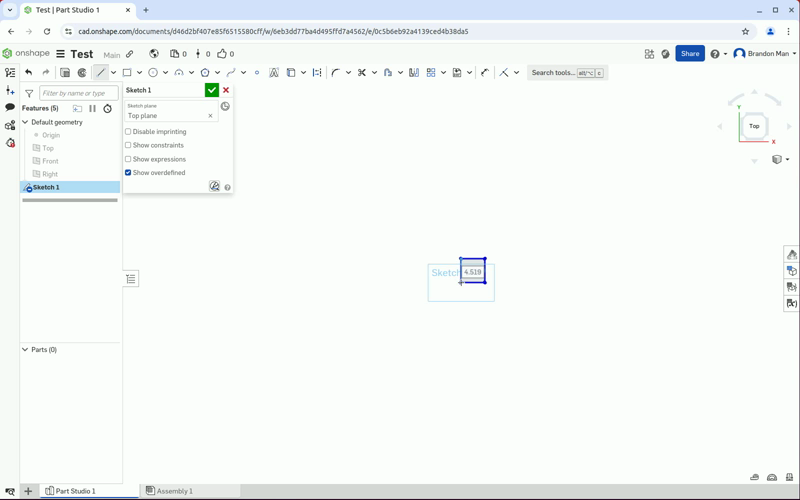
scroll(6)
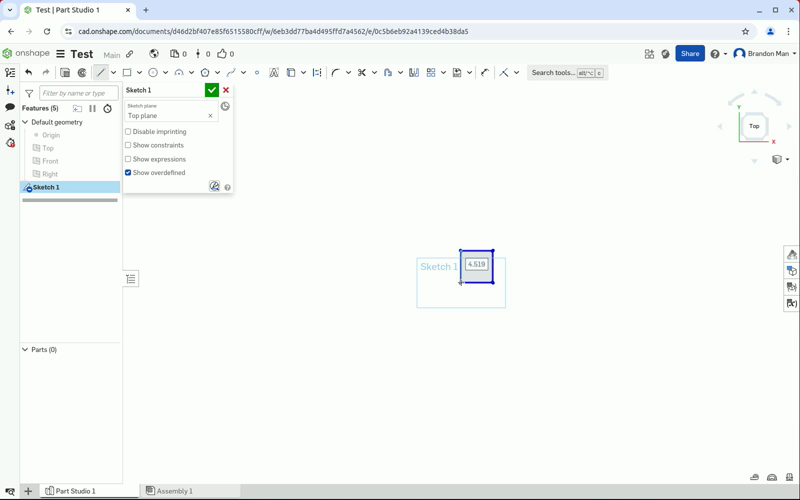
scroll(6)
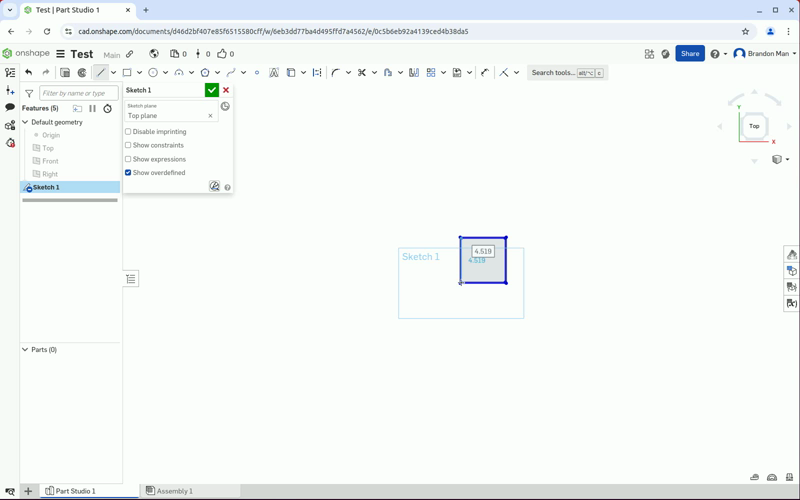
scroll(6)
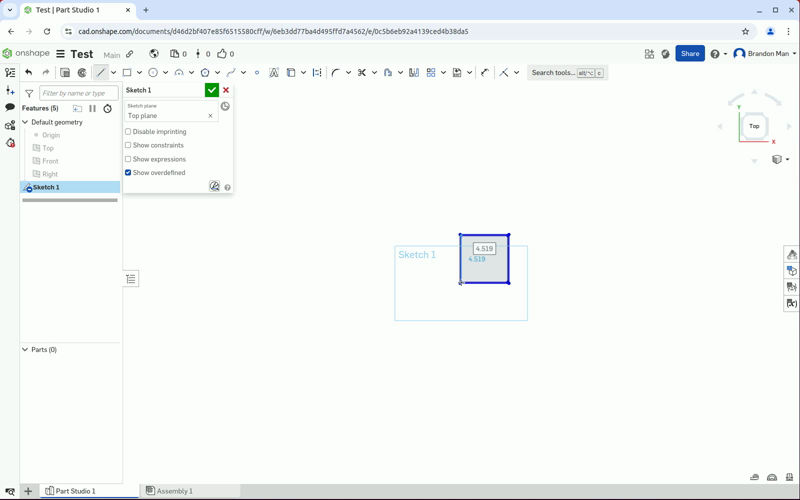
scroll(6)
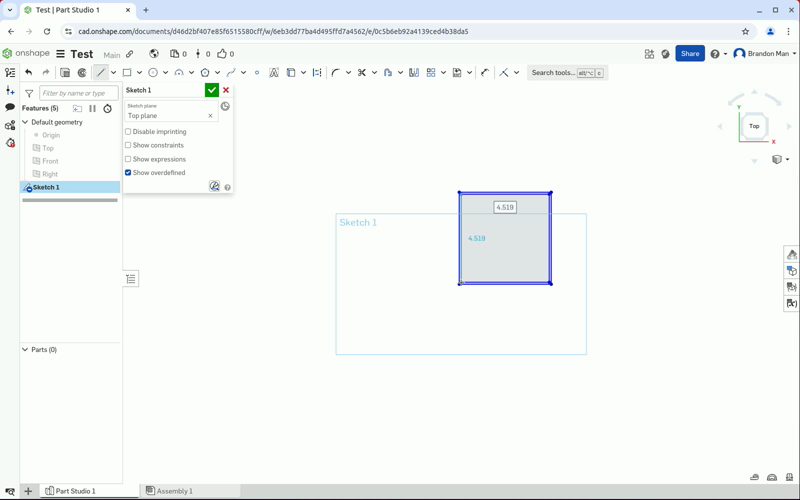
scroll(6)
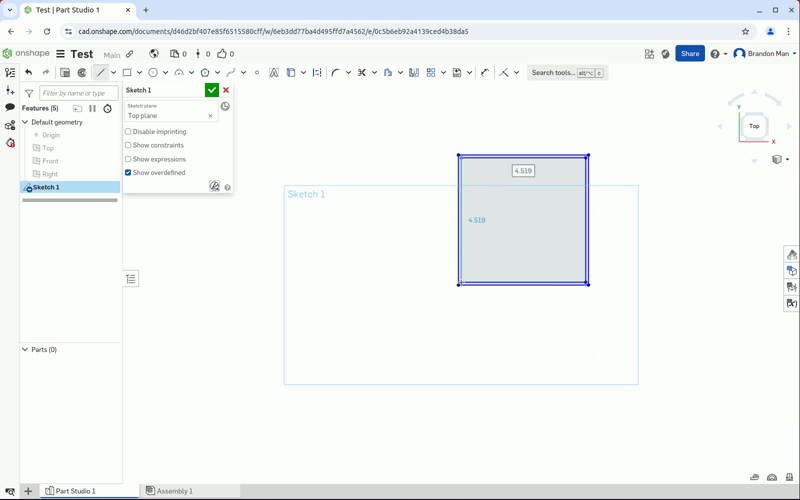
scroll(6)
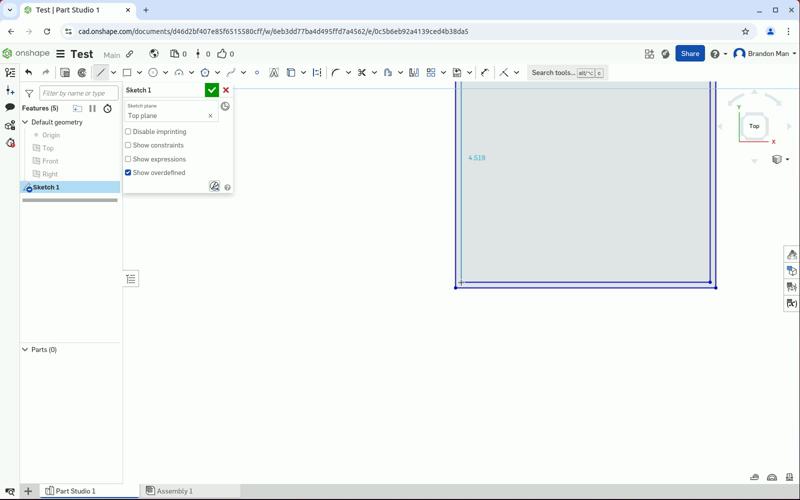
key_up(shift)
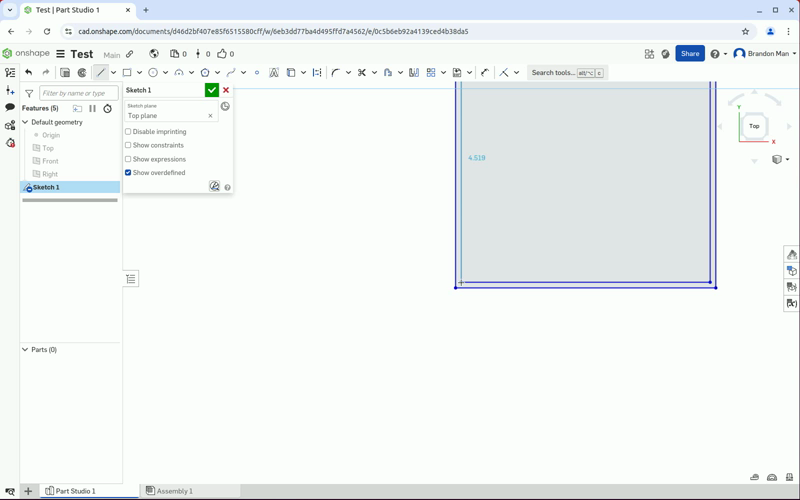
click(461, 282)
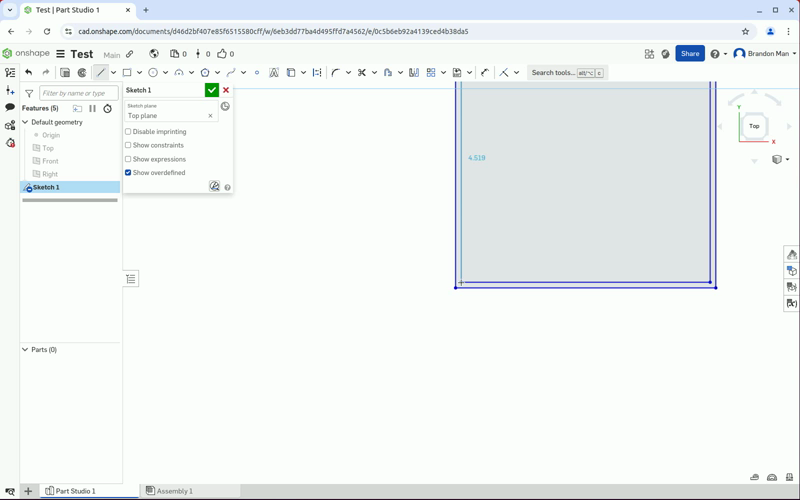
scroll(-6)
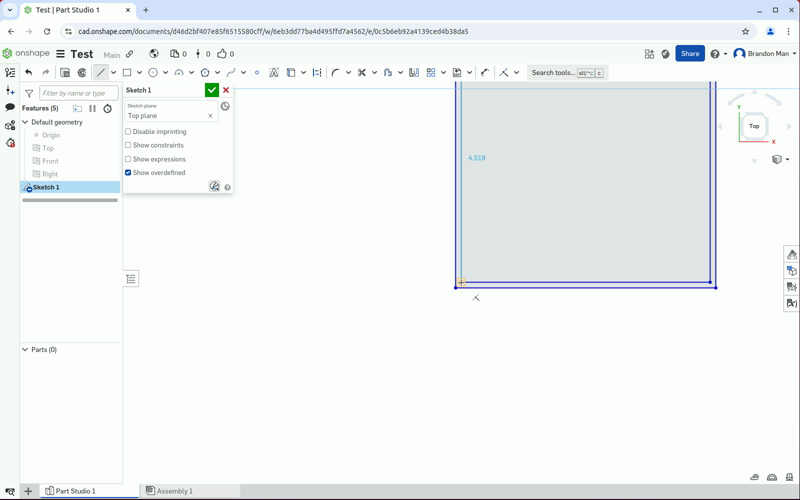
scroll(-6)
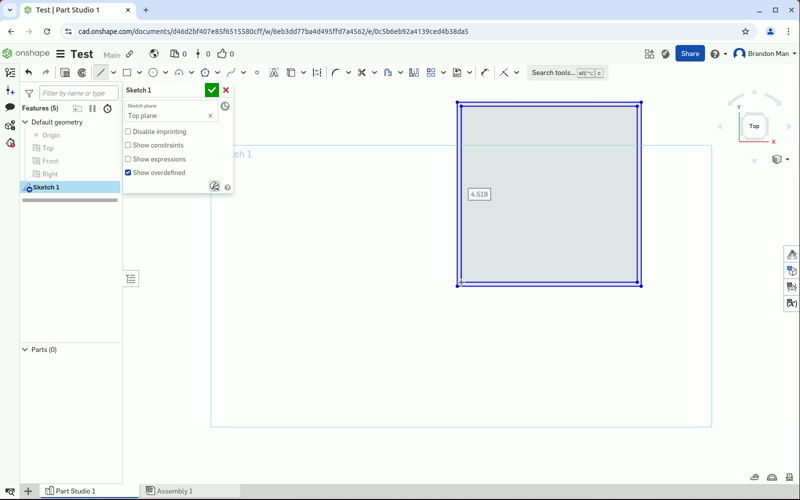
scroll(-6)
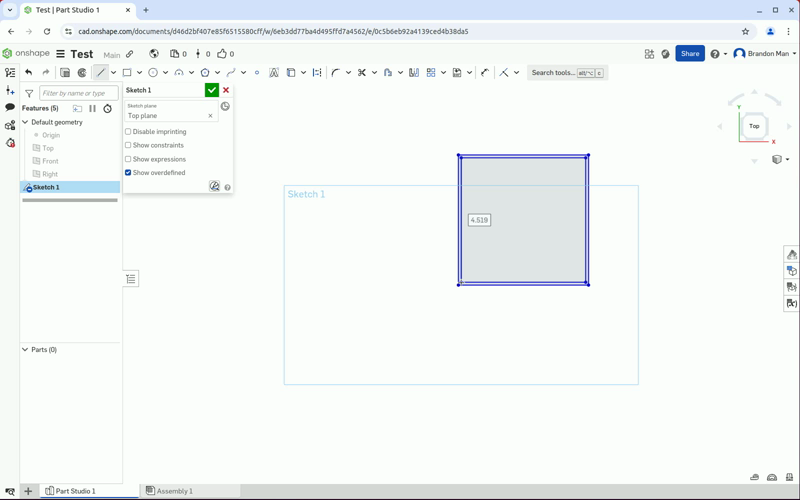
scroll(-6)
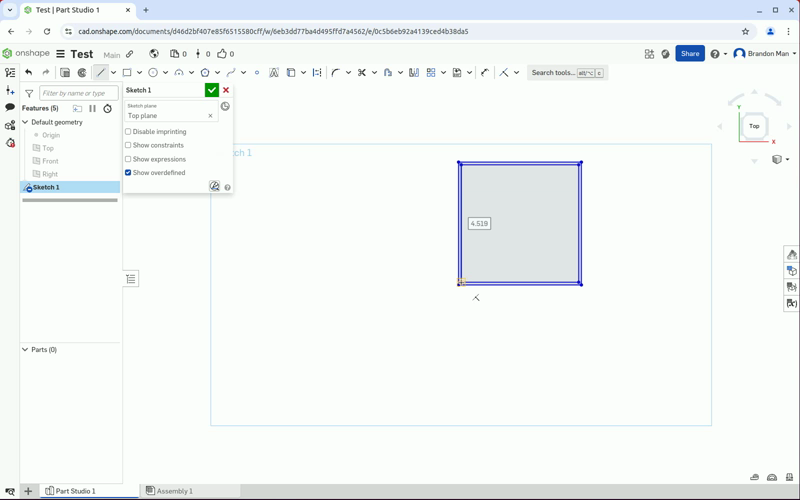
scroll(-6)
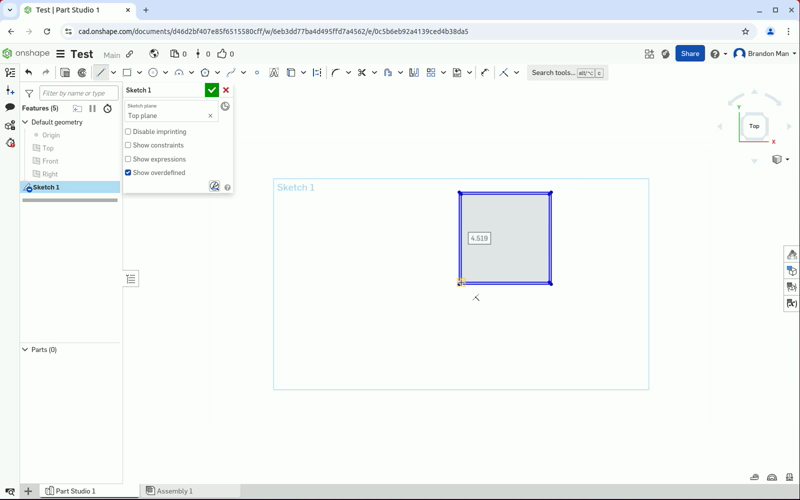
scroll(-6)
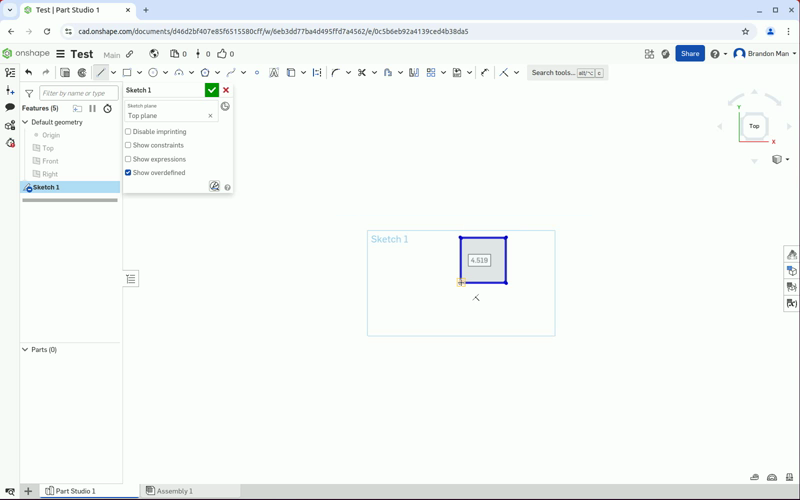
scroll(-6)
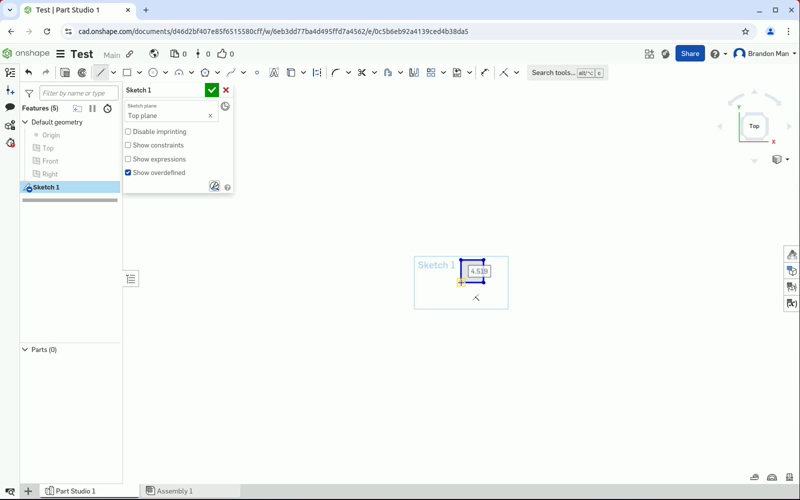
key(esc)
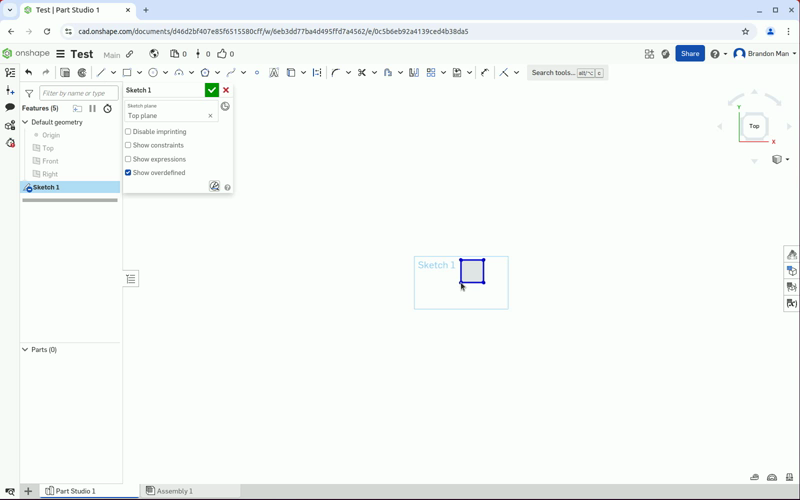
mouse_move(483, 279)
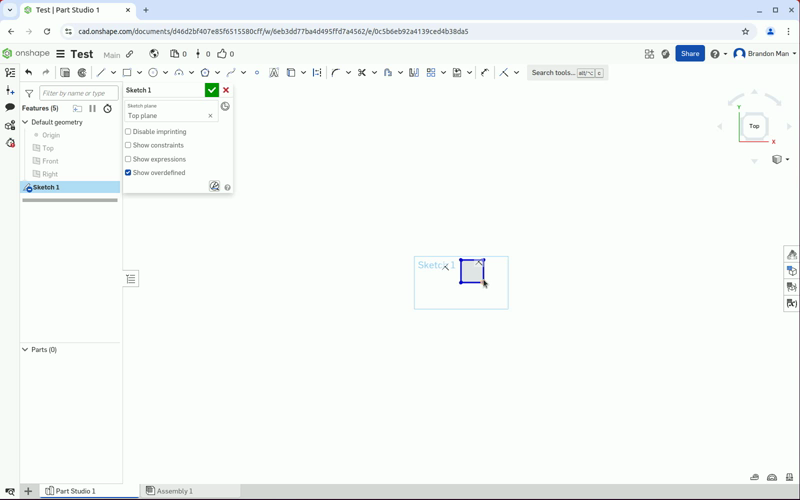
scroll(6)
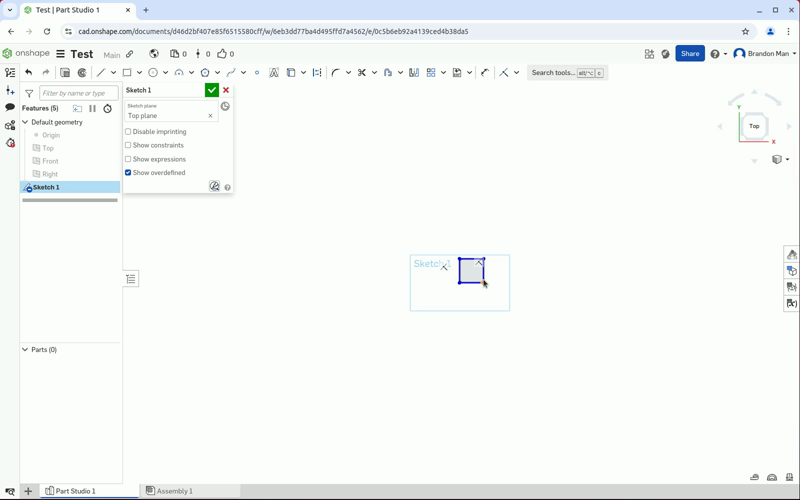
scroll(6)
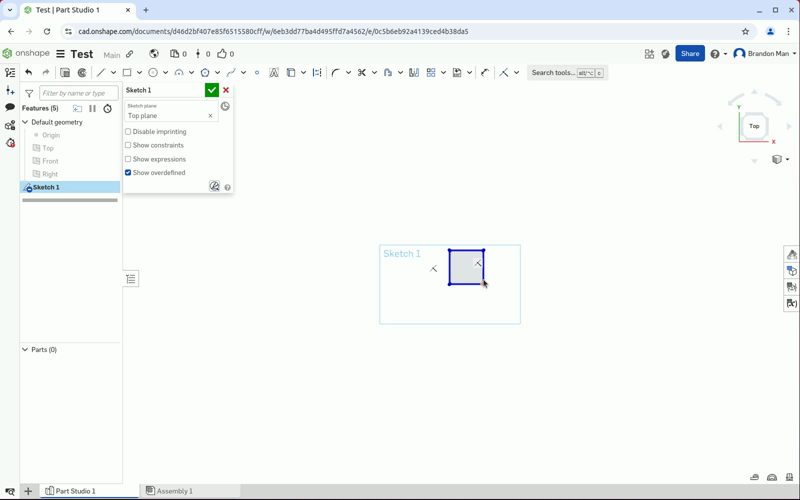
scroll(6)
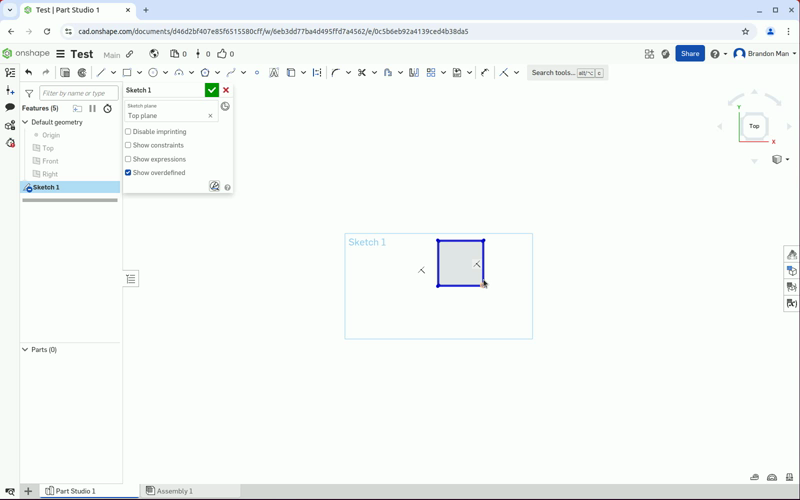
scroll(6)
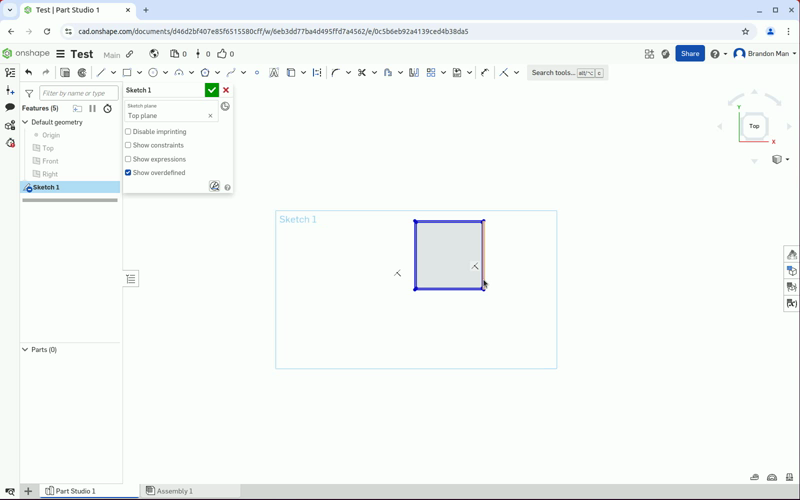
scroll(6)
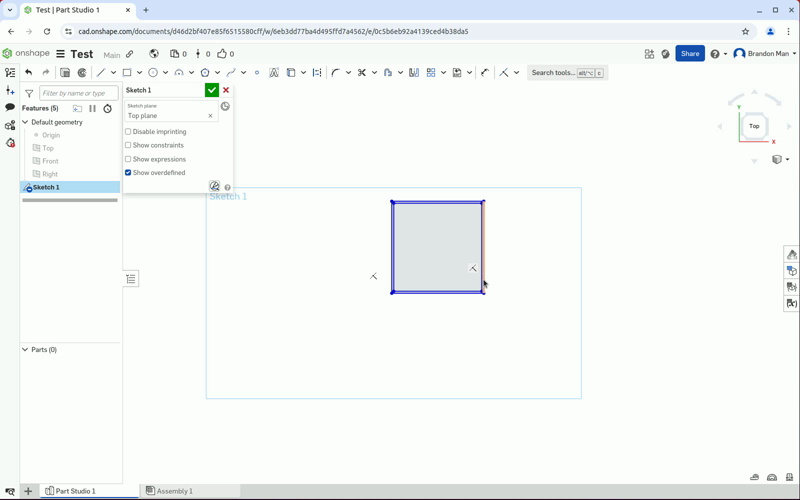
scroll(6)
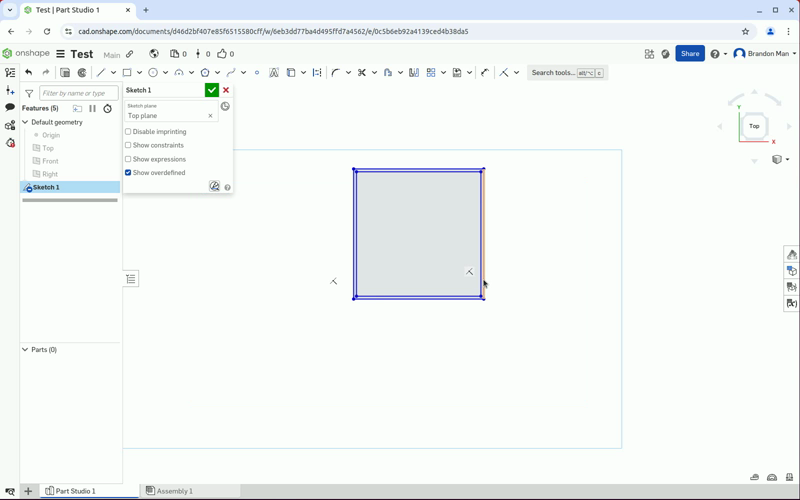
scroll(6)
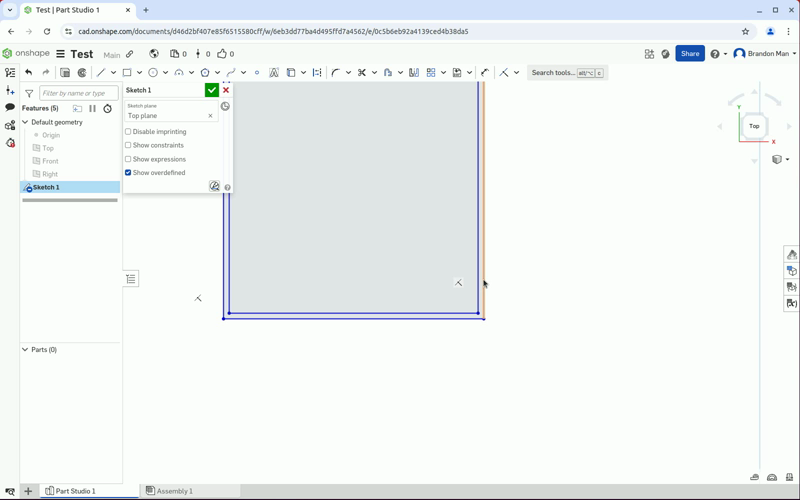
click(483, 279)
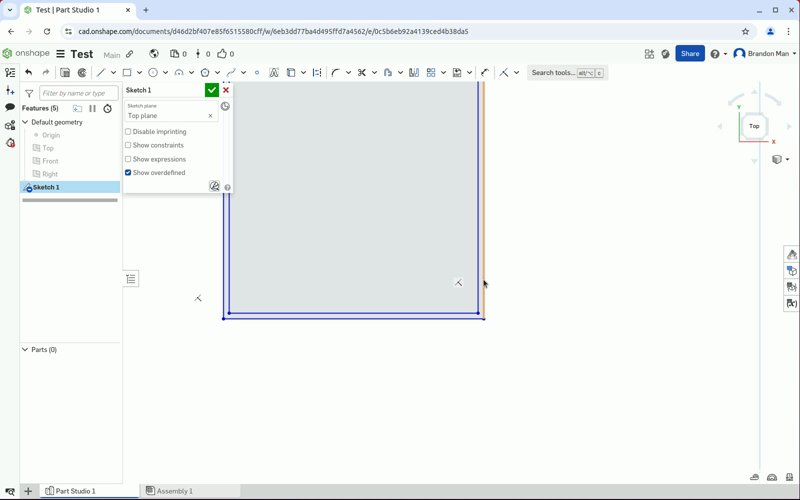
scroll(-6)
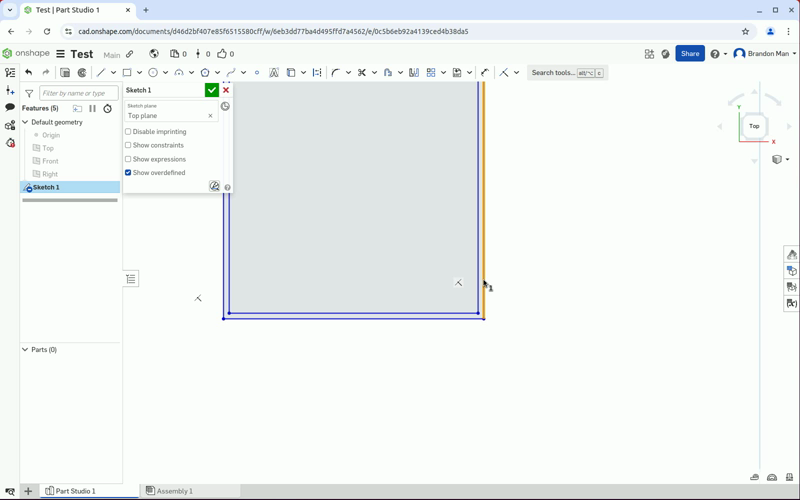
scroll(-6)
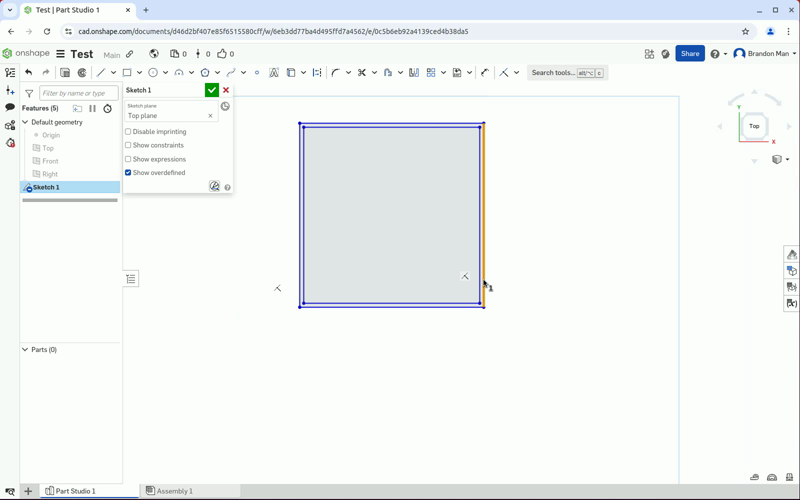
scroll(-6)
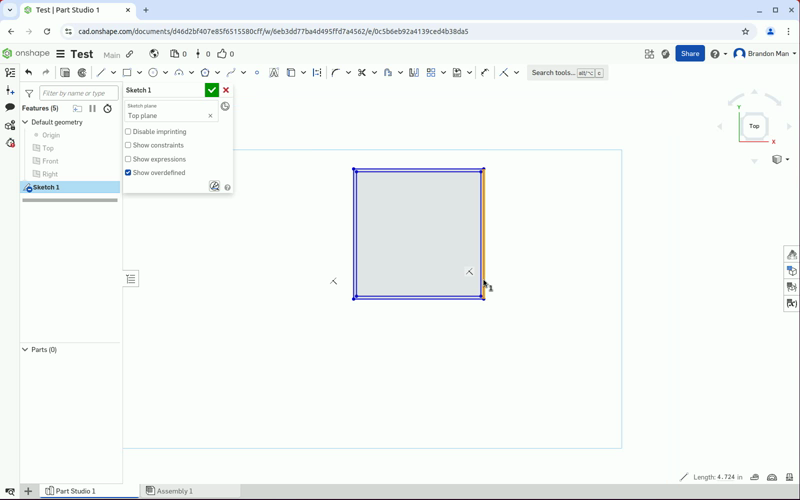
scroll(-6)
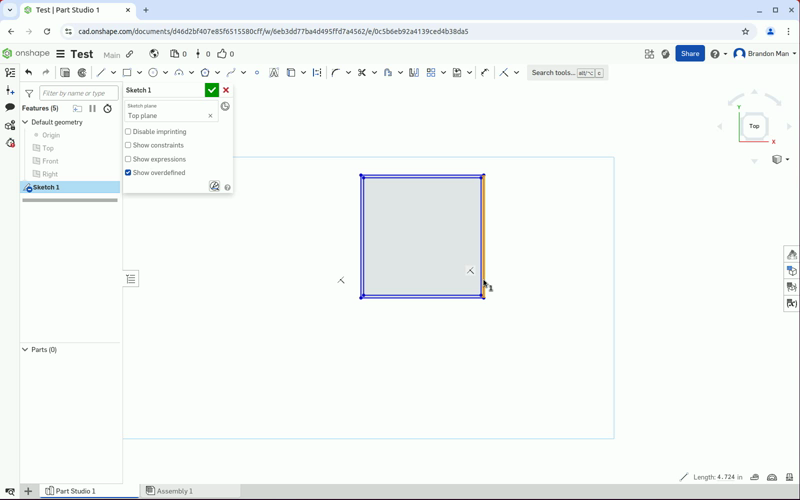
scroll(-6)
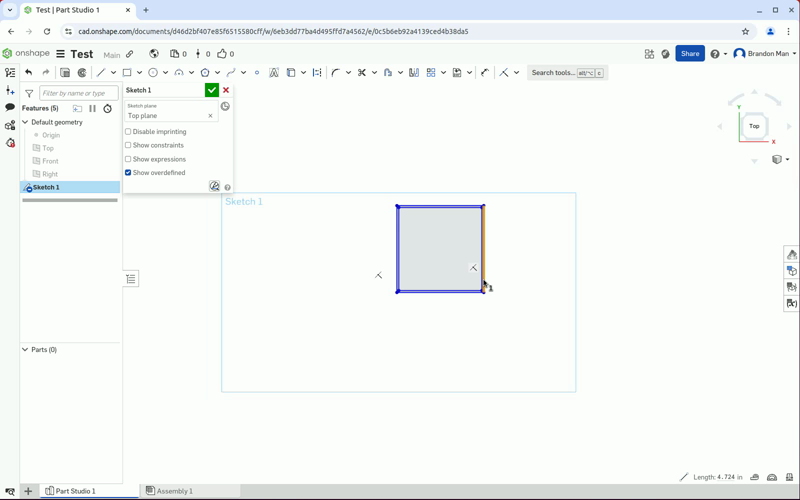
scroll(-6)
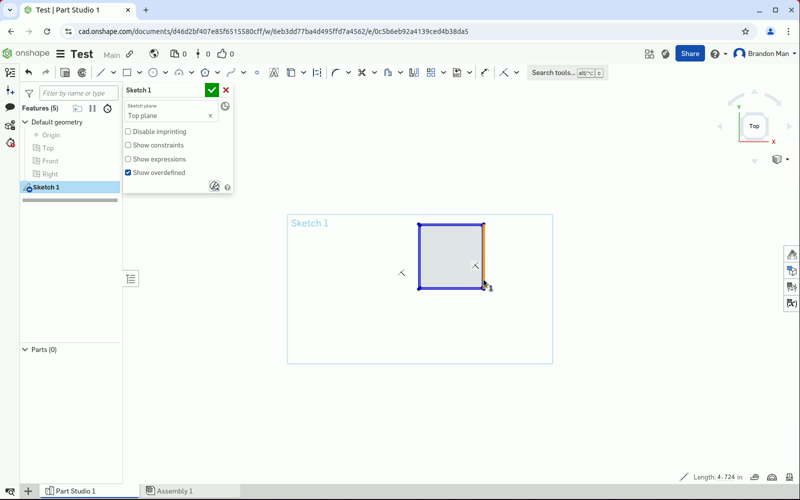
scroll(-6)
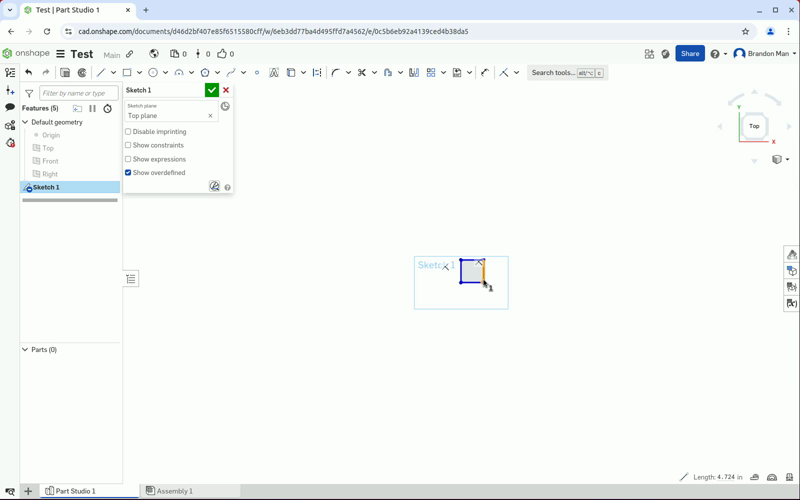
mouse_move(73, 352)
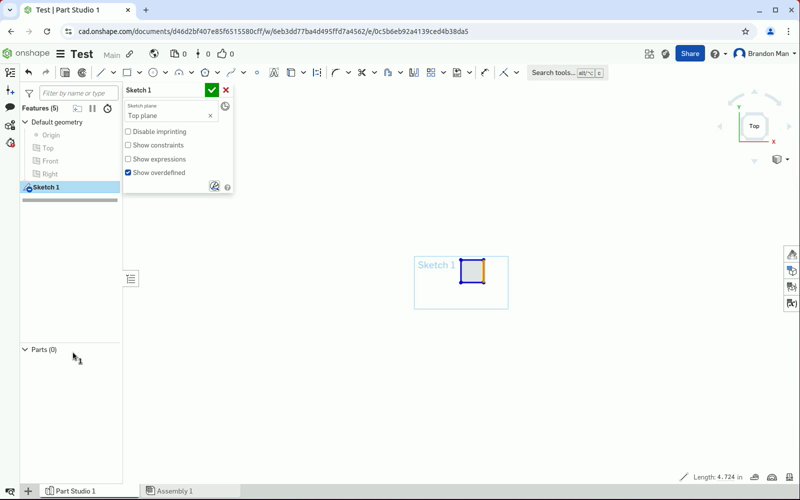
key(shift+y)
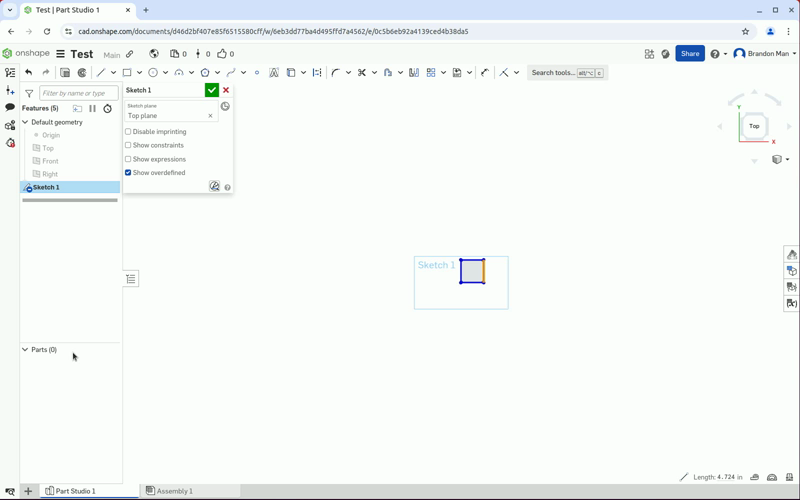
key(shift+e)
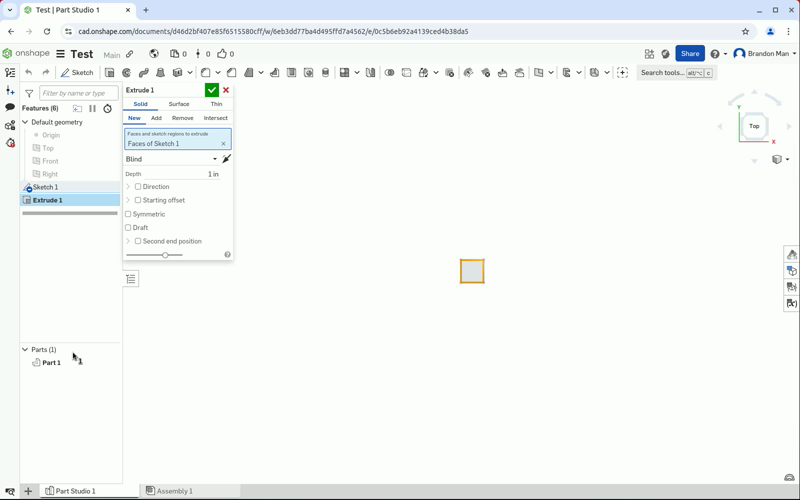
mouse_move(143, 106)
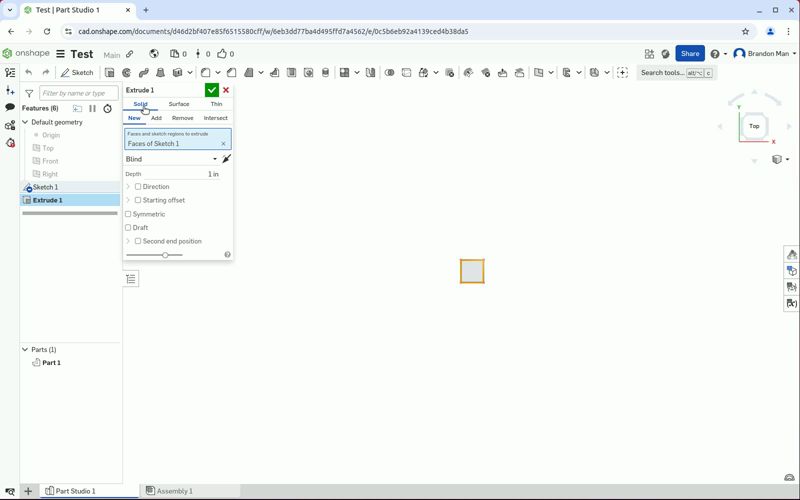
click(143, 106)
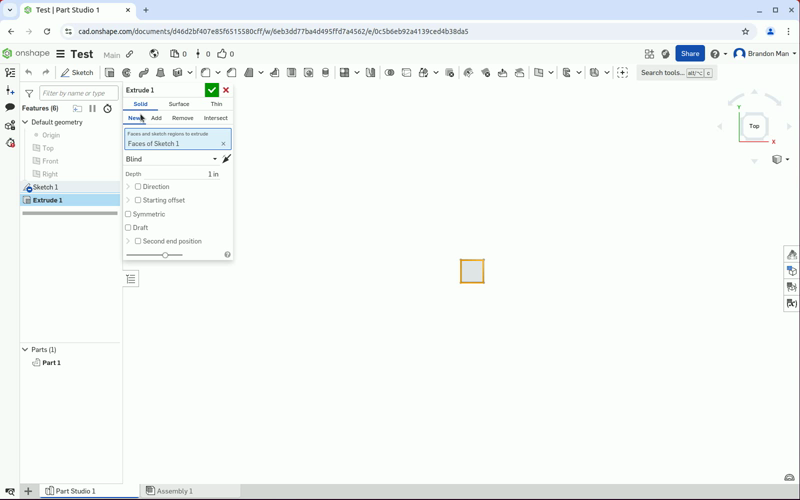
mouse_move(137, 120)
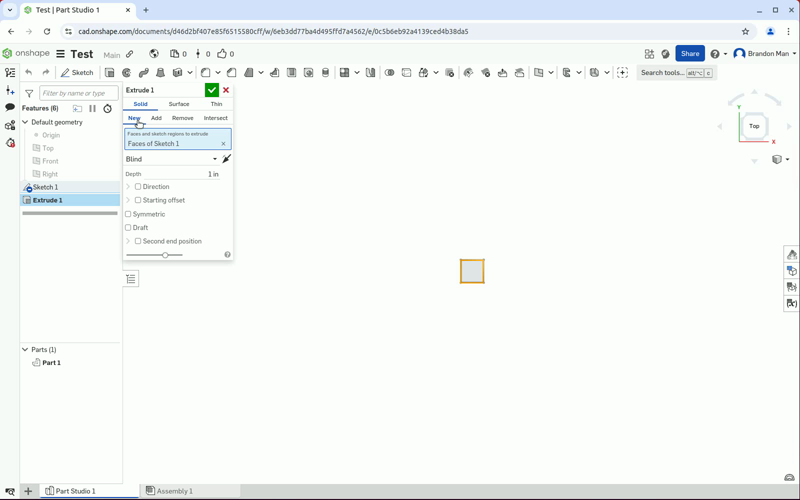
click(137, 120)
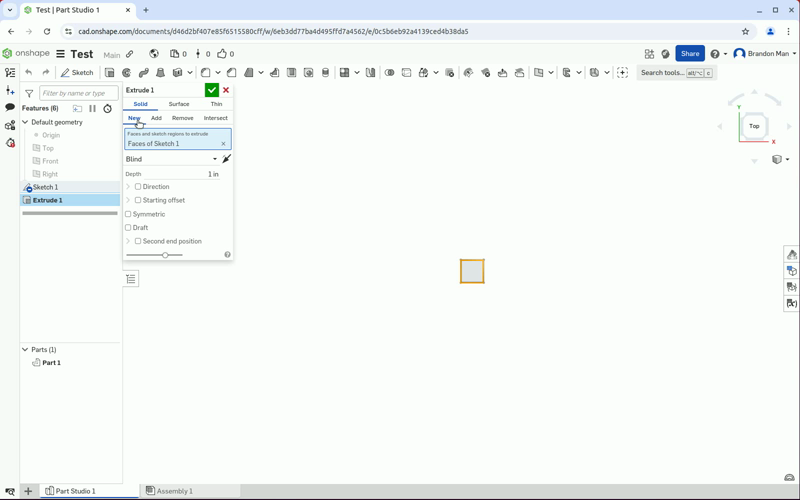
key(tab, 4)
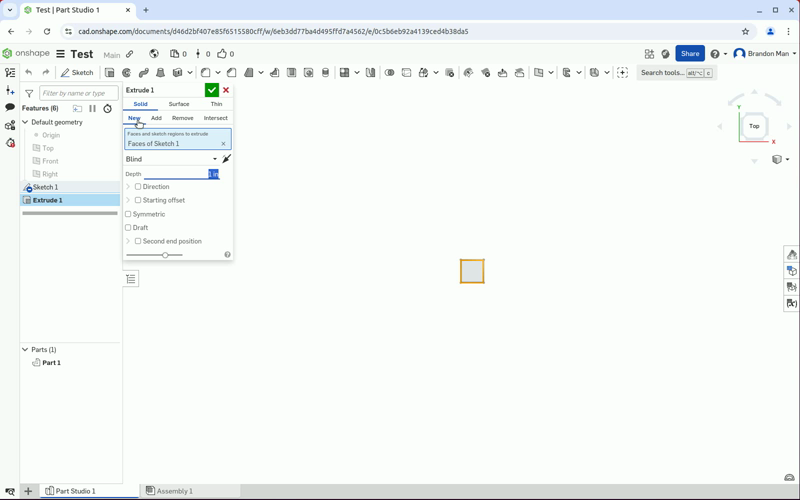
text(23.108)
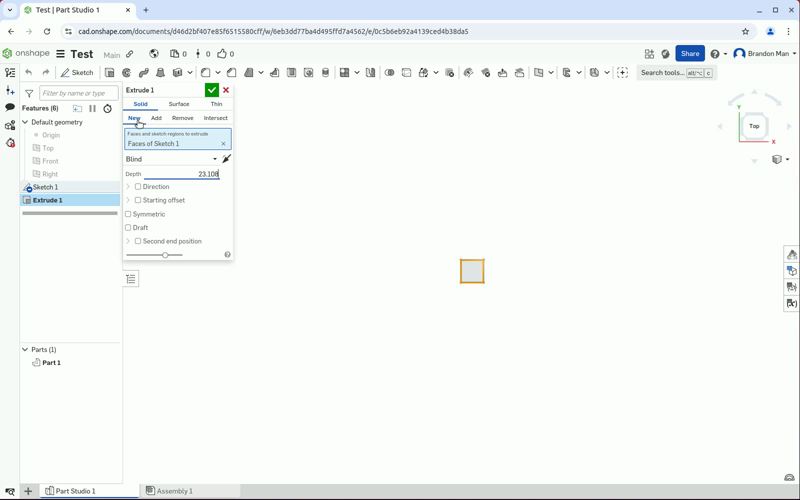
key(enter)
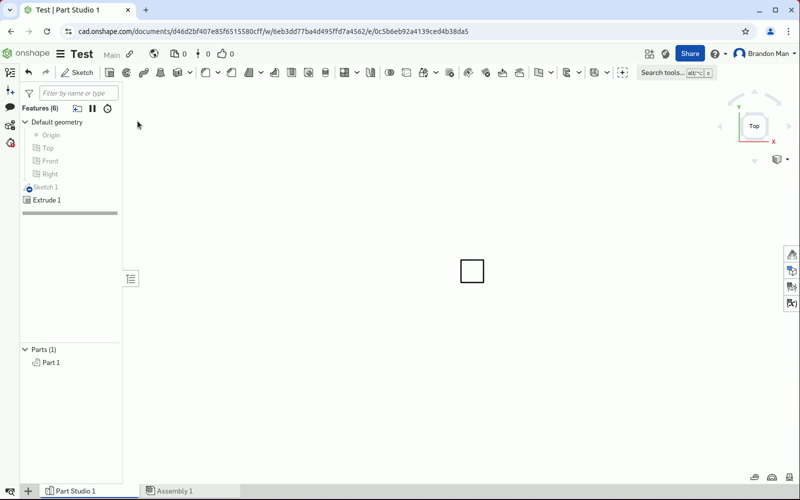
key(shift+h)
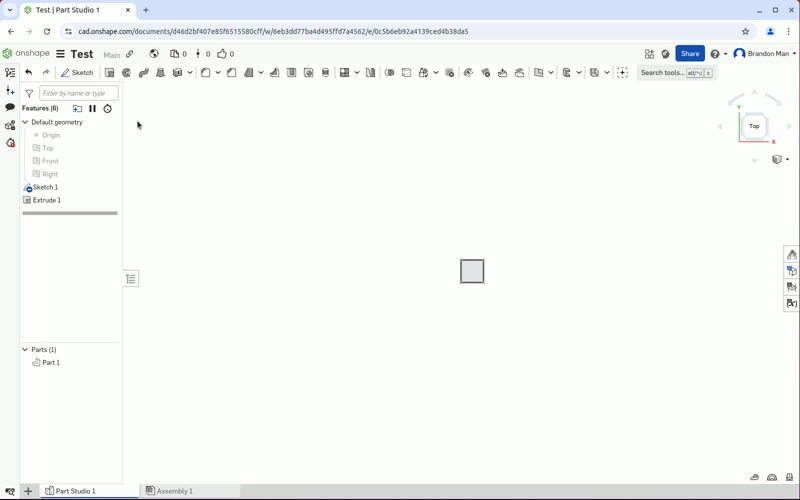
key(shift+h)
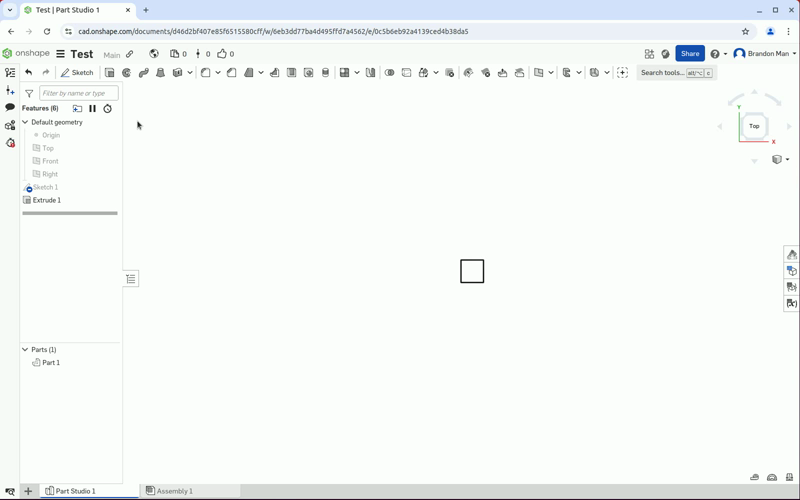
mouse_move(73, 189)
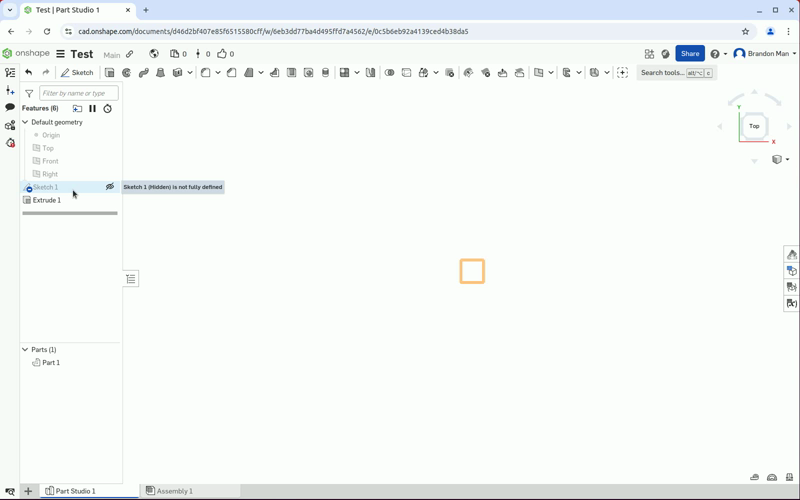
click(73, 189)
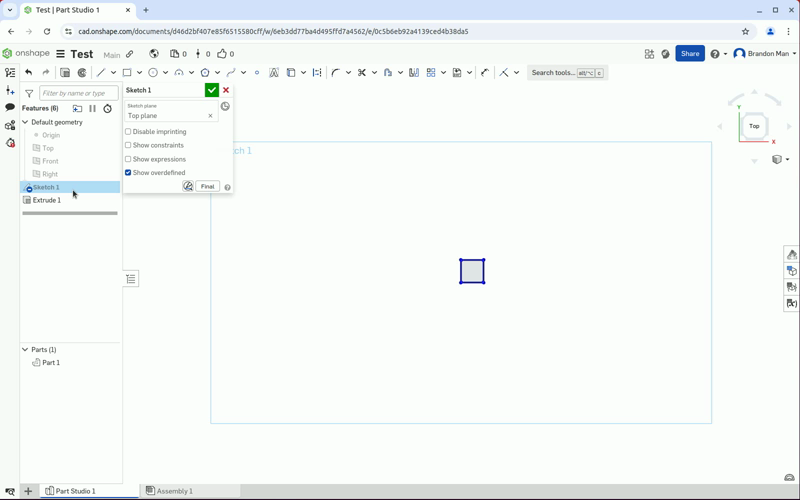
mouse_move(229, 92)
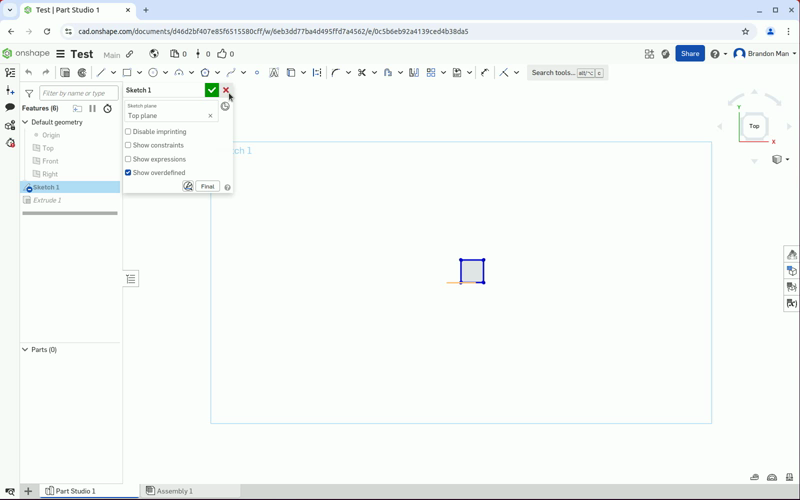
click(229, 92)
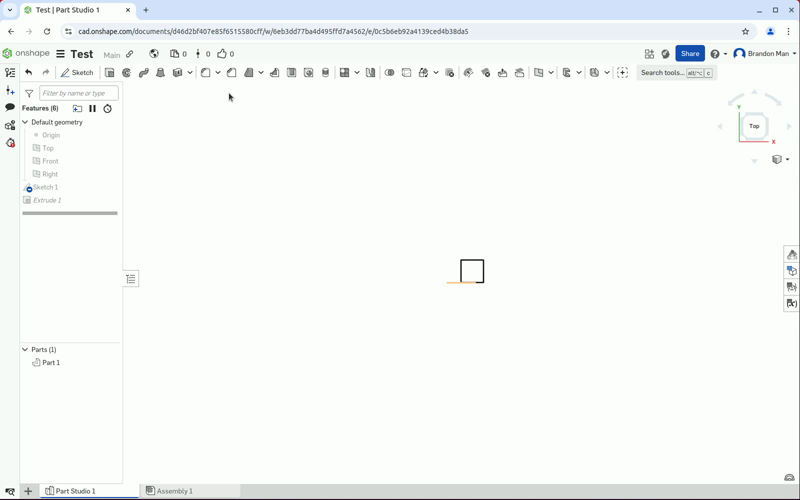
mouse_move(73, 352)
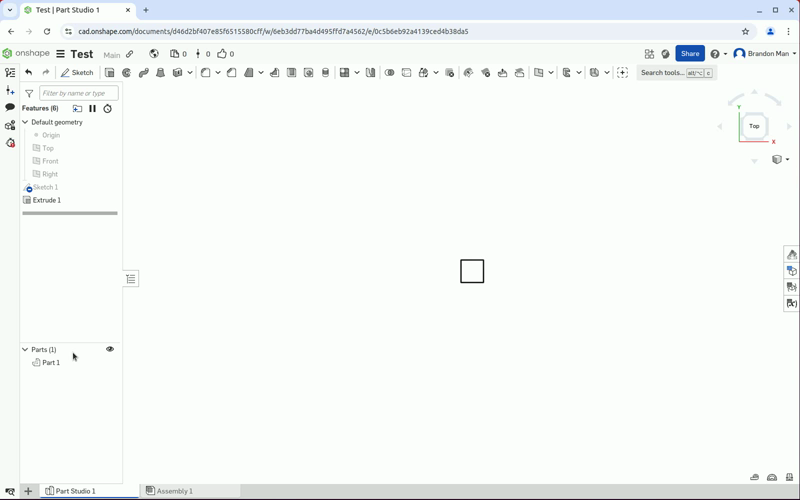
key(y)
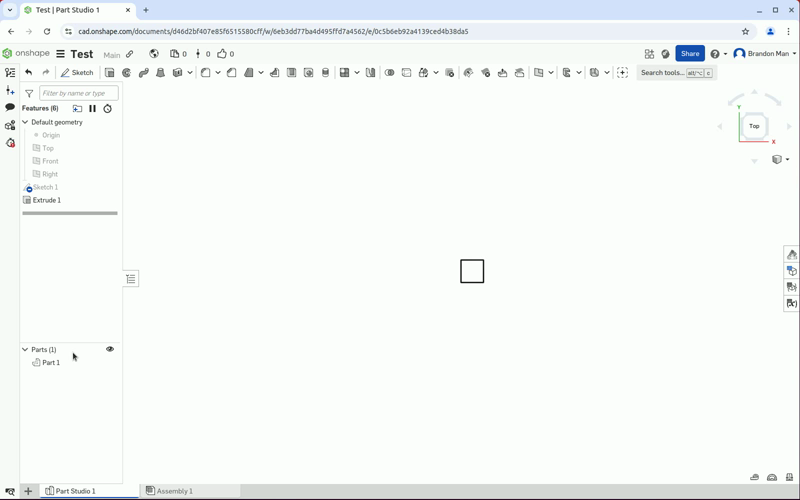
key(shift+p)
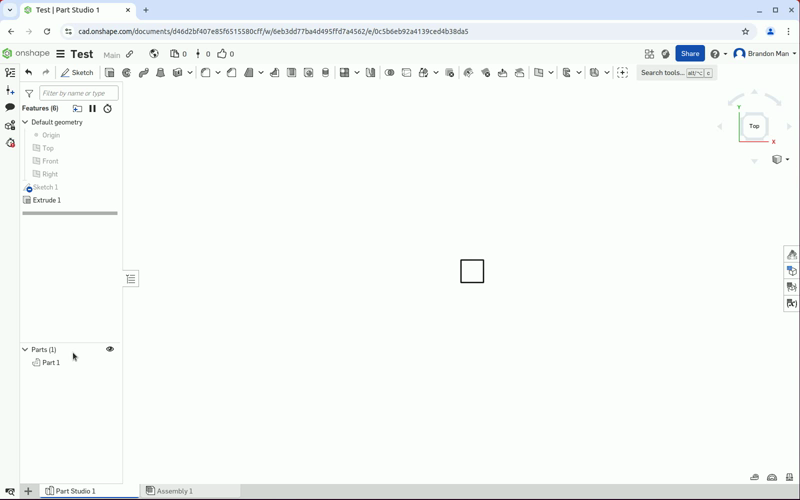
key(space)
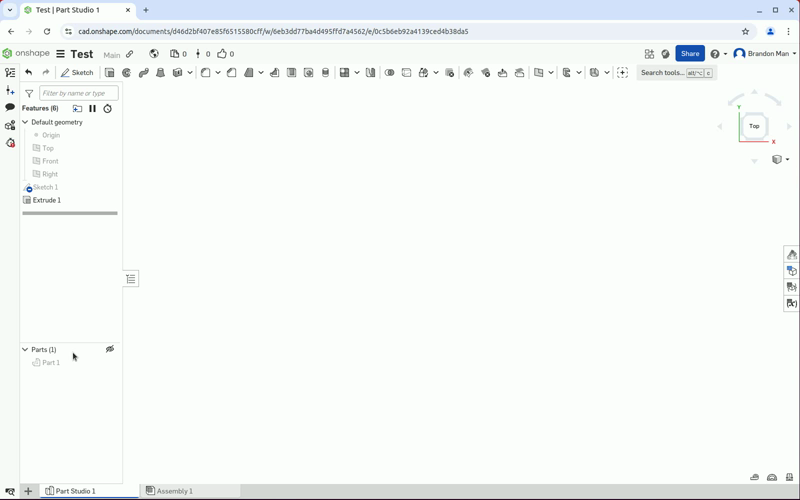
key_down(shift)
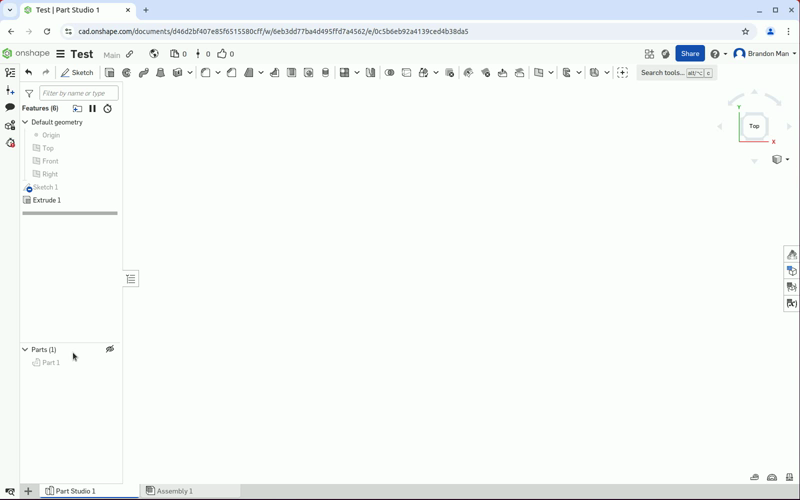
key(up)
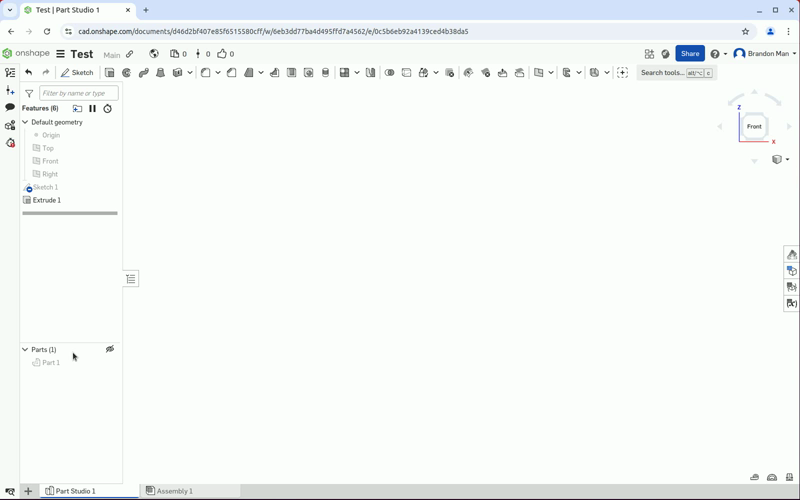
key_up(shift)
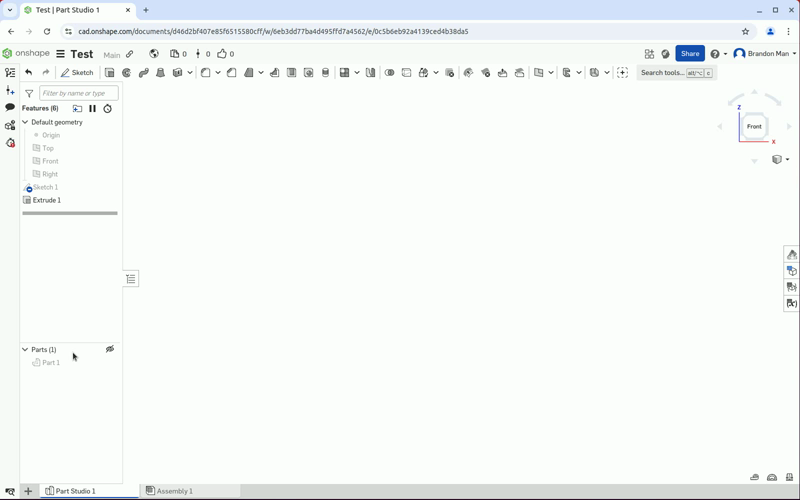
mouse_move(73, 352)
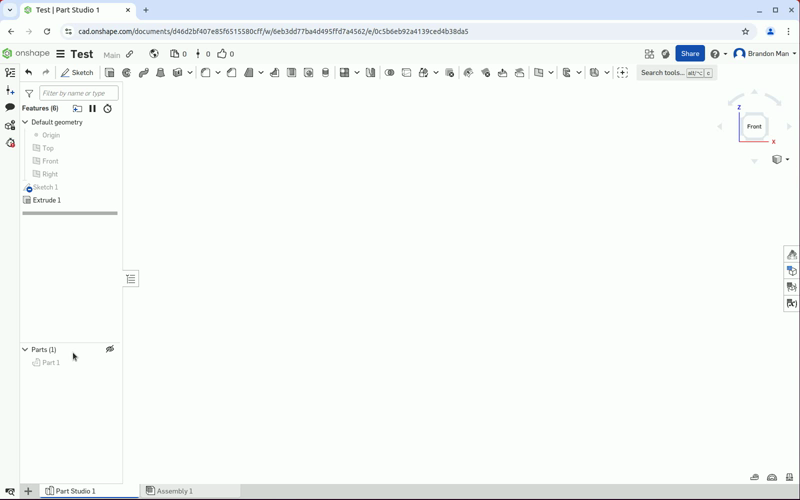
key(shift+y)
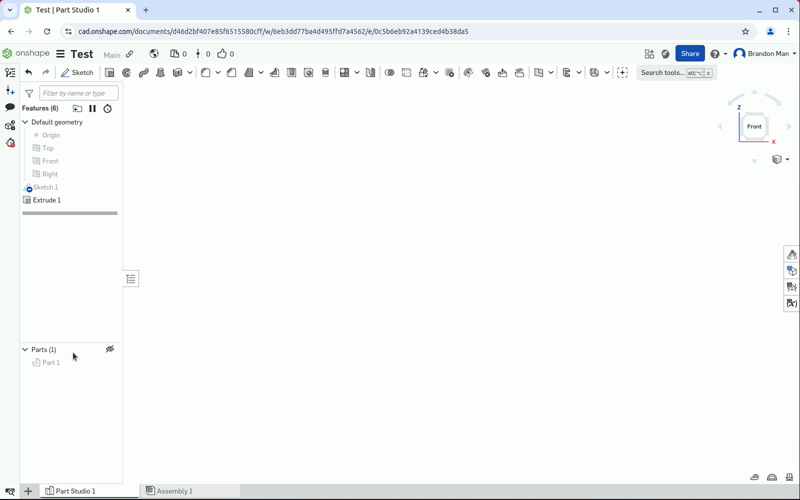
key(shift+s)
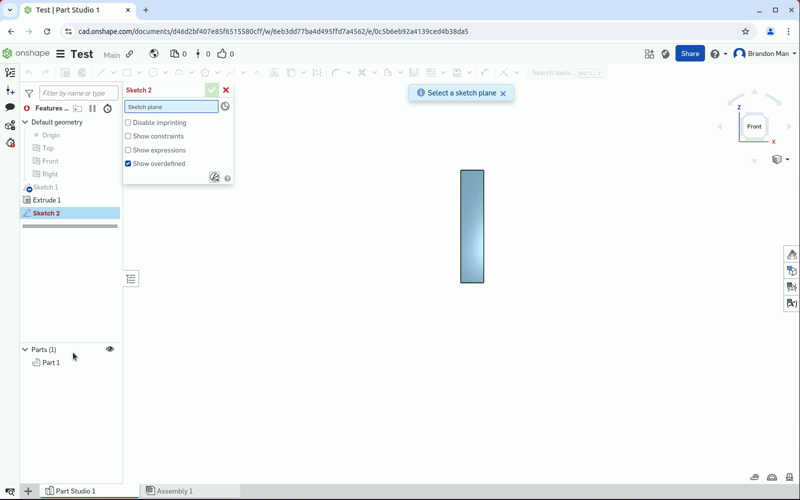
mouse_move(73, 163)
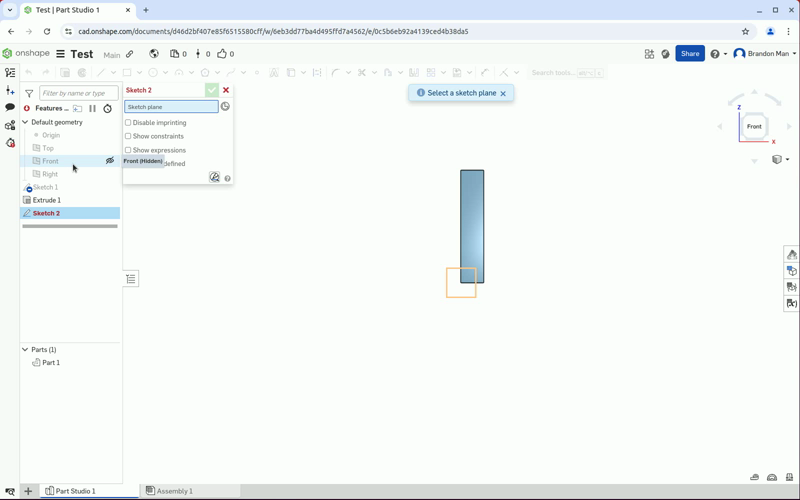
click(73, 163)
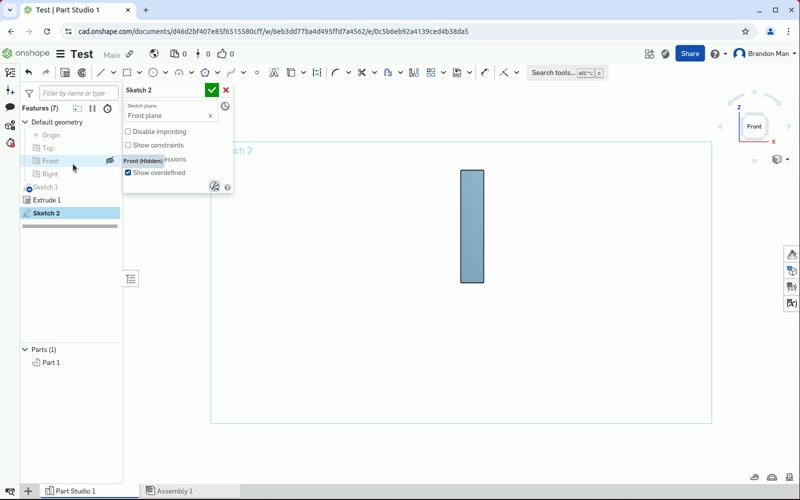
mouse_move(73, 352)
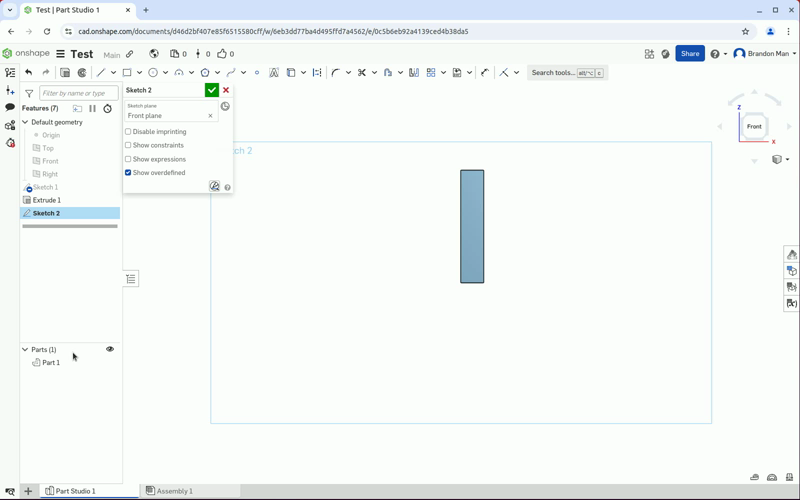
key(y)
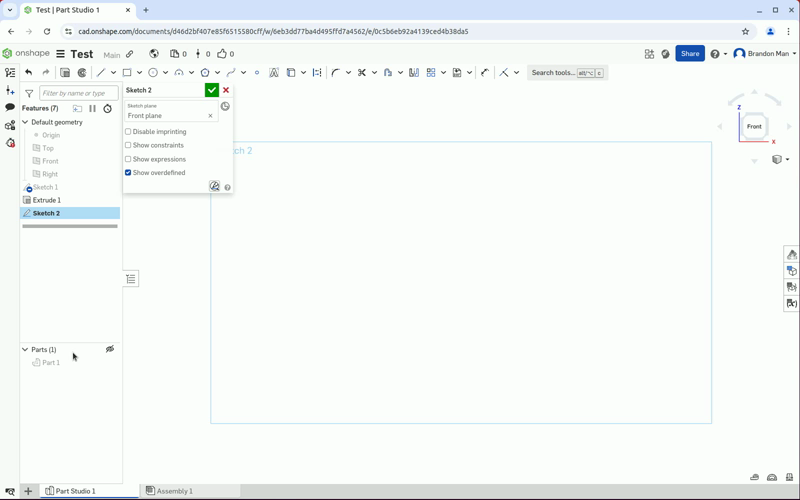
key(c)
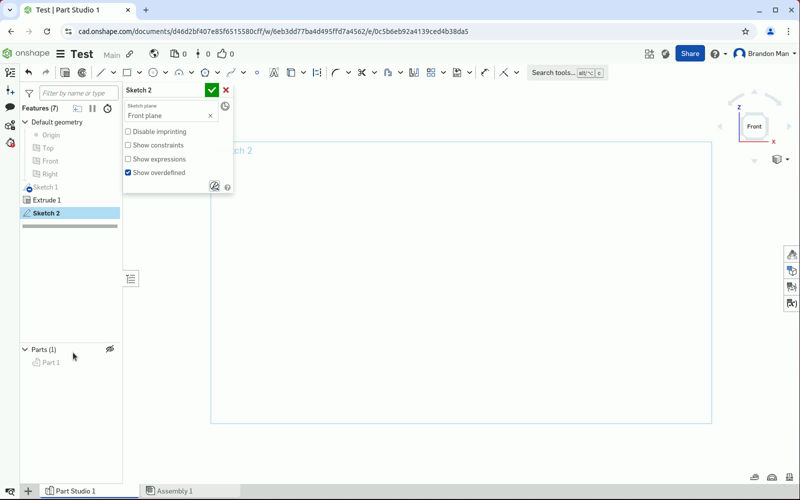
key_down(shift)
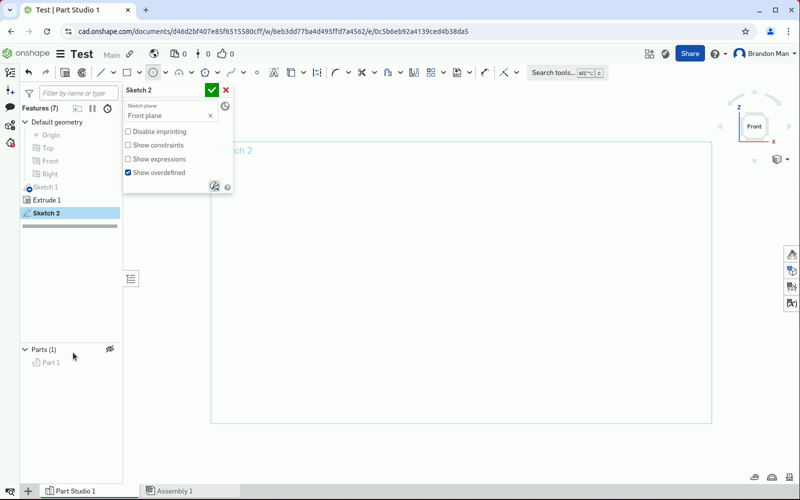
mouse_move(472, 191)
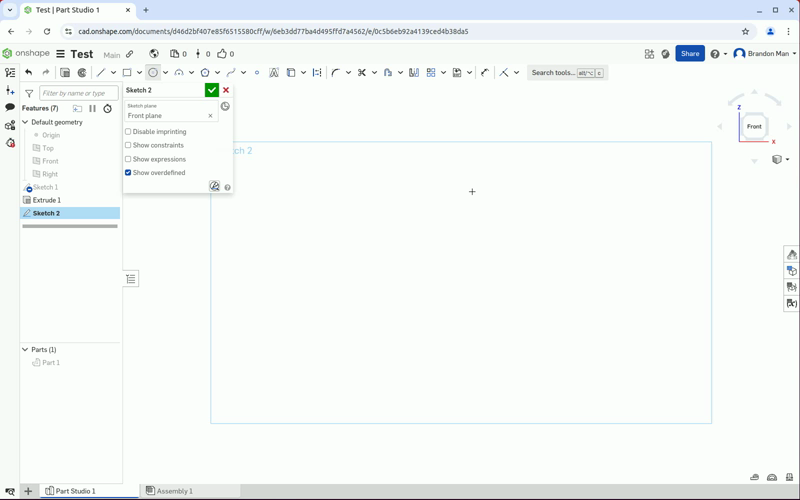
click(472, 191)
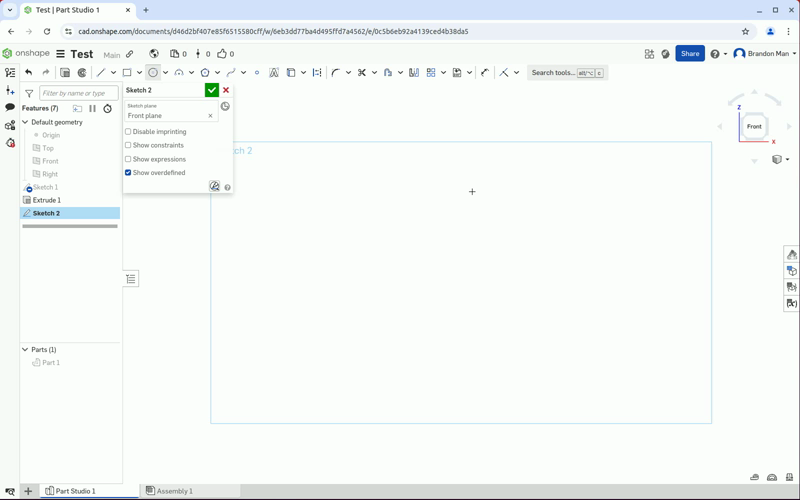
key_up(shift)
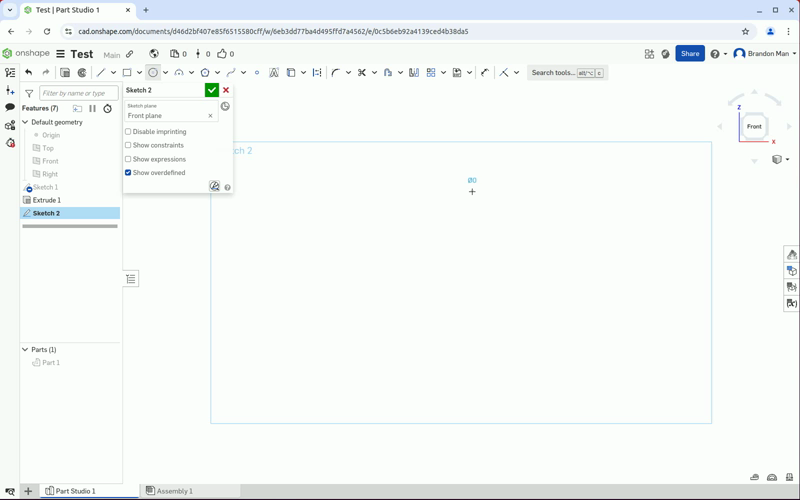
mouse_move(478, 191)
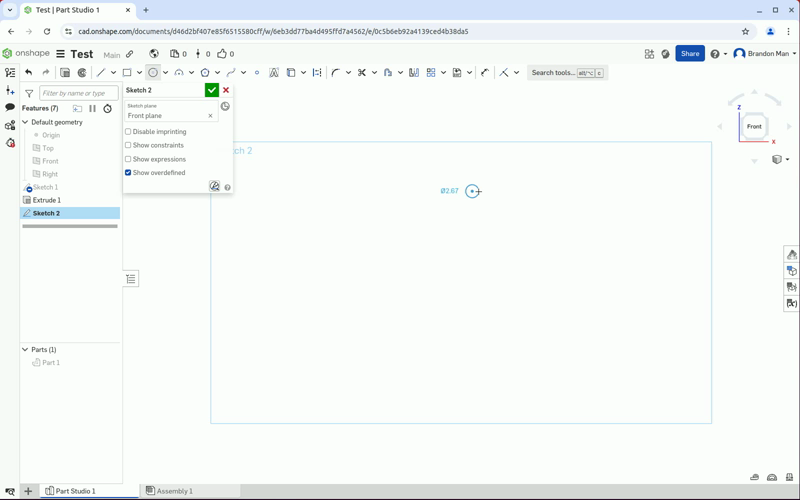
click(478, 191)
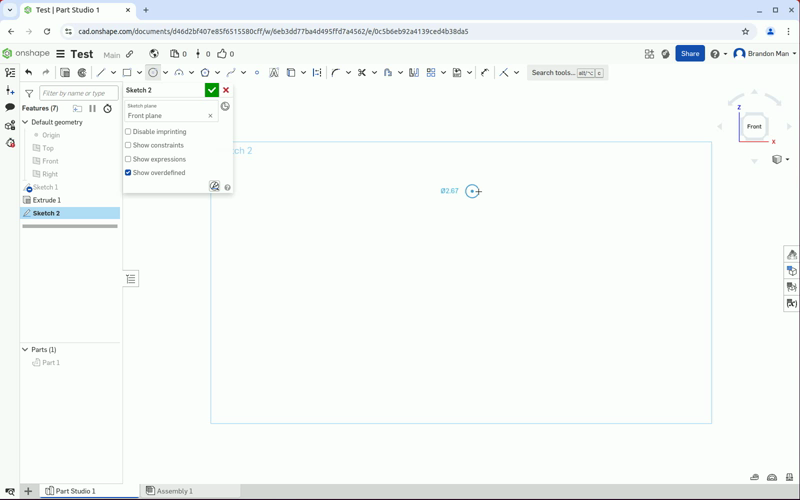
key(esc)
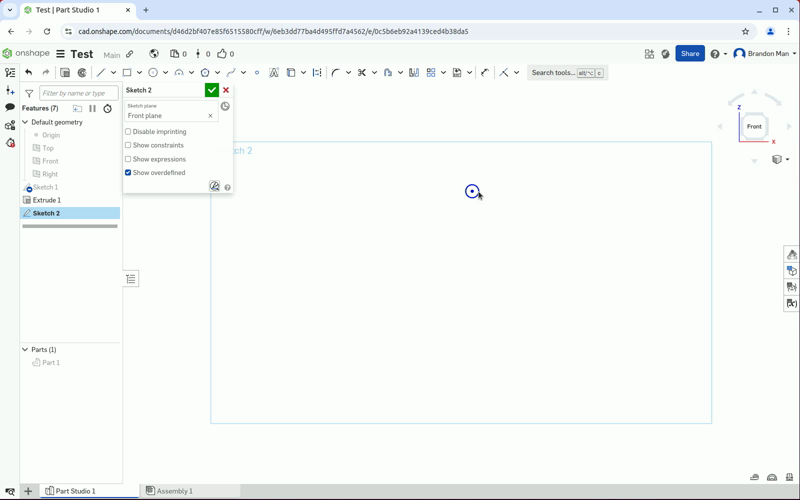
mouse_move(474, 195)
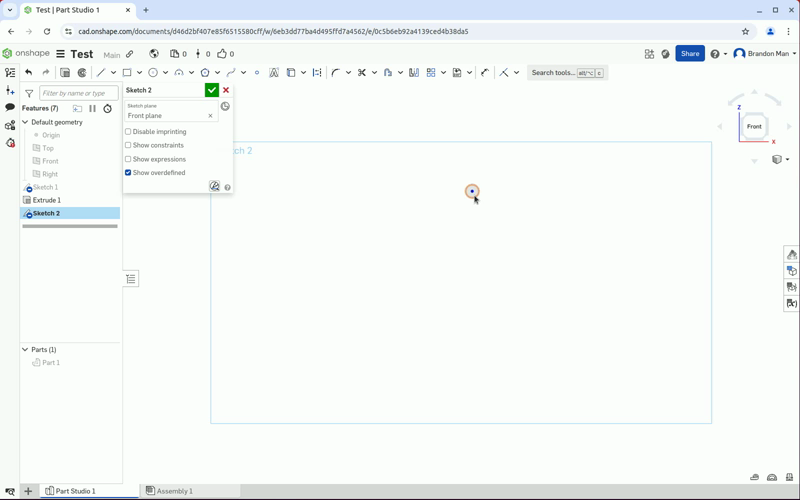
scroll(6)
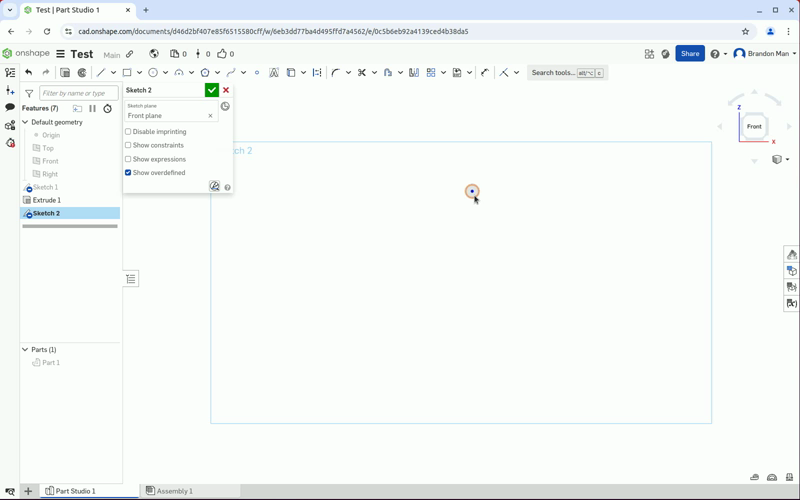
scroll(6)
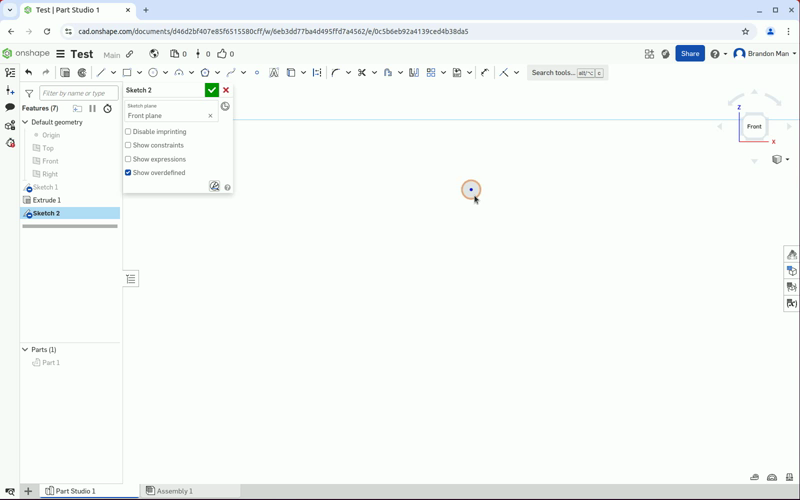
scroll(6)
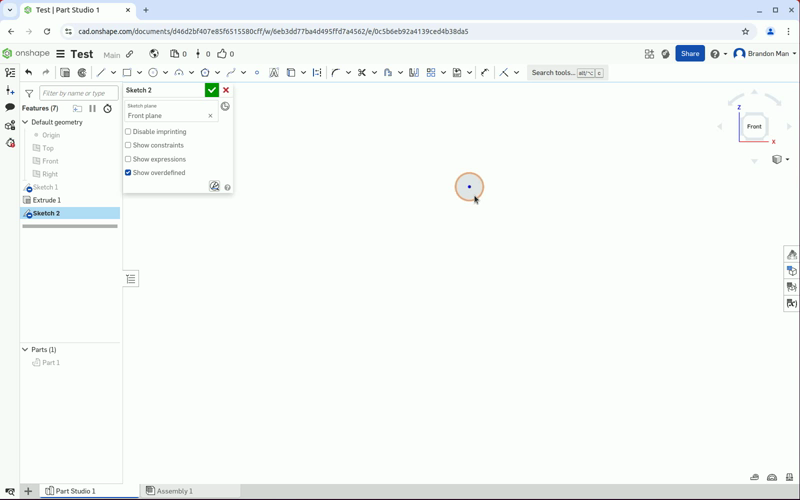
scroll(6)
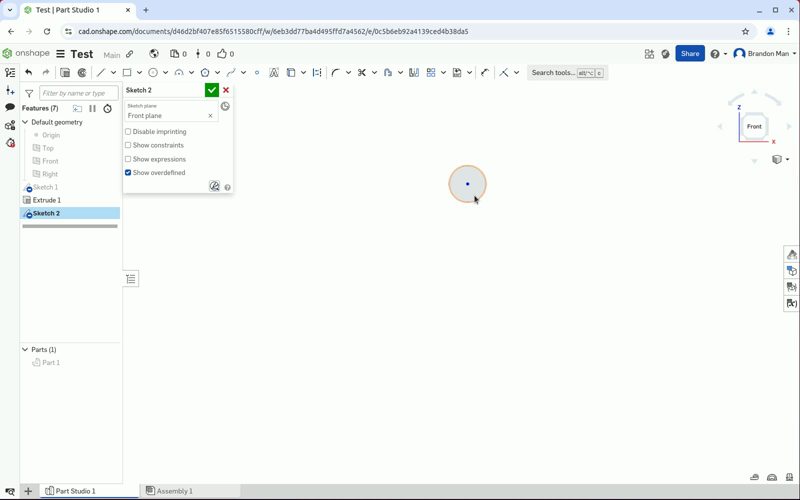
scroll(6)
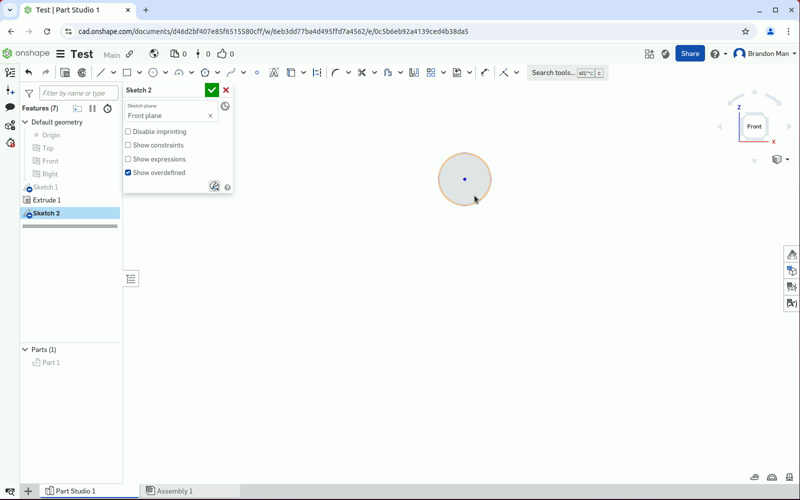
scroll(6)
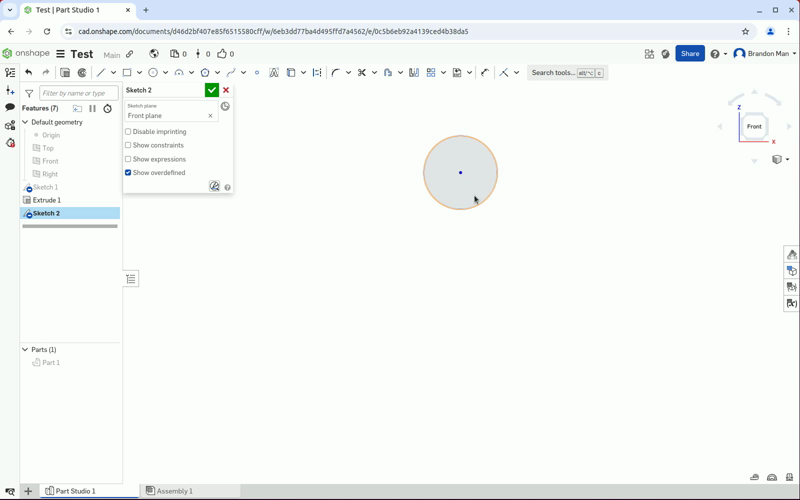
scroll(6)
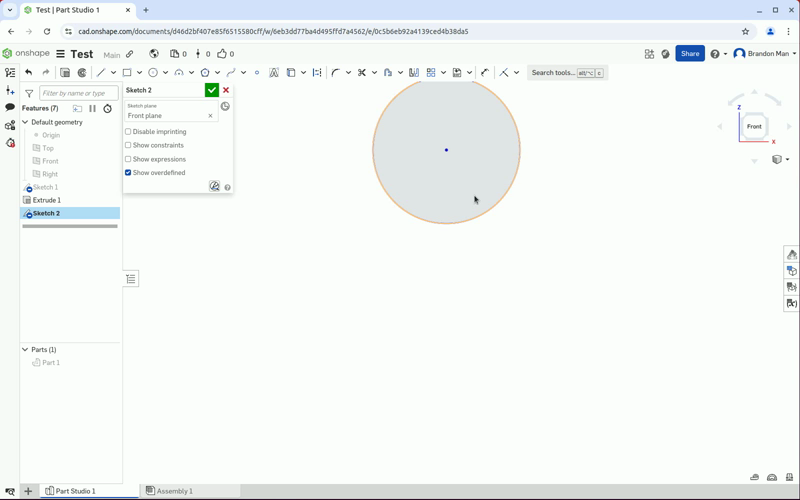
click(474, 195)
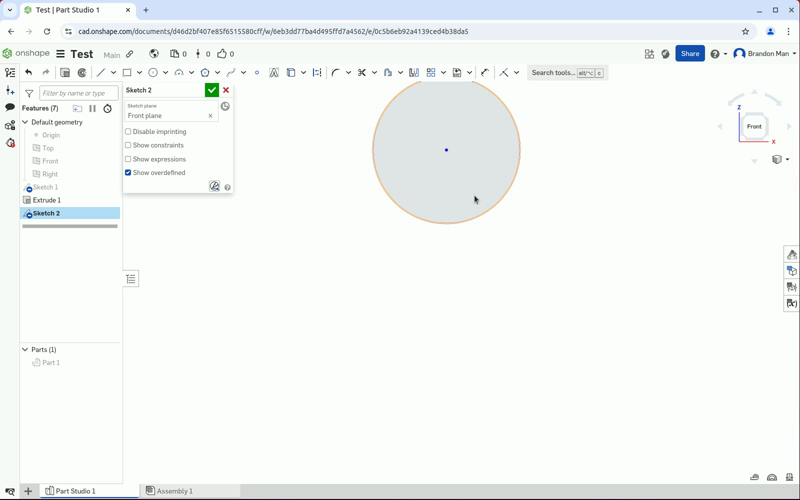
scroll(-6)
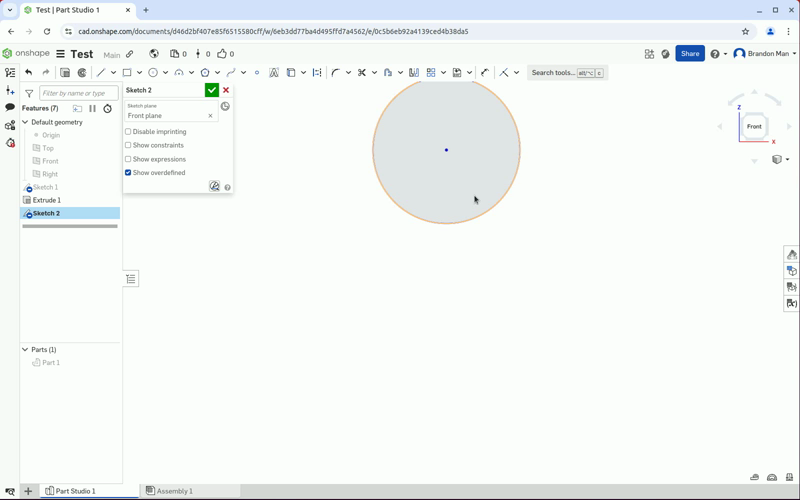
scroll(-6)
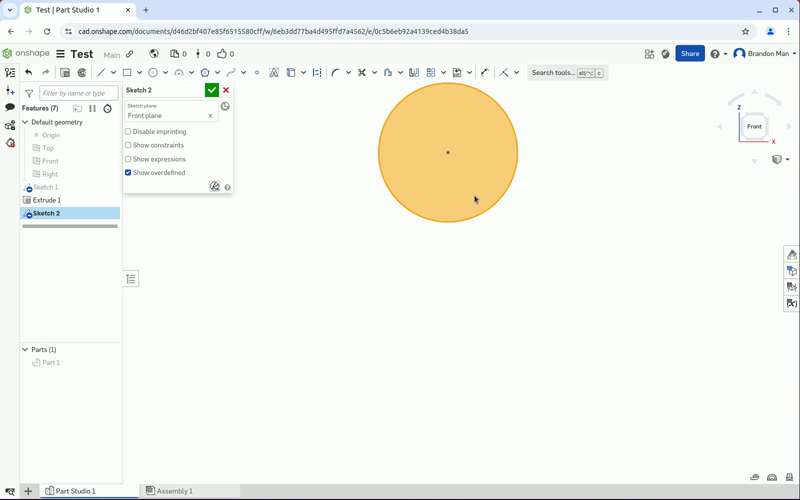
scroll(-6)
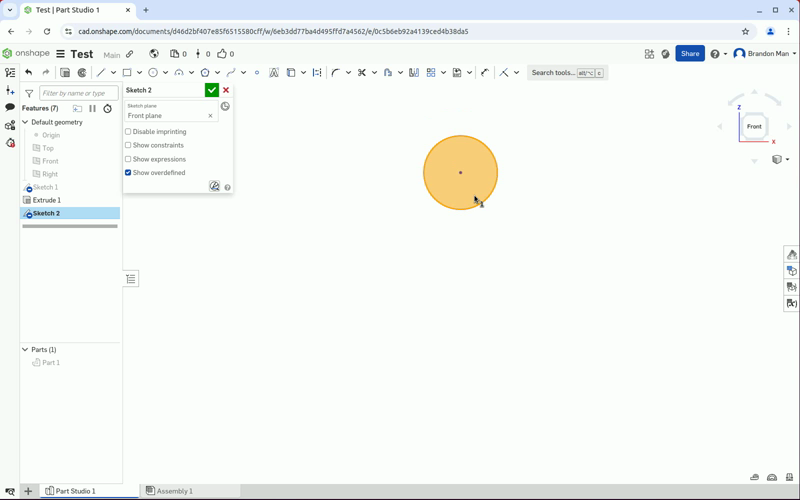
scroll(-6)
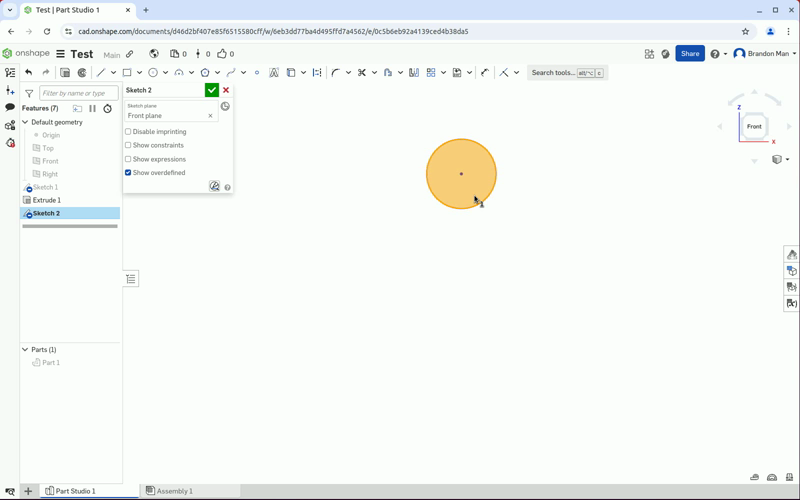
scroll(-6)
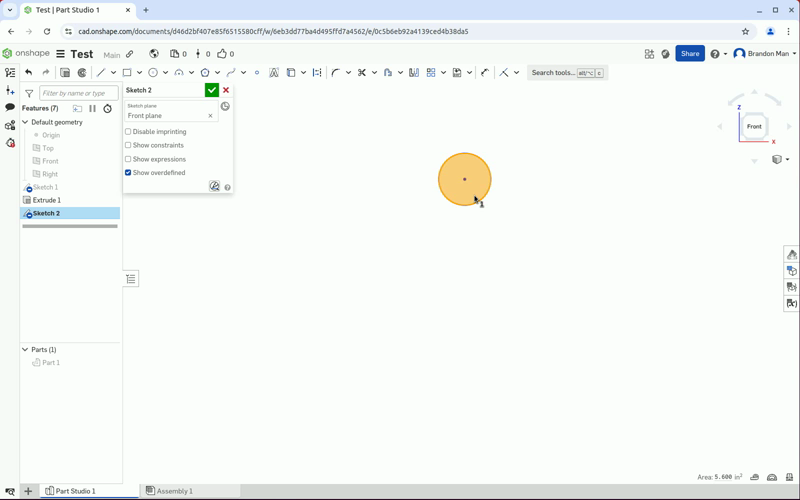
scroll(-6)
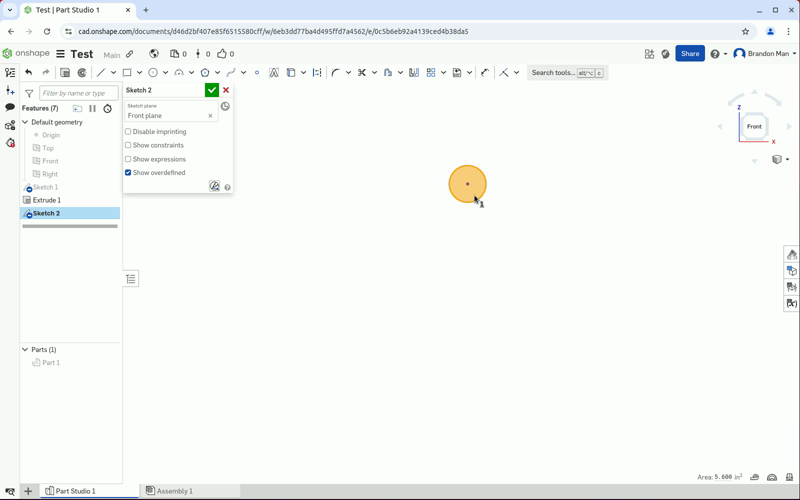
scroll(-6)
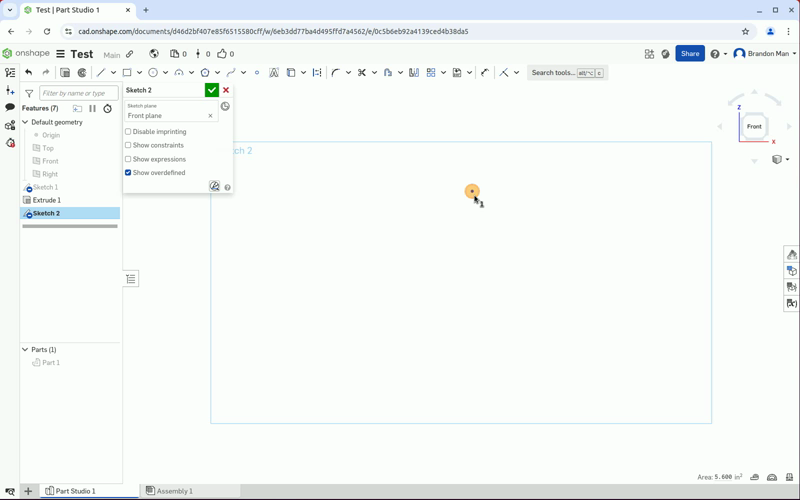
mouse_move(73, 352)
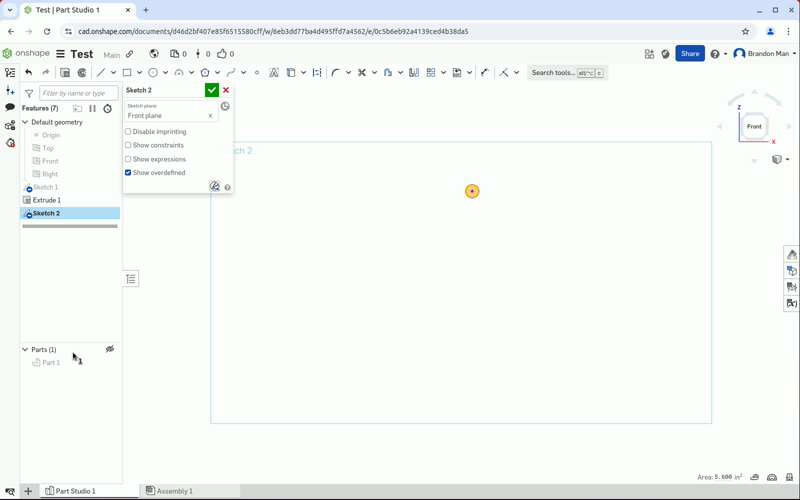
key(shift+y)
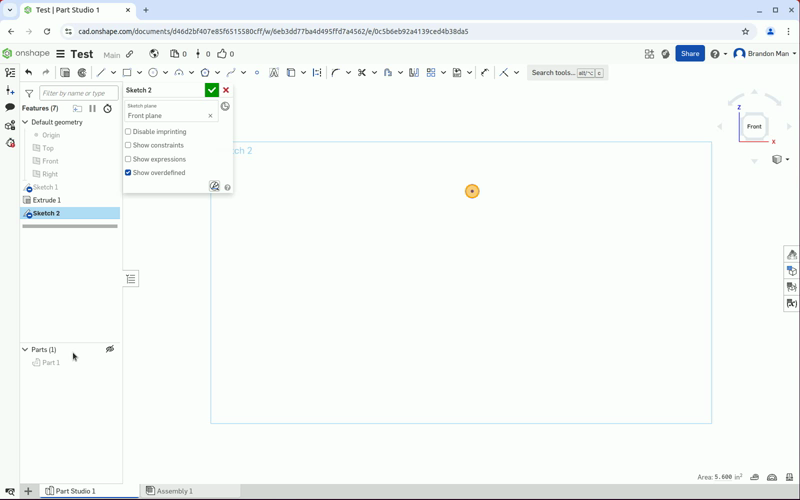
key(shift+e)
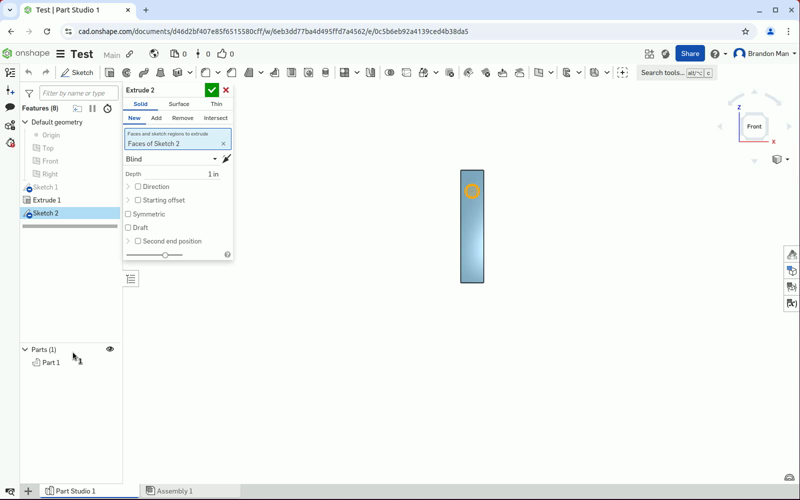
mouse_move(143, 106)
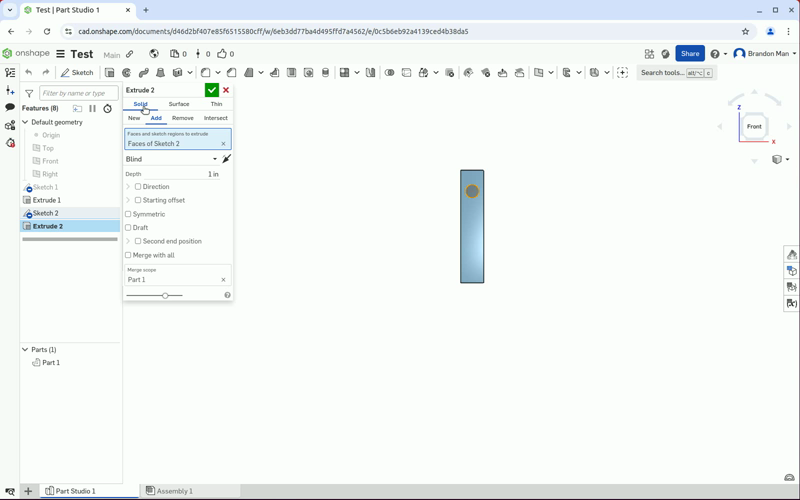
click(143, 106)
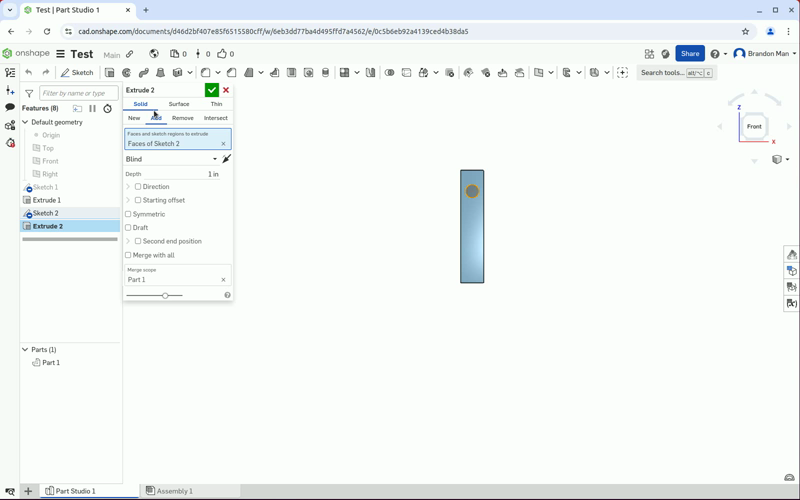
mouse_move(186, 120)
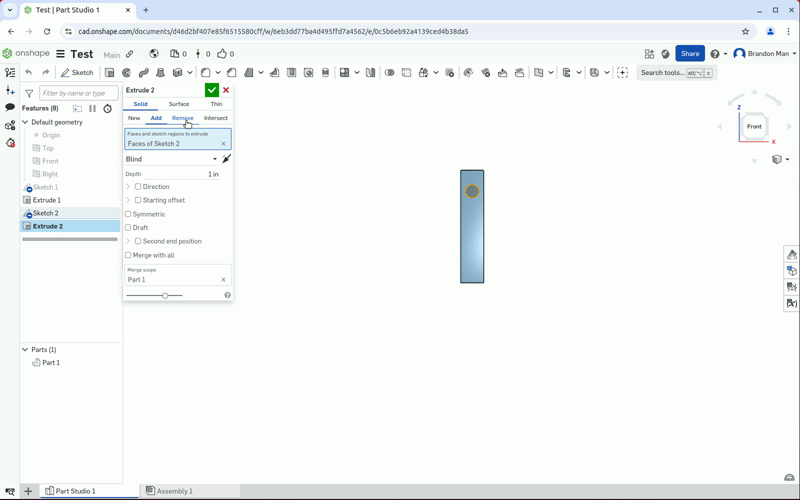
click(186, 120)
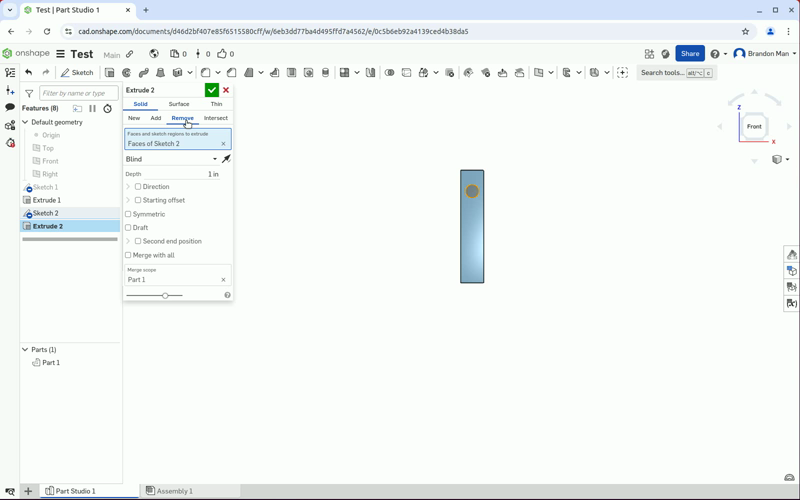
key(tab, 4)
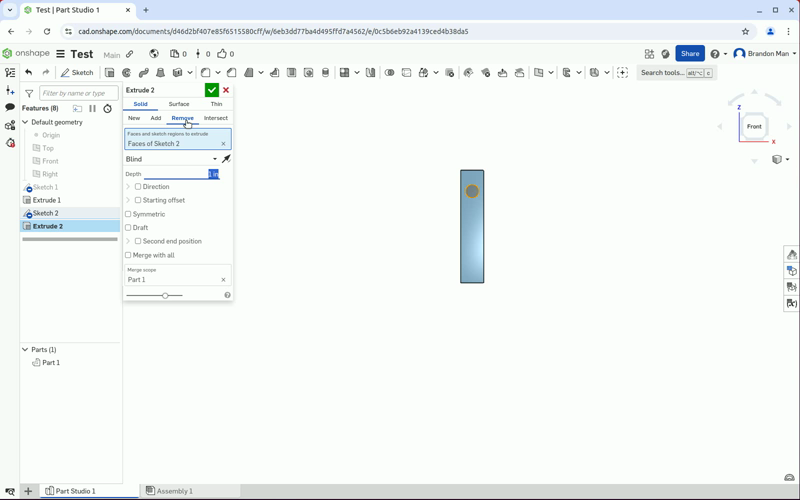
text(0.241)
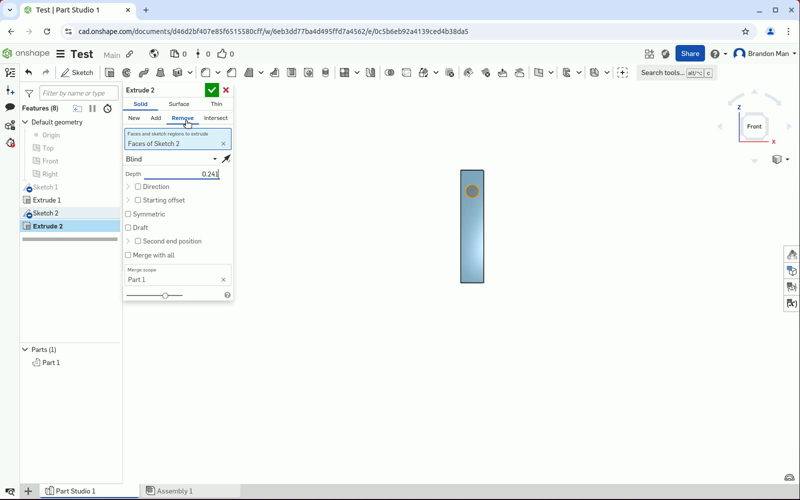
key(tab, 6)
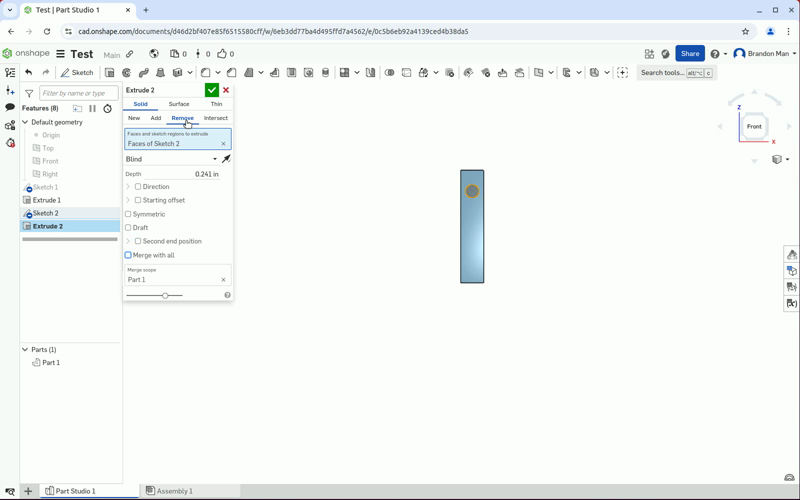
key(space)
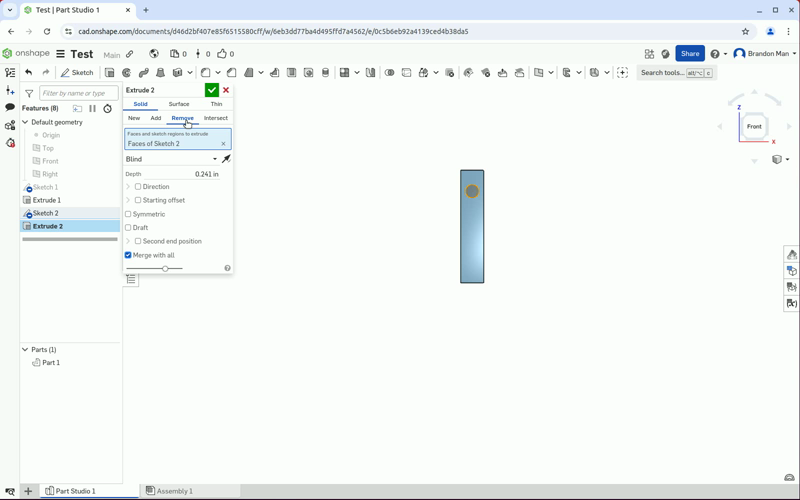
key(enter)
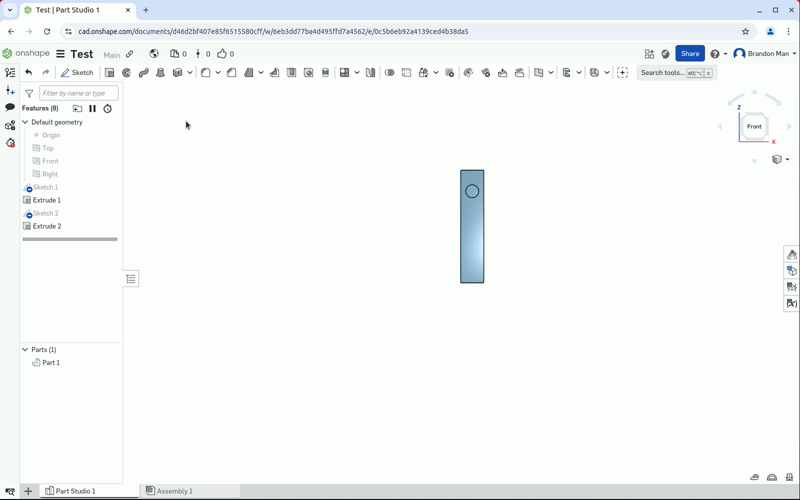
key(shift+h)
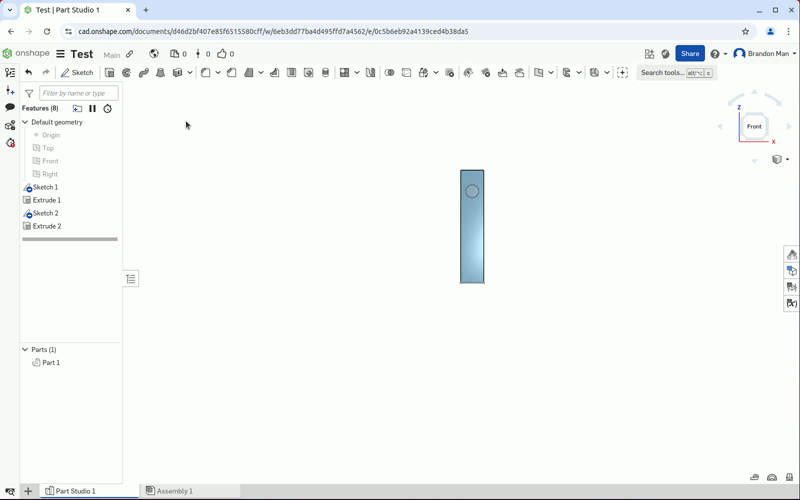
key(shift+h)
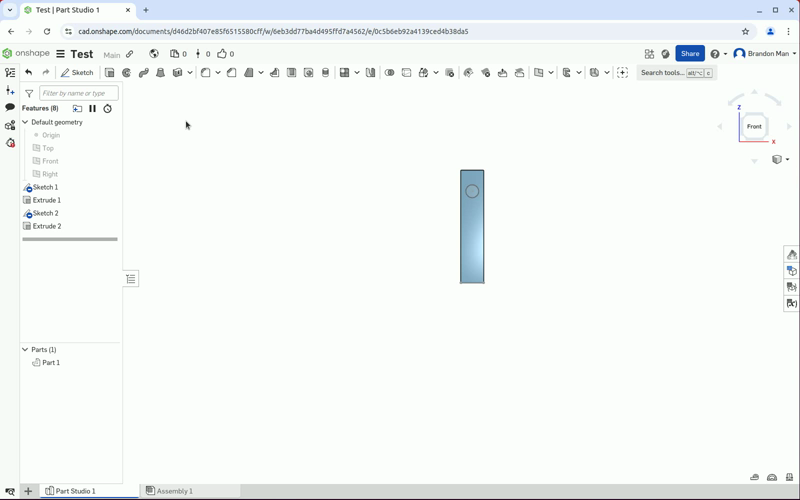
key(shift+7)
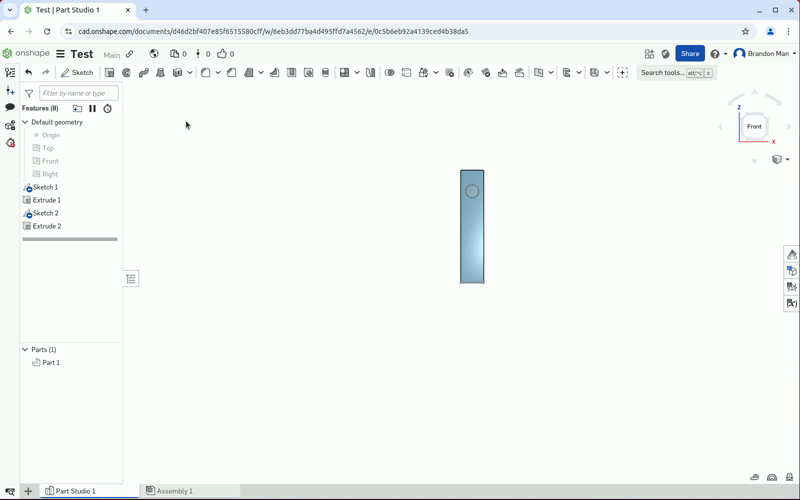
key(left, 2)
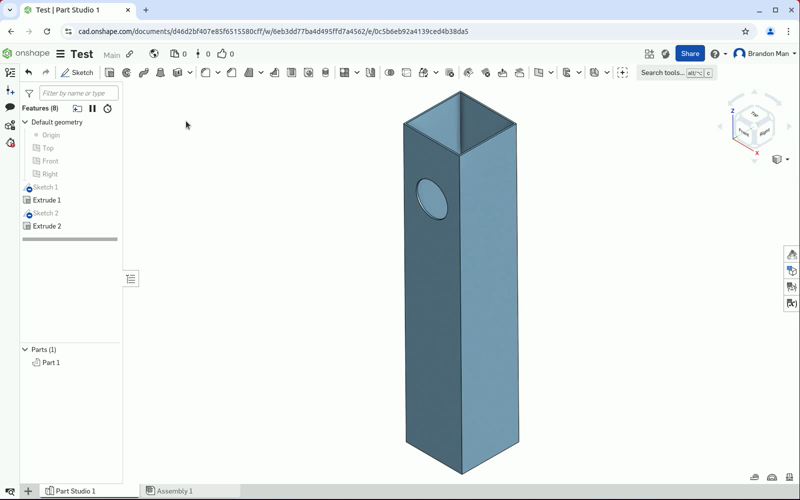
key(down, 2)
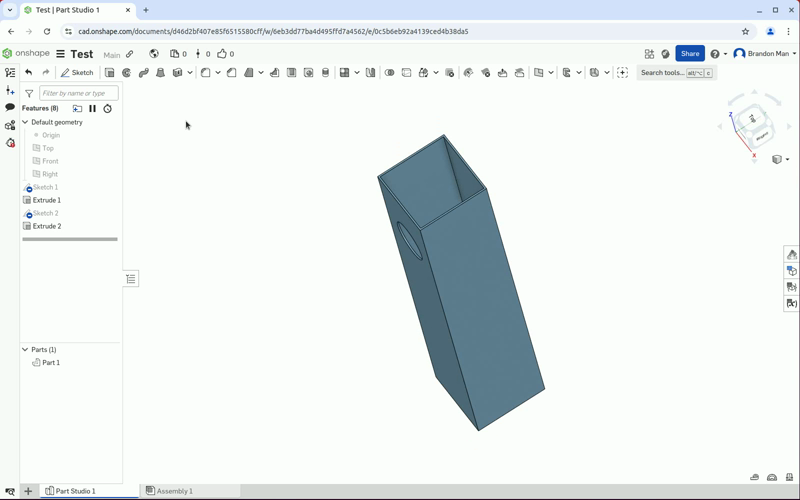
key(up, 2)
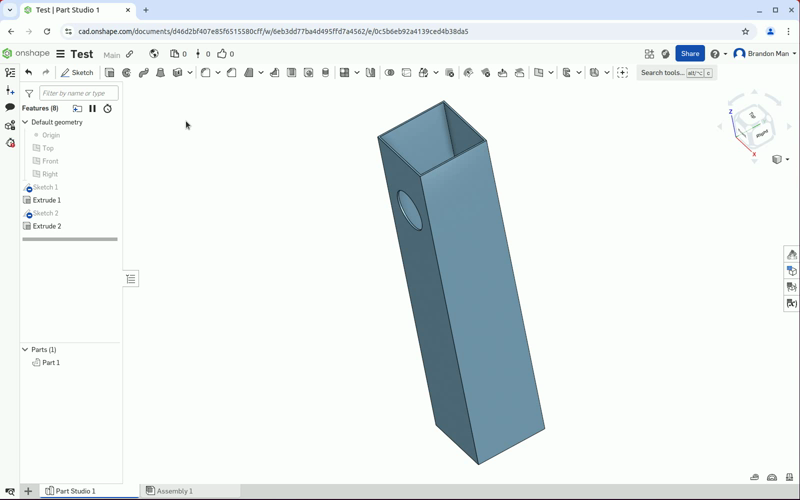
key(right, 2)
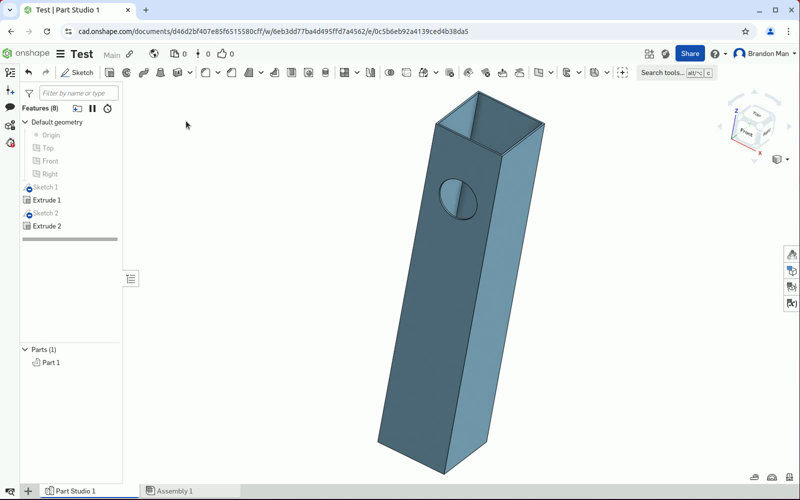
mouse_move(73, 189)
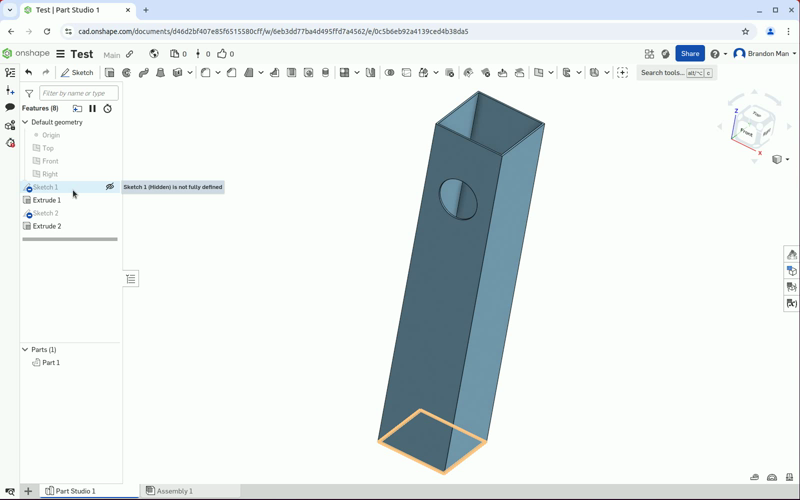
click(73, 189)